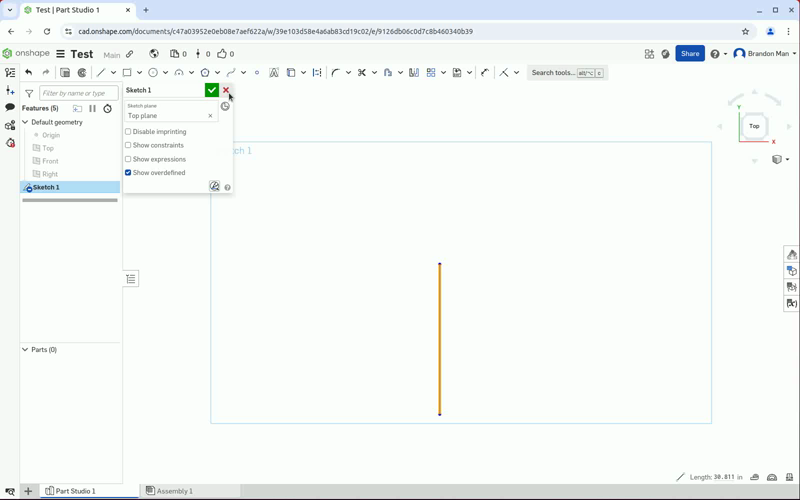
key(shift+h)
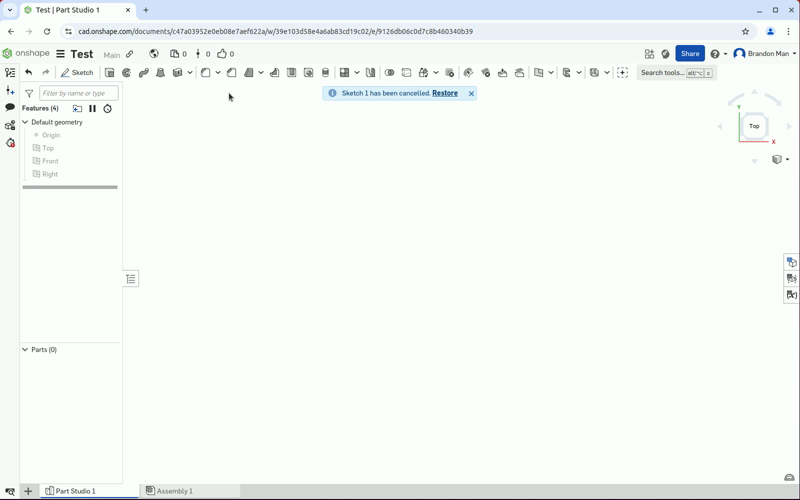
mouse_move(73, 352)
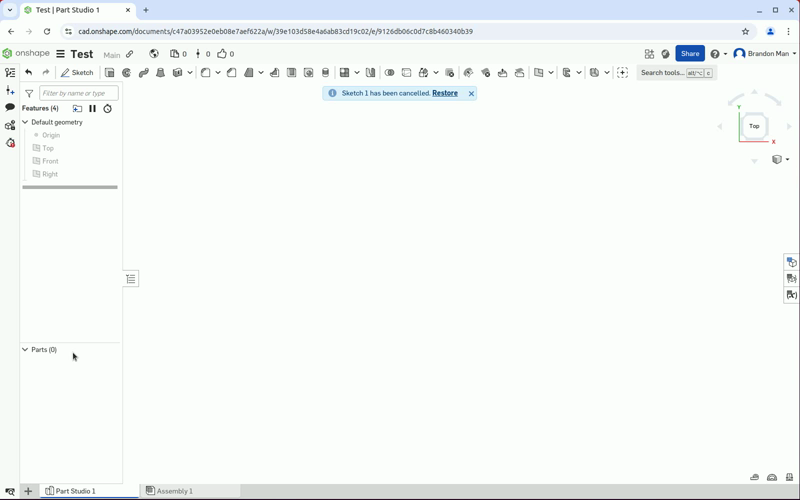
key(y)
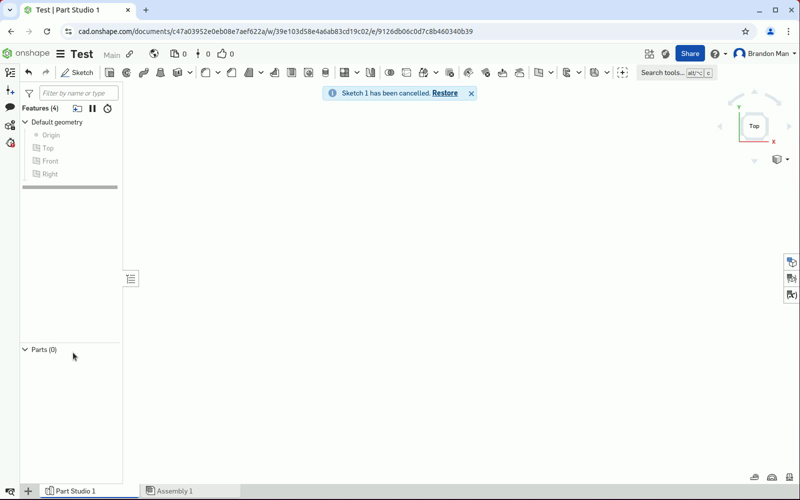
key(shift+p)
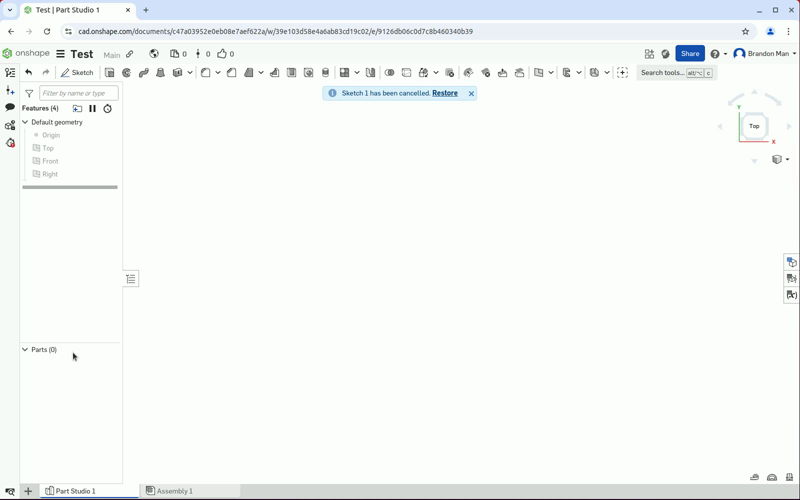
key(space)
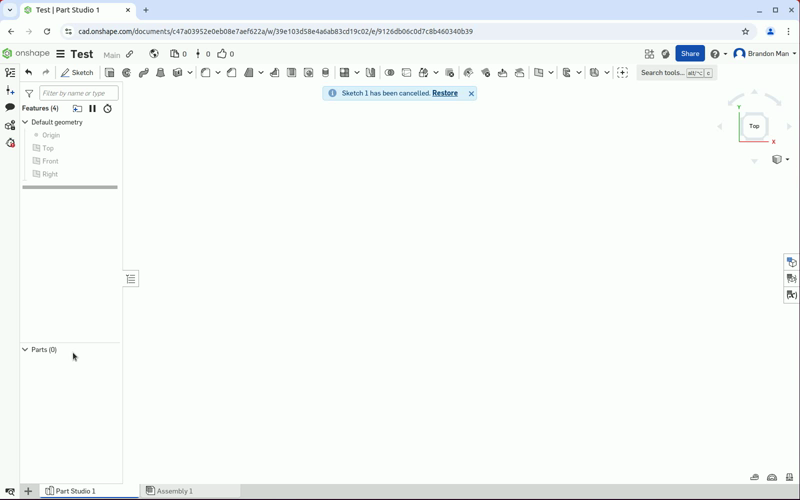
key_down(shift)
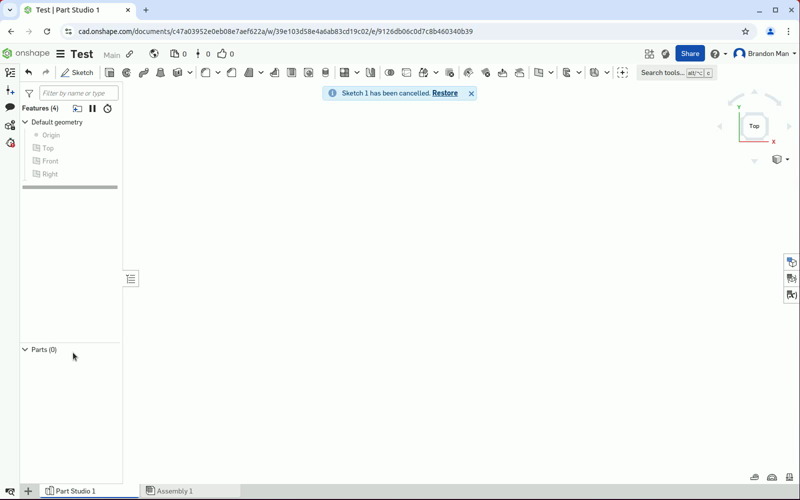
key(up)
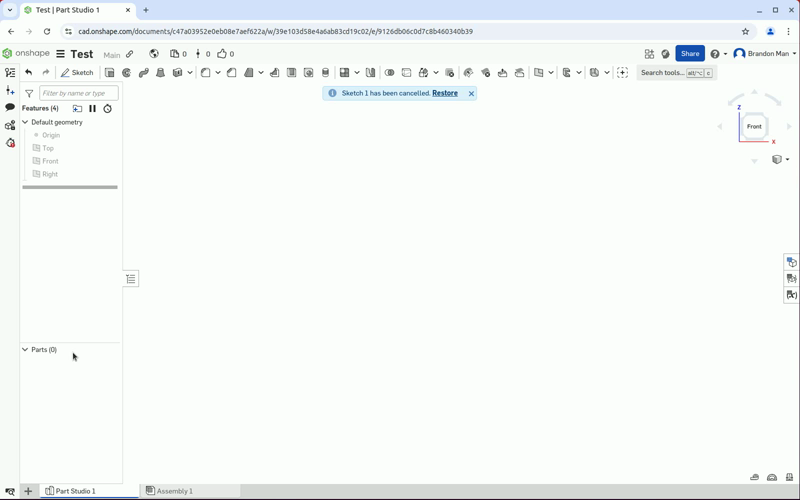
key_up(shift)
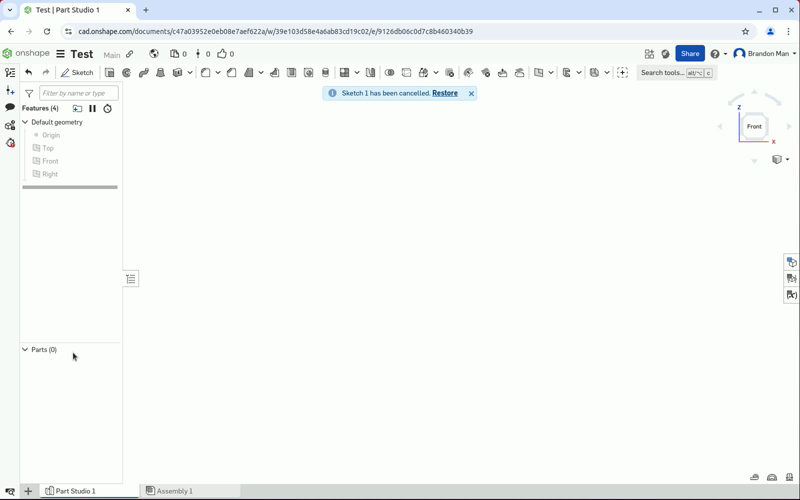
mouse_move(73, 352)
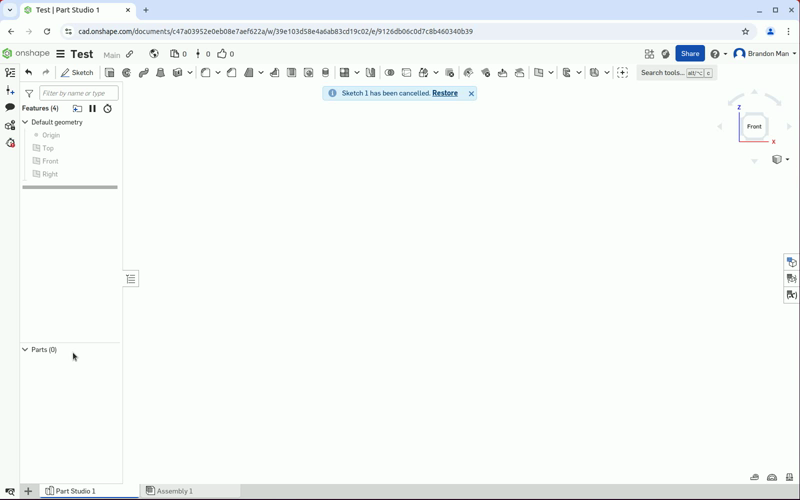
key(shift+y)
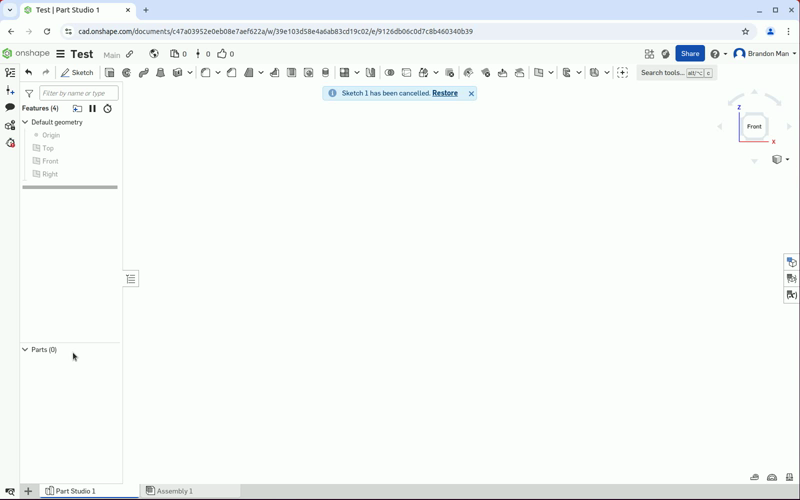
key(shift+s)
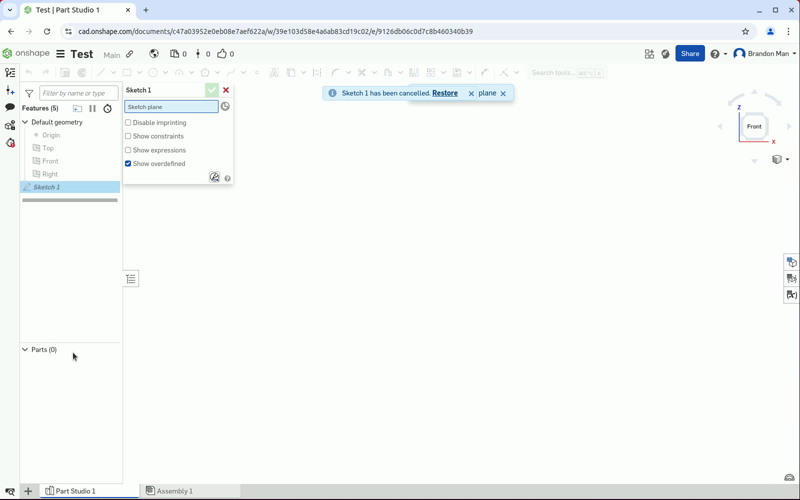
mouse_move(73, 163)
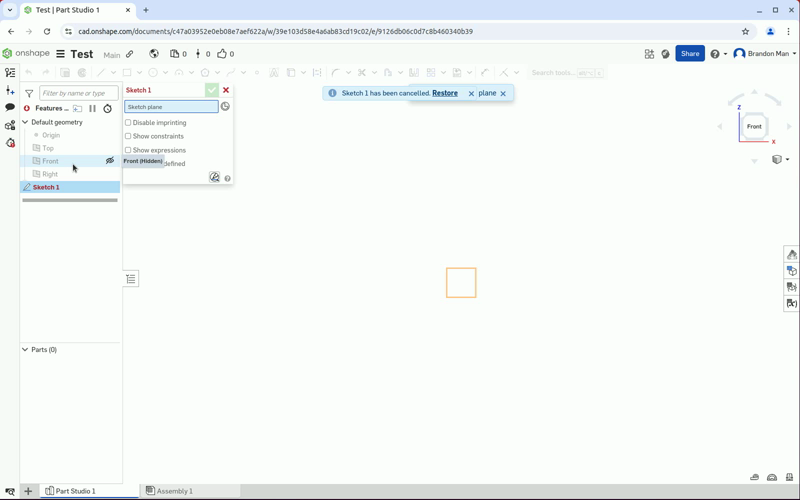
click(73, 163)
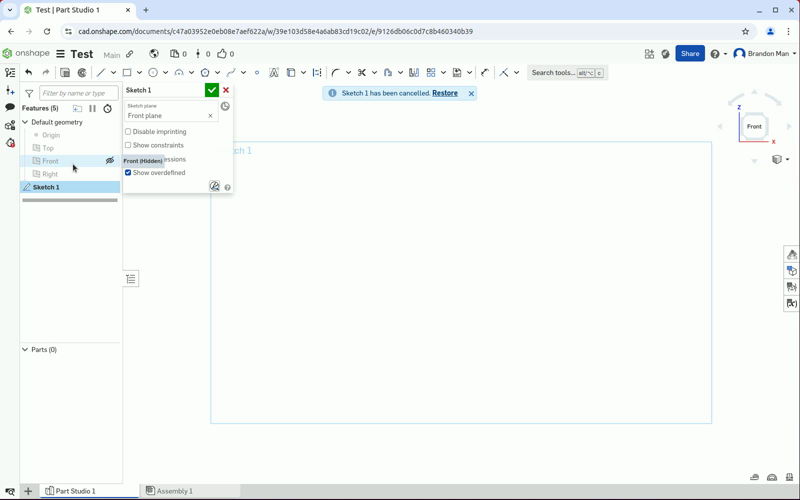
mouse_move(73, 352)
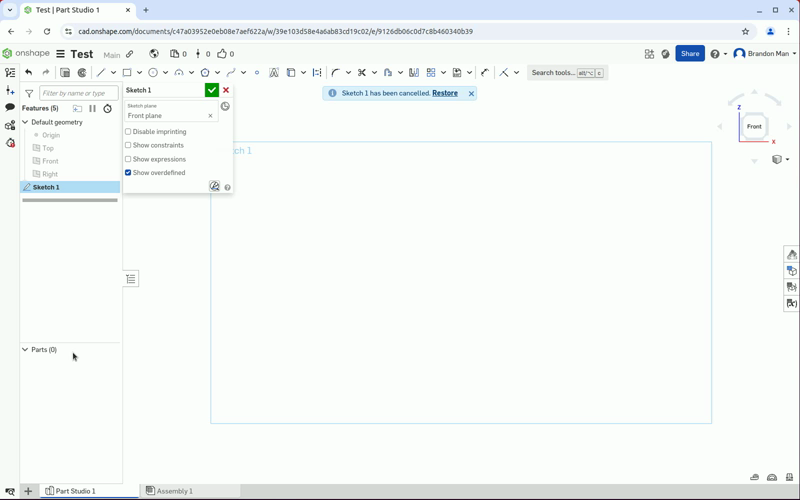
key(y)
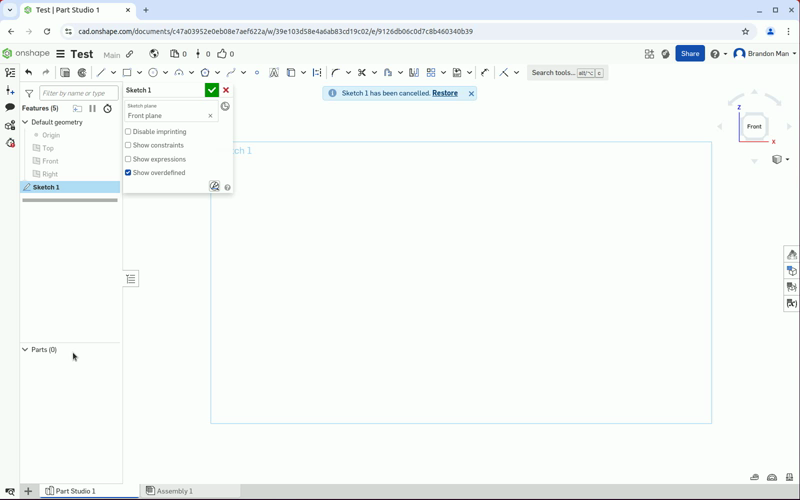
key(l)
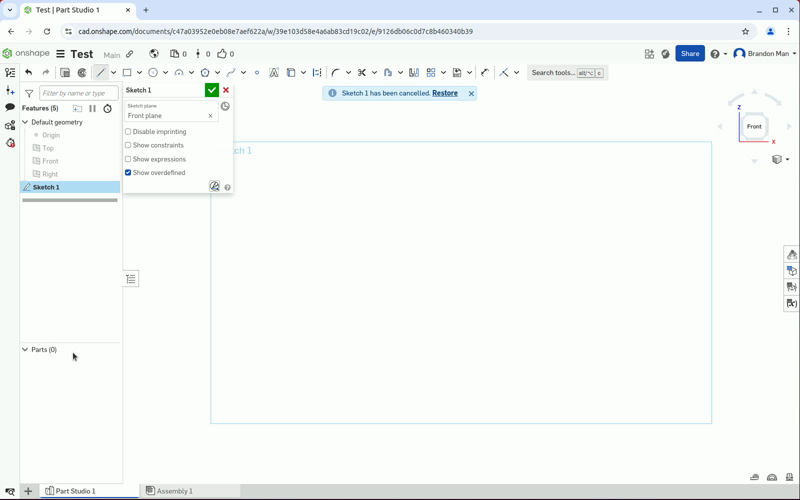
key_down(shift)
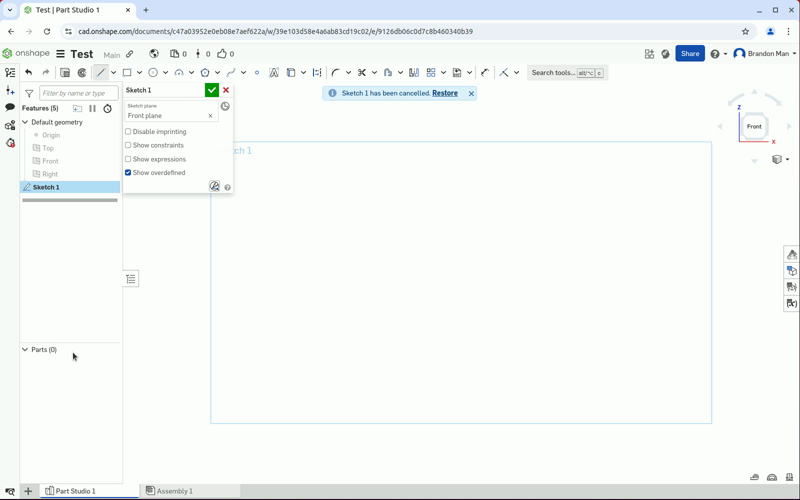
mouse_move(460, 282)
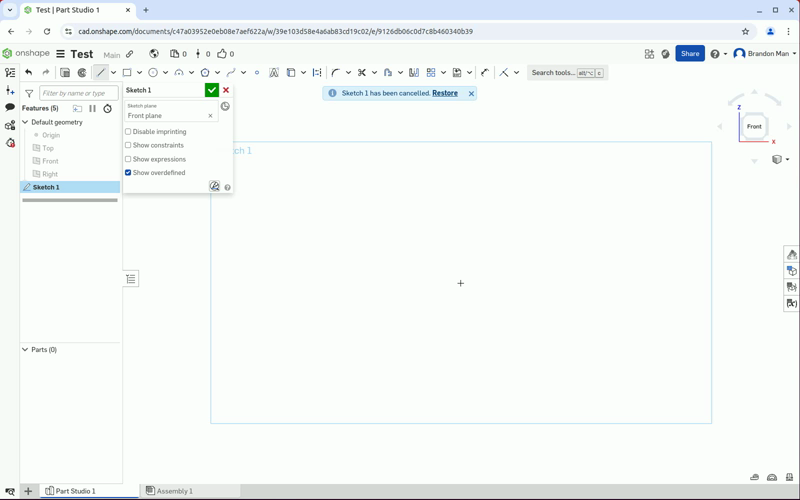
click(460, 282)
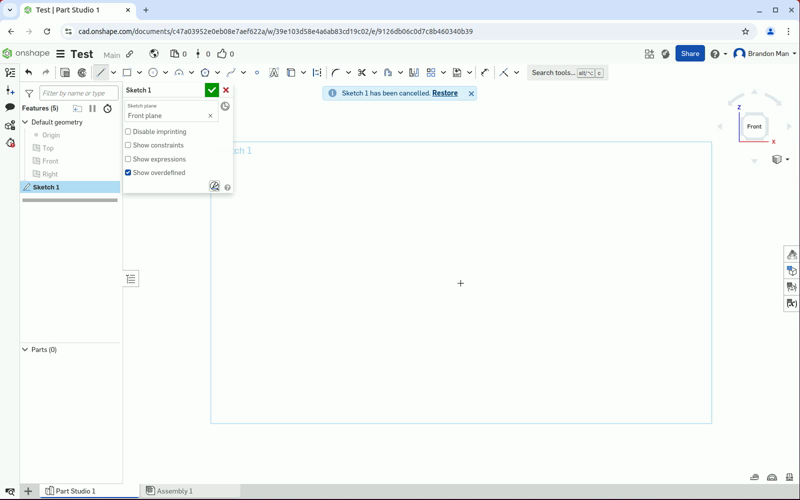
key_up(shift)
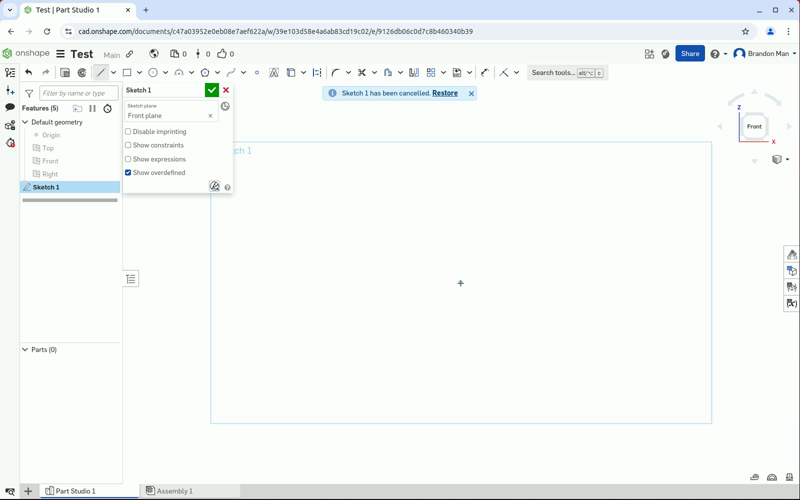
key_down(shift)
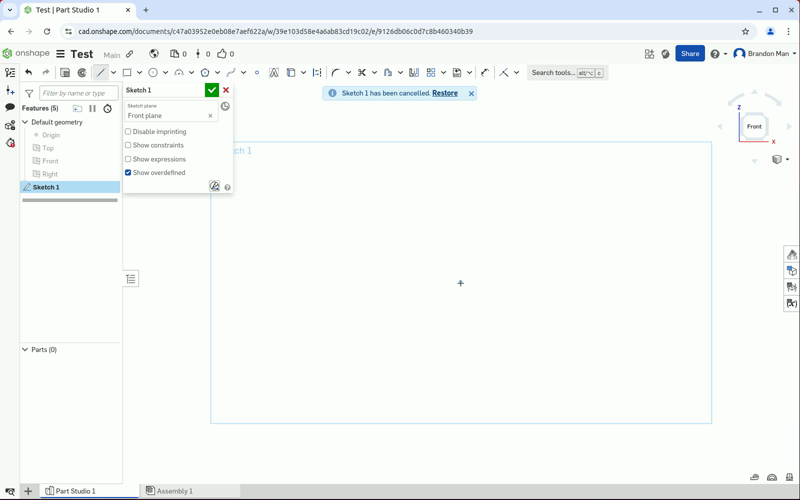
mouse_move(490, 282)
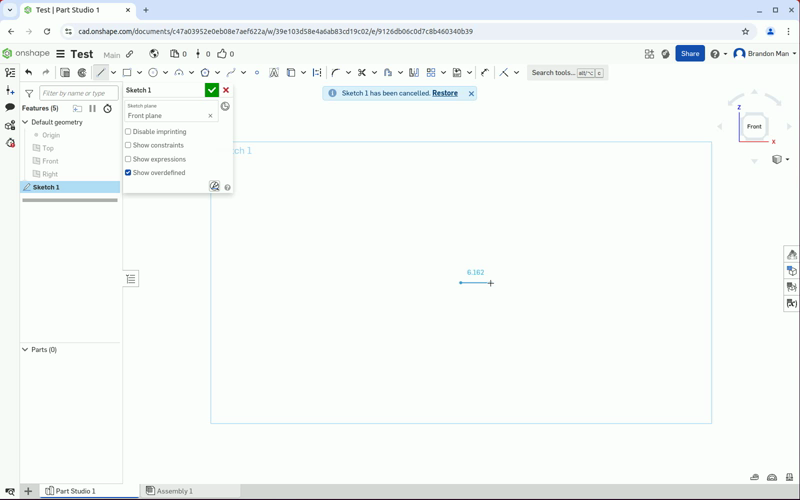
mouse_move(517, 282)
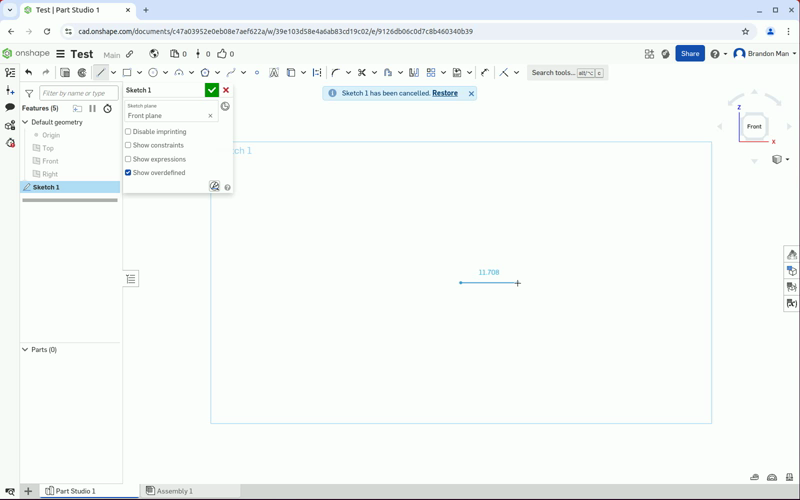
click(517, 282)
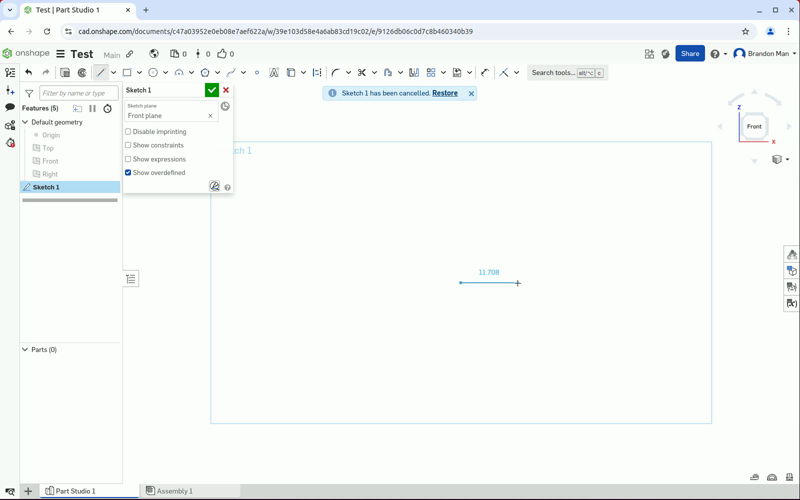
key_up(shift)
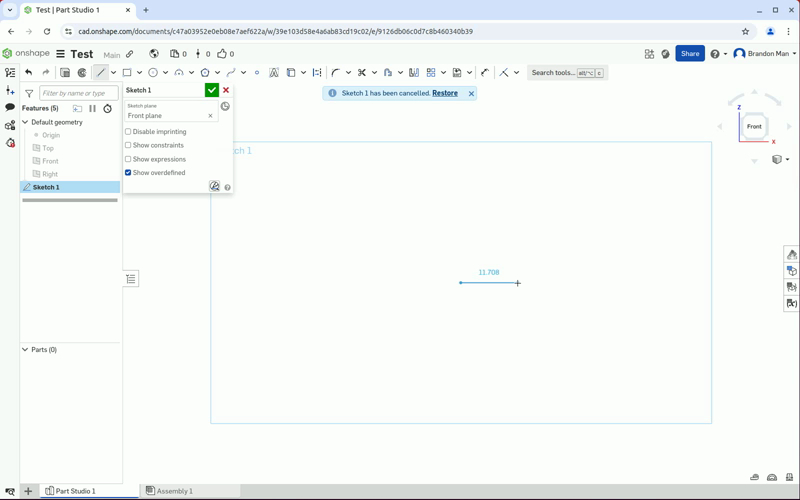
key_down(shift)
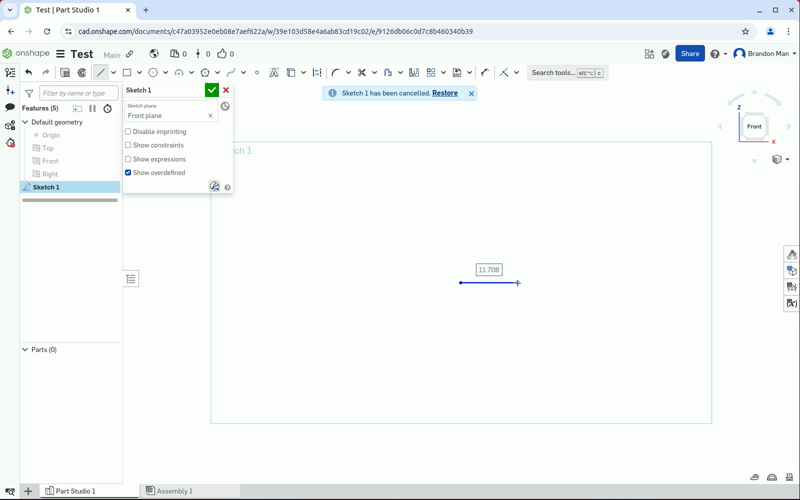
mouse_move(517, 170)
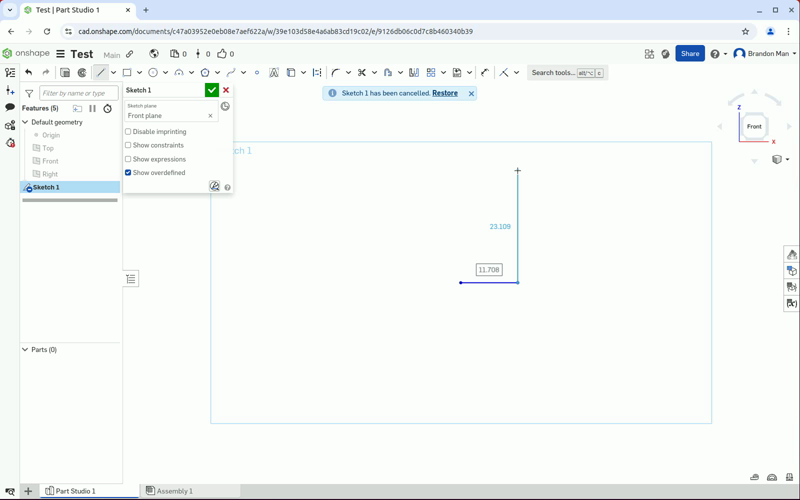
click(517, 170)
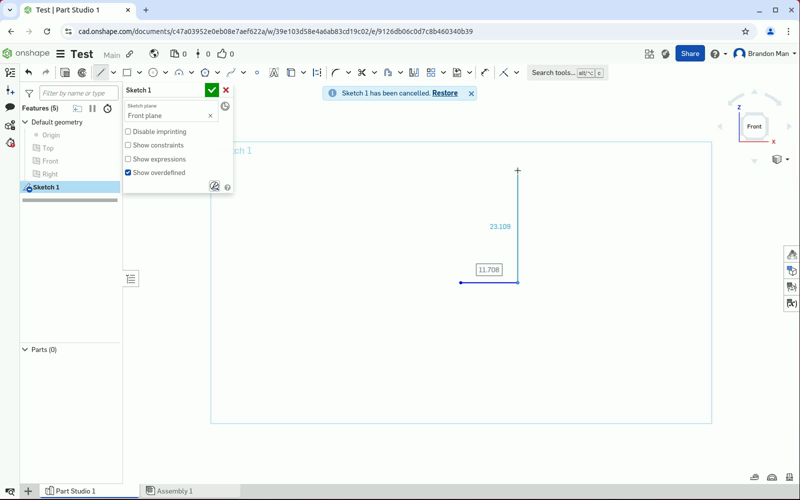
key_up(shift)
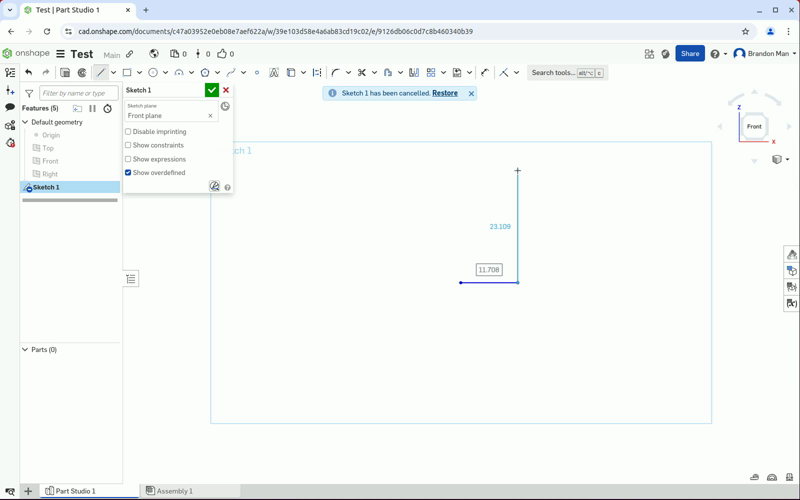
key_down(shift)
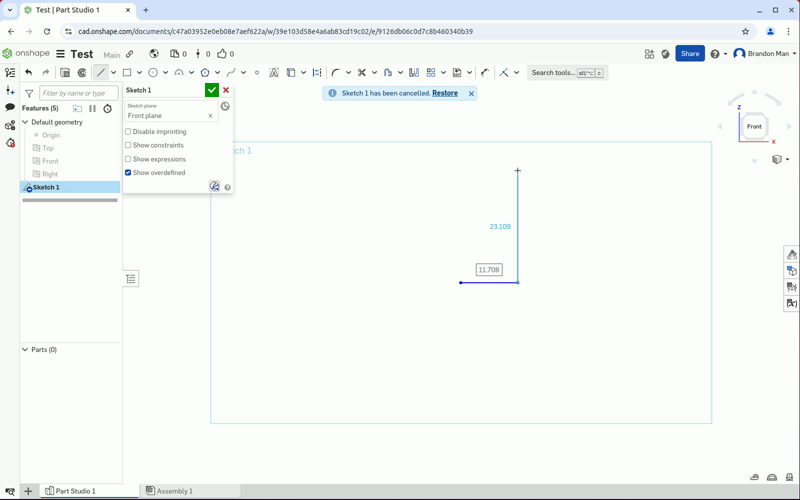
mouse_move(547, 170)
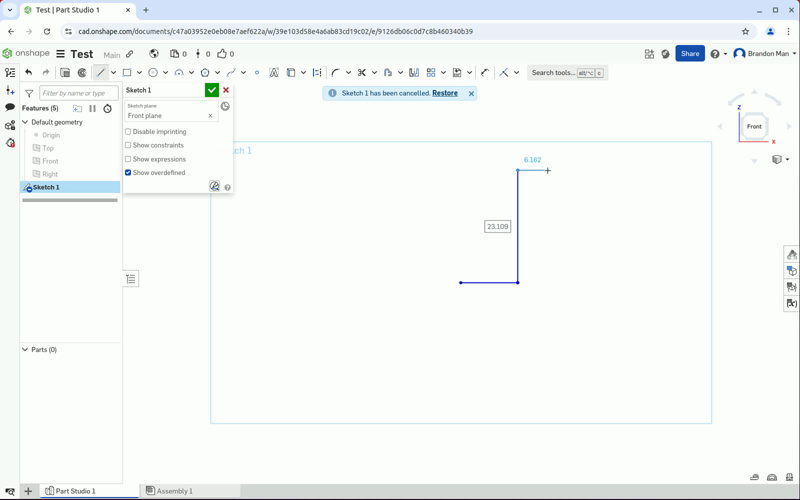
mouse_move(460, 170)
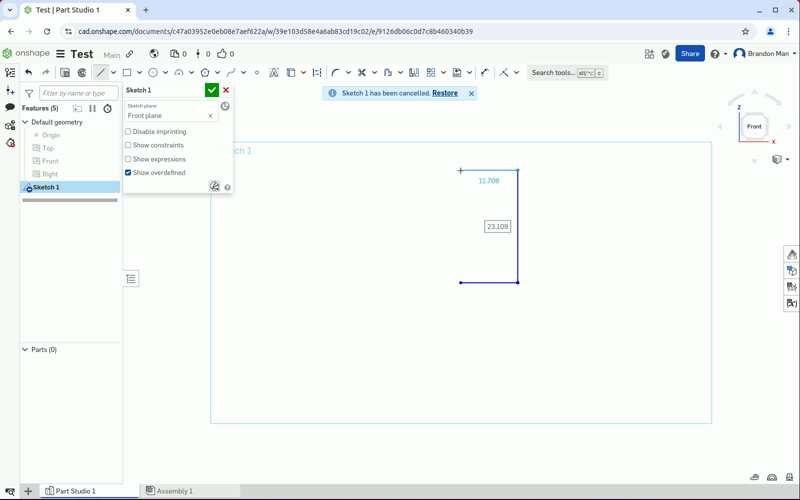
click(460, 170)
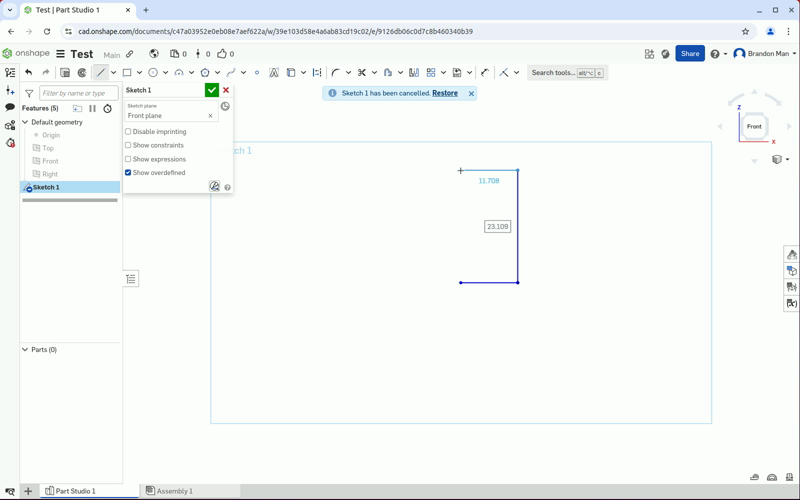
key_up(shift)
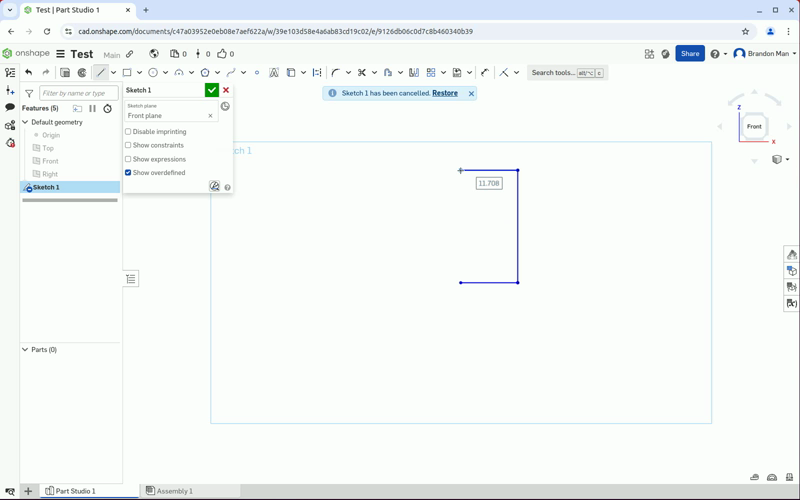
key_down(shift)
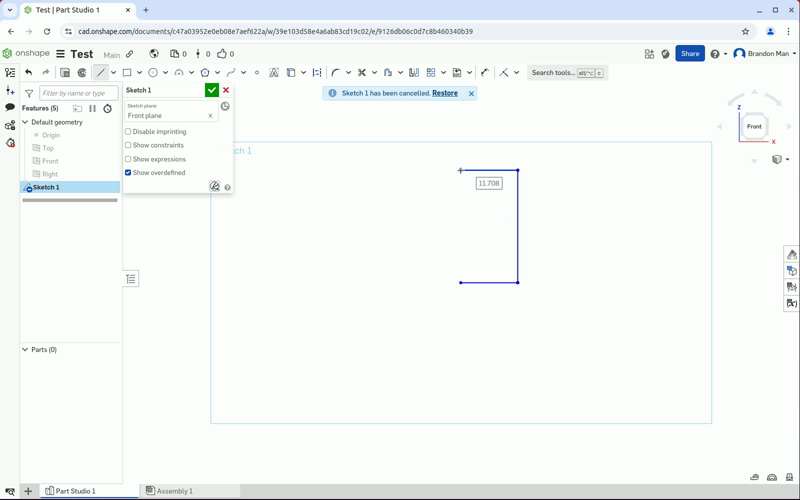
mouse_move(490, 170)
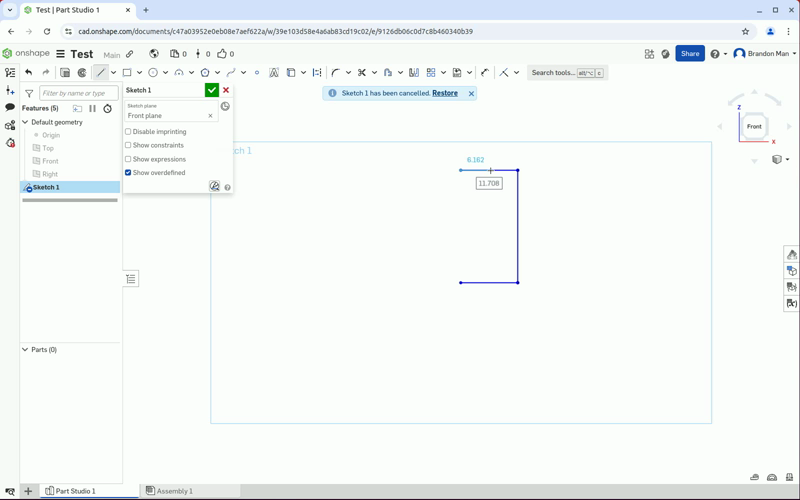
mouse_move(460, 213)
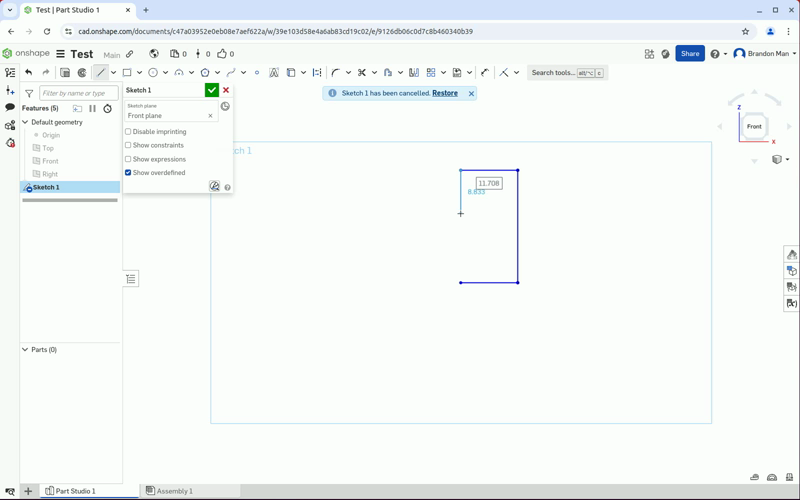
click(460, 213)
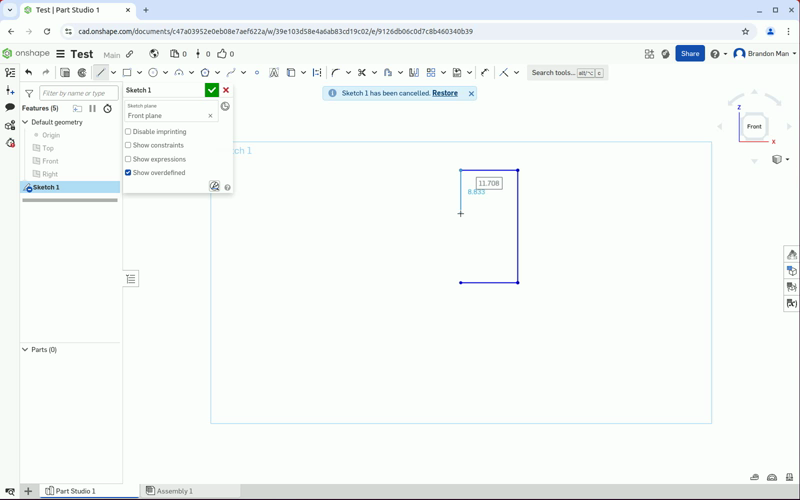
key_up(shift)
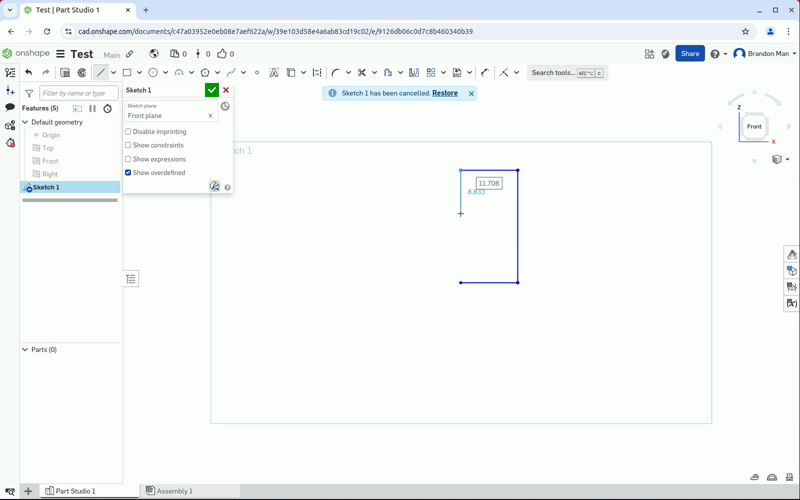
key_down(shift)
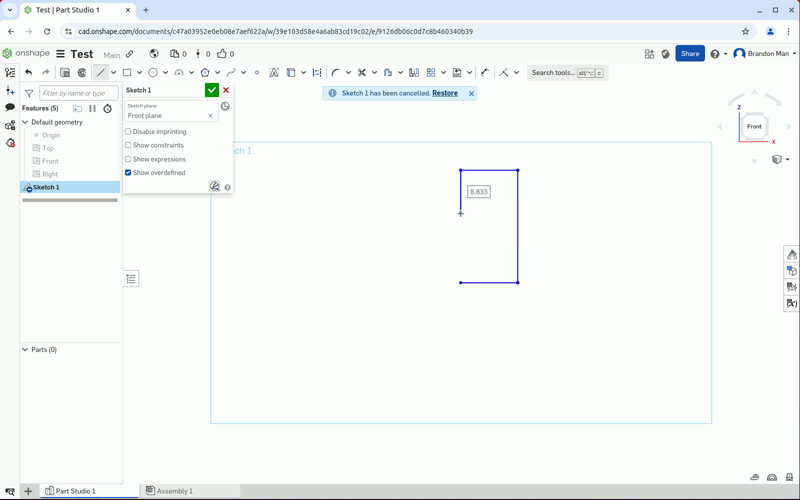
mouse_move(460, 282)
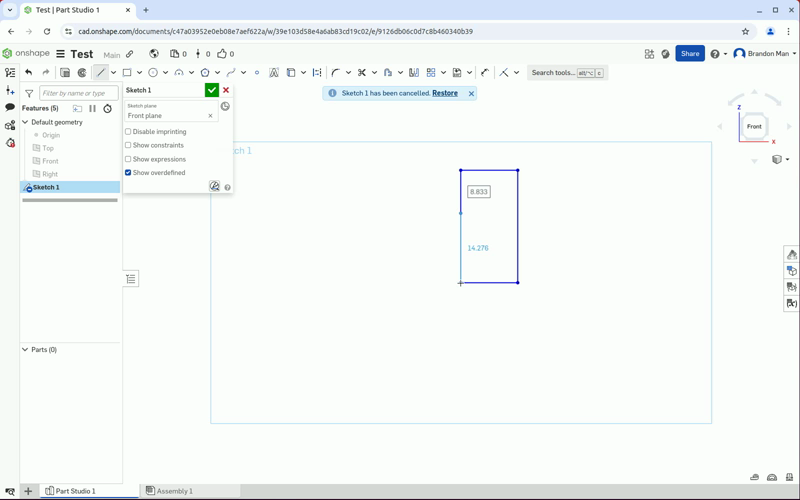
key_up(shift)
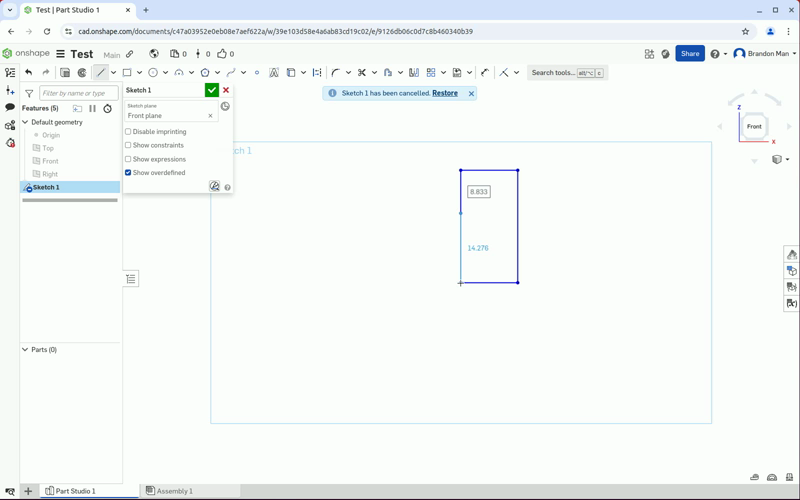
click(460, 282)
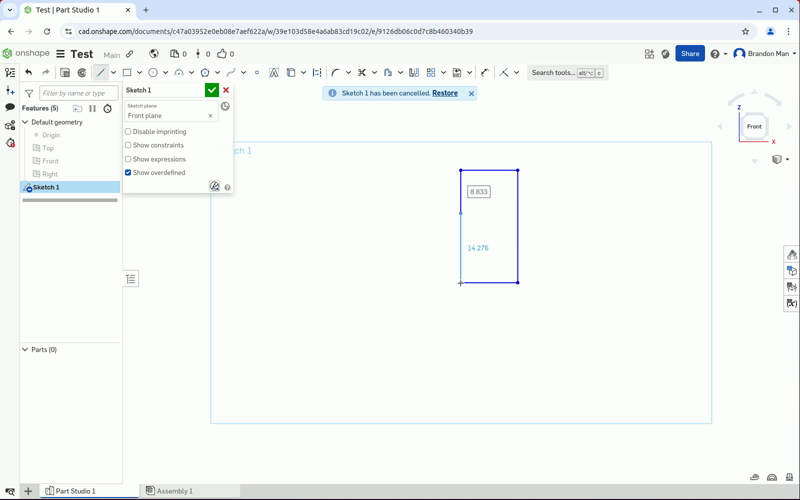
key(esc)
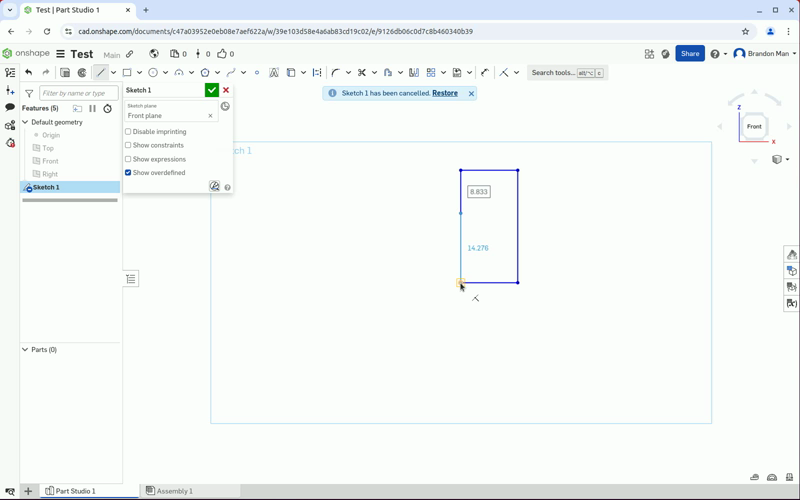
mouse_move(503, 267)
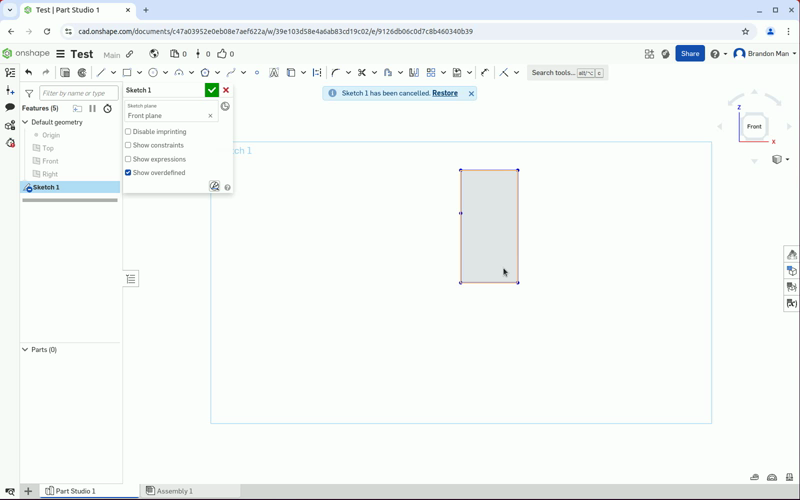
click(503, 267)
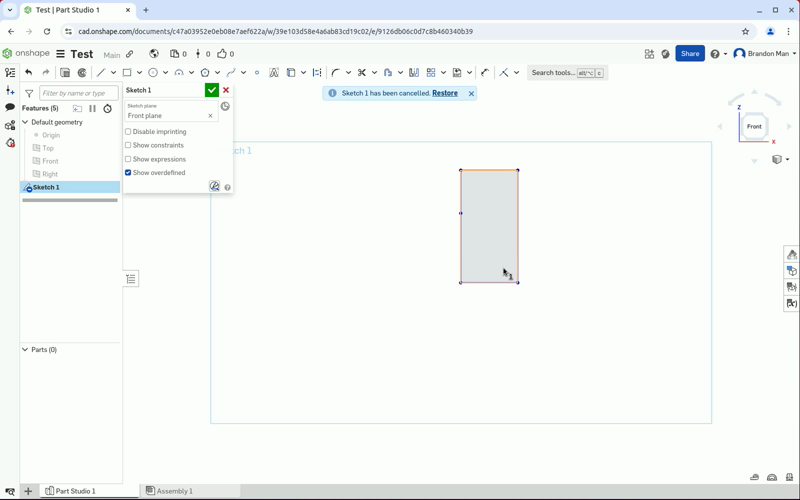
mouse_move(73, 352)
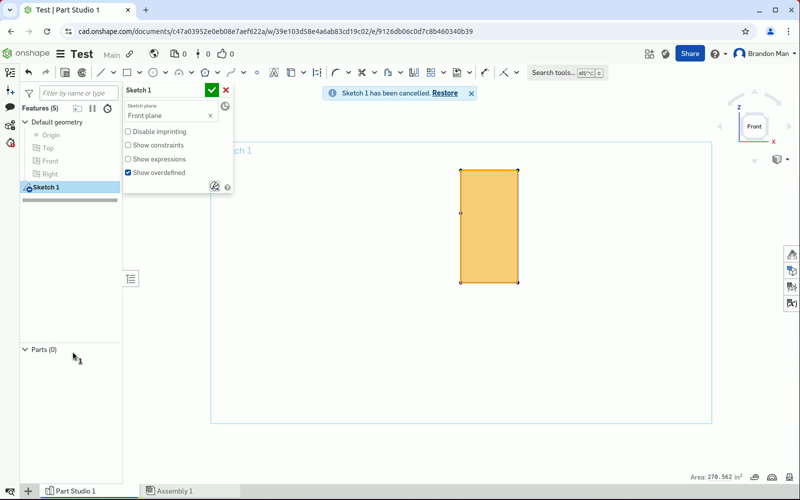
key(shift+y)
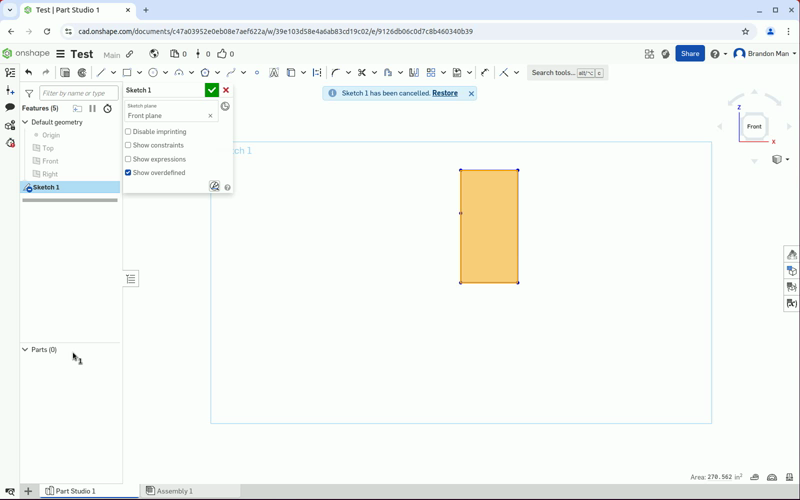
key(shift+e)
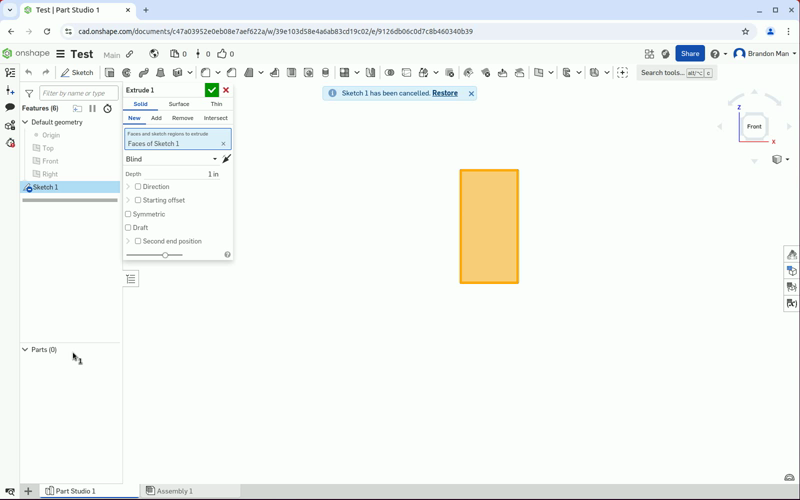
mouse_move(143, 106)
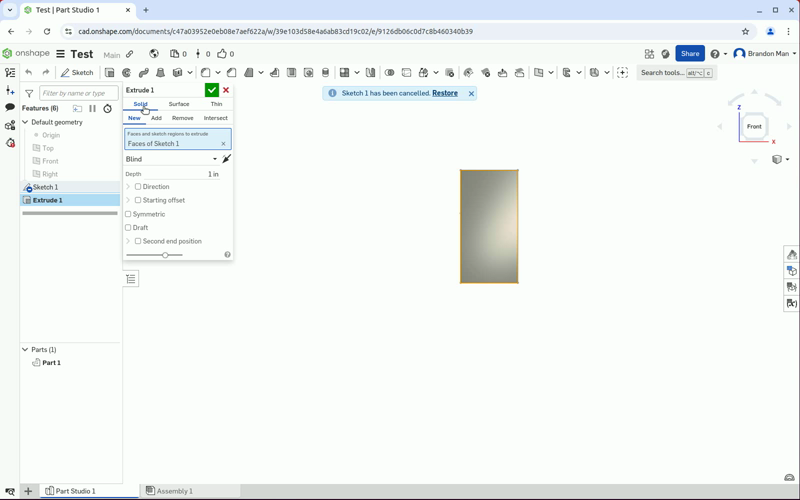
click(143, 106)
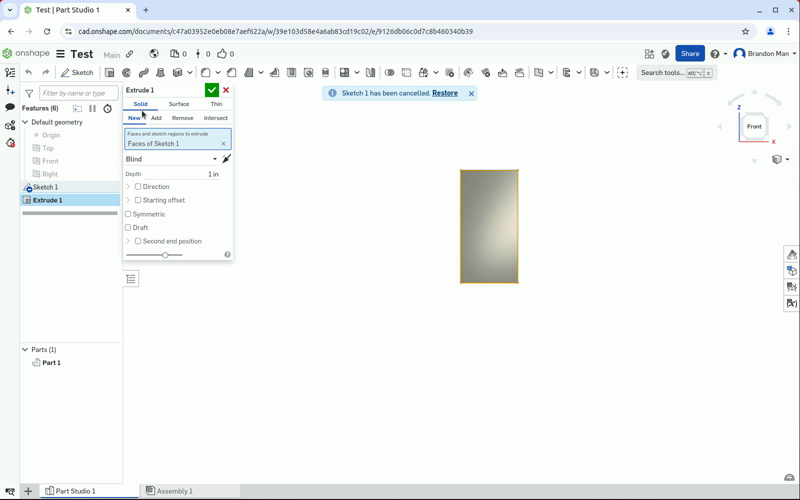
mouse_move(137, 120)
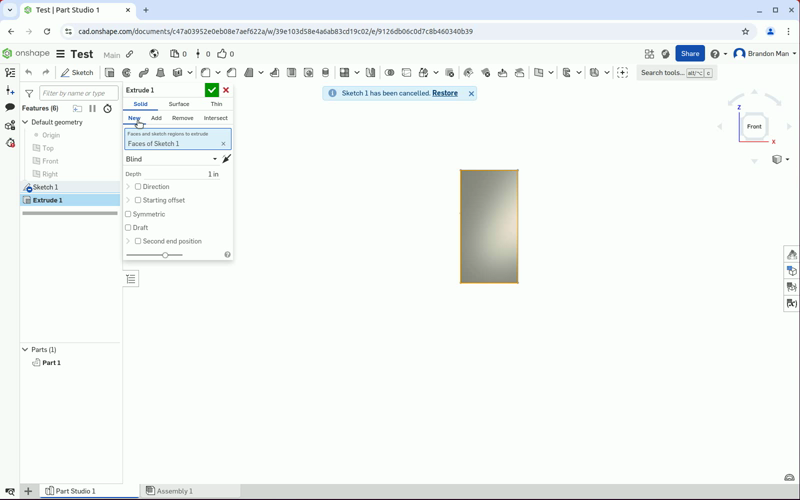
click(137, 120)
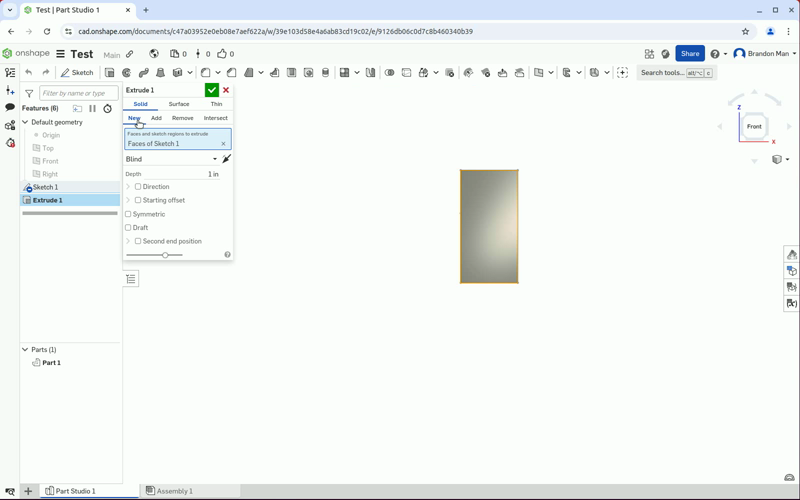
key(tab, 4)
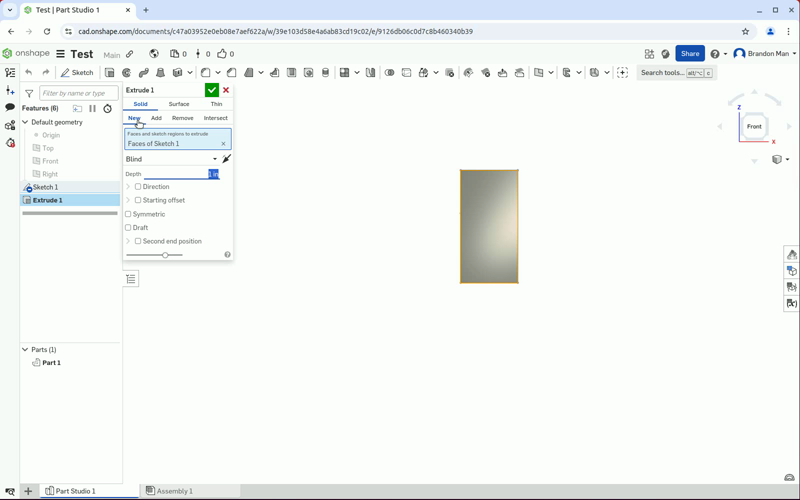
text(8.666)
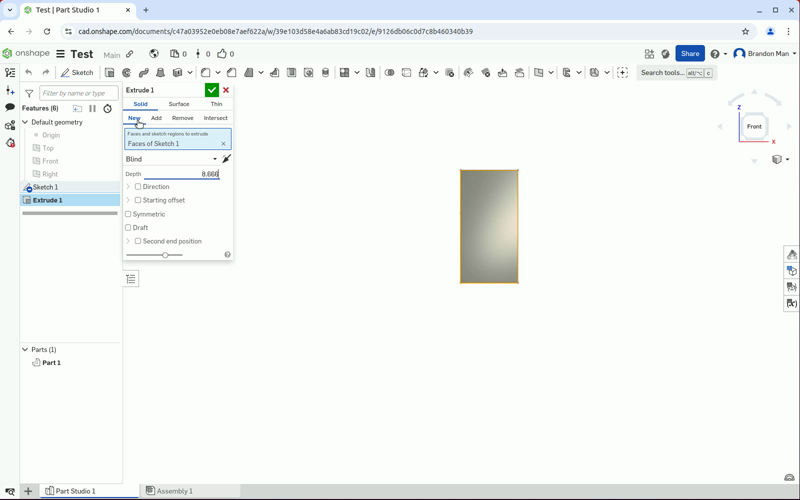
key(enter)
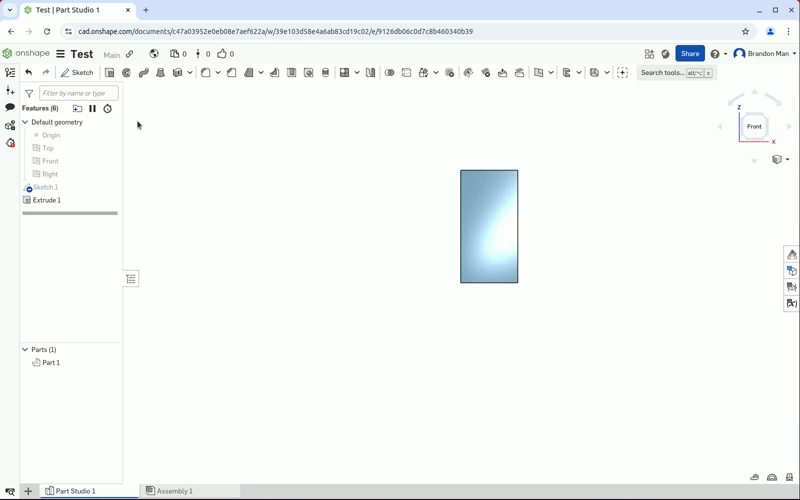
key(shift+h)
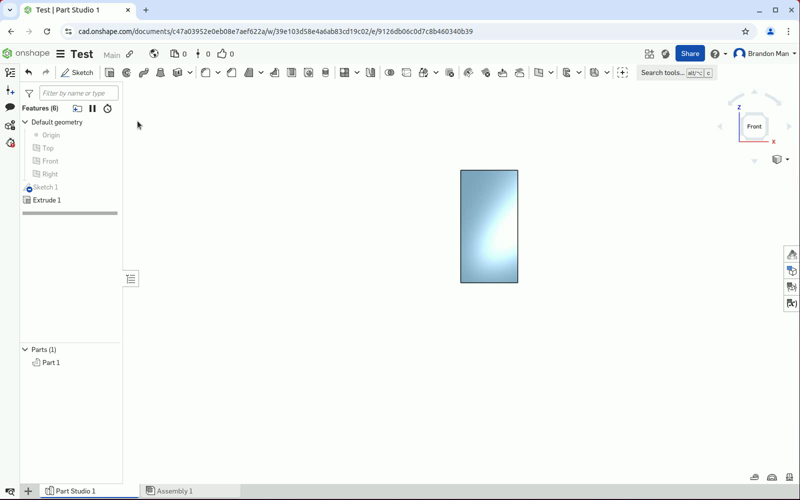
key(shift+h)
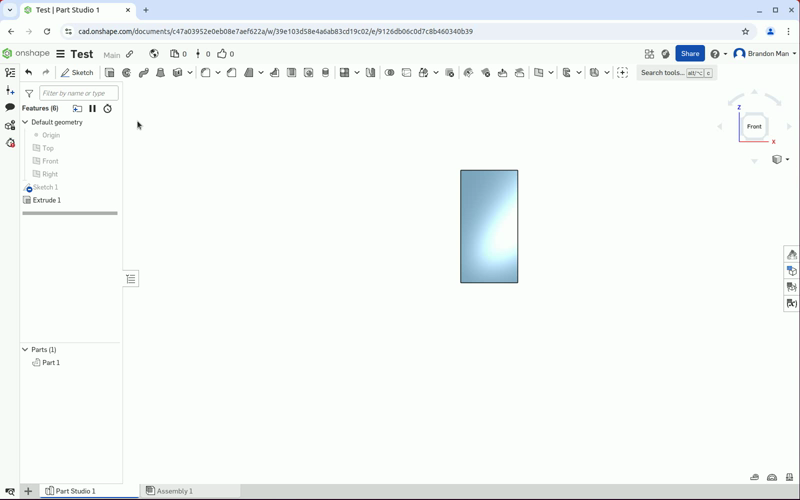
mouse_move(73, 189)
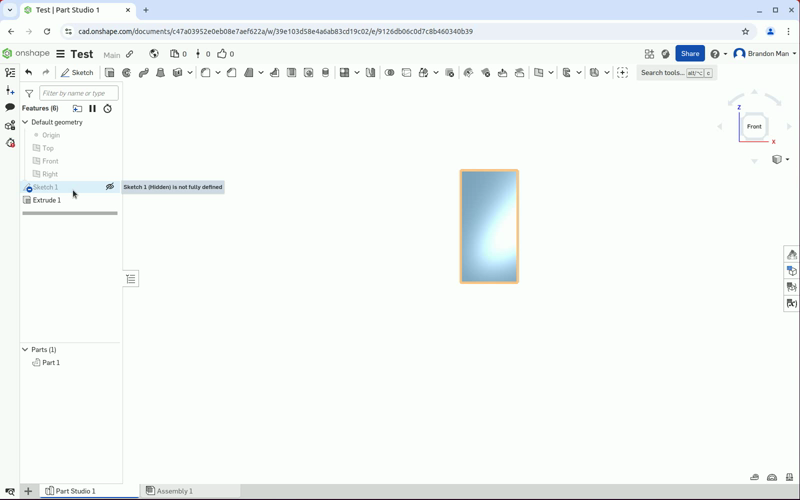
click(73, 189)
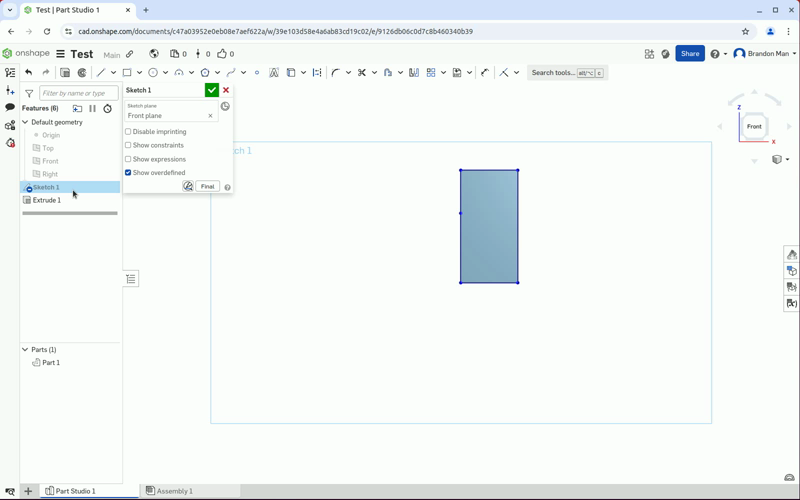
mouse_move(229, 92)
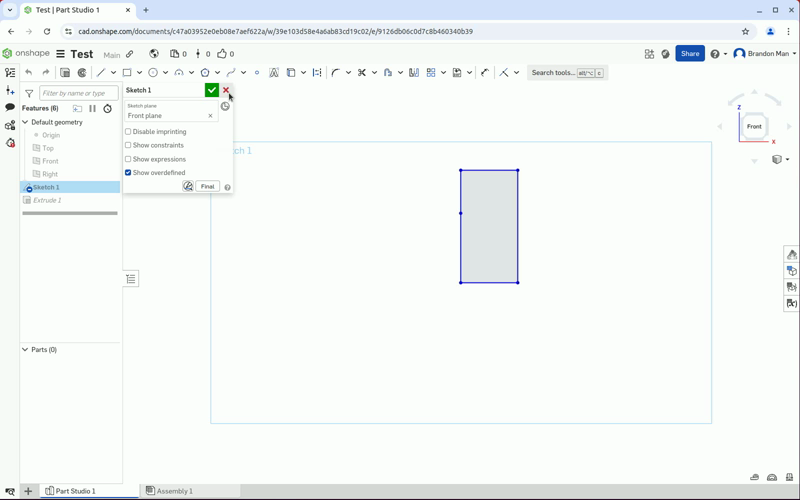
click(229, 92)
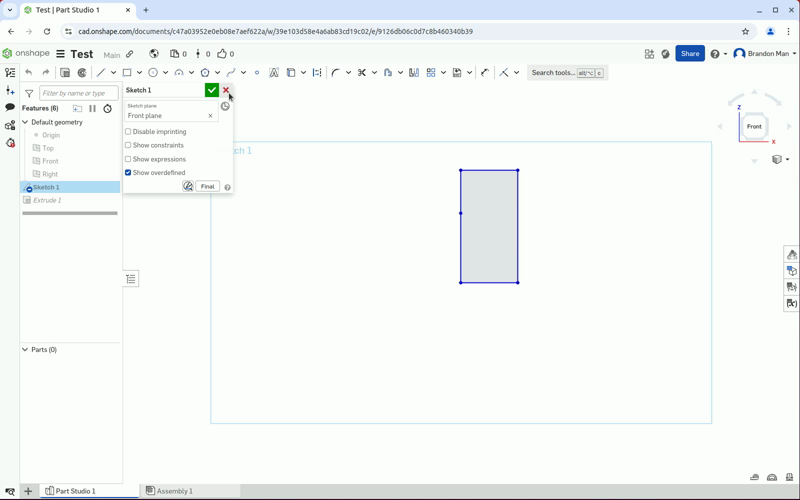
key(shift+s)
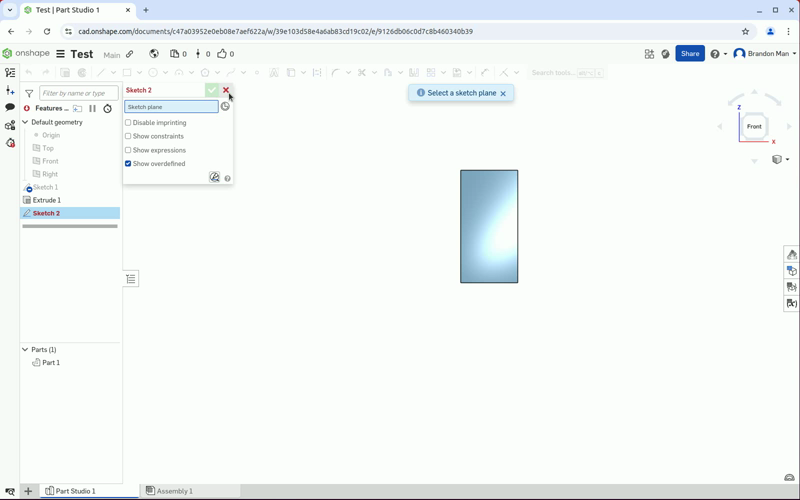
mouse_move(73, 163)
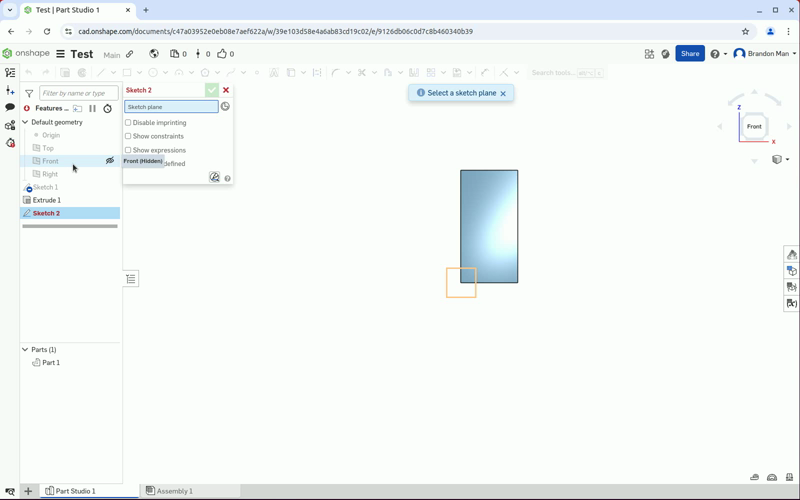
click(73, 163)
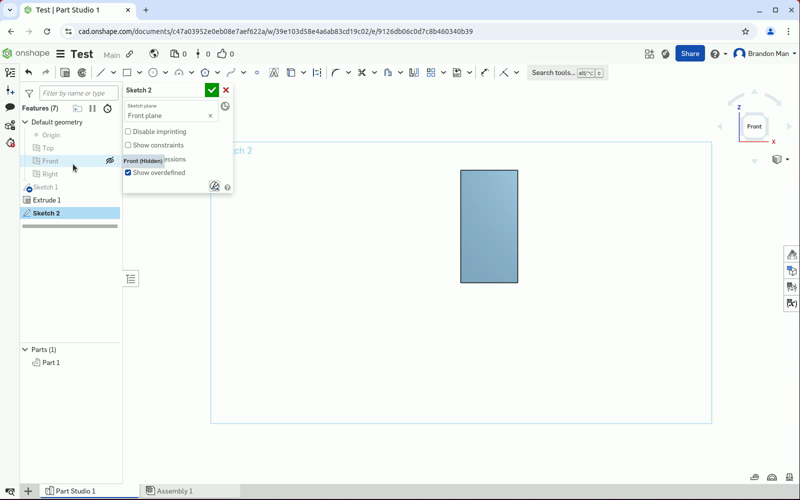
mouse_move(73, 352)
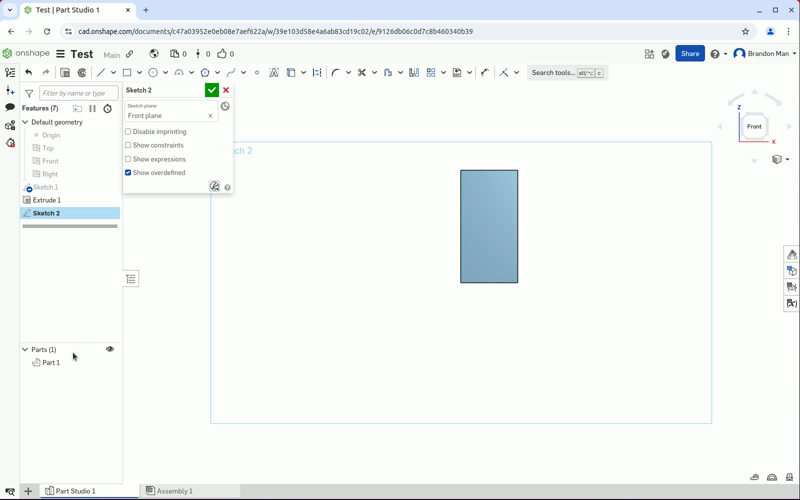
key(y)
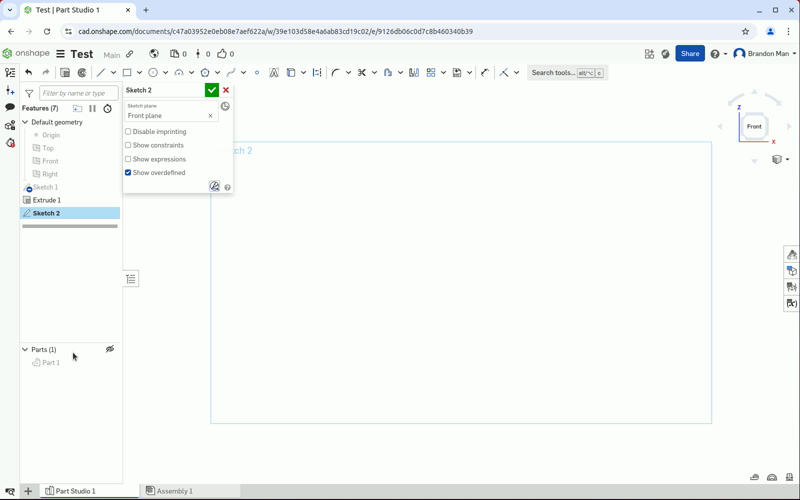
key(l)
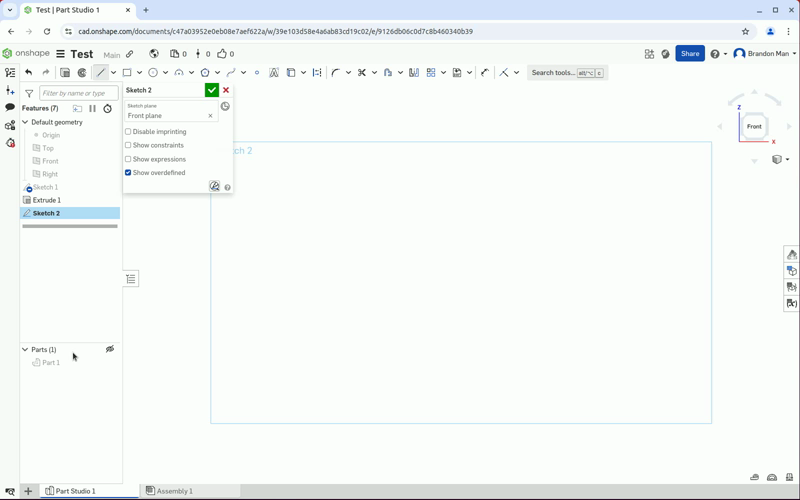
key_down(shift)
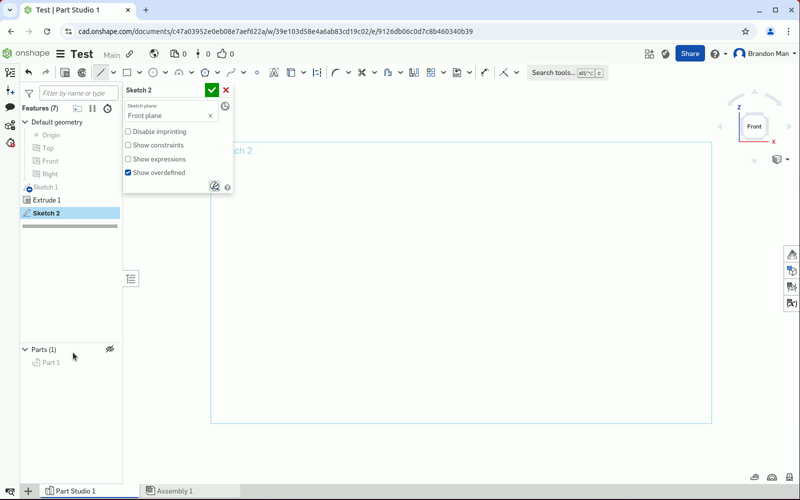
mouse_move(432, 282)
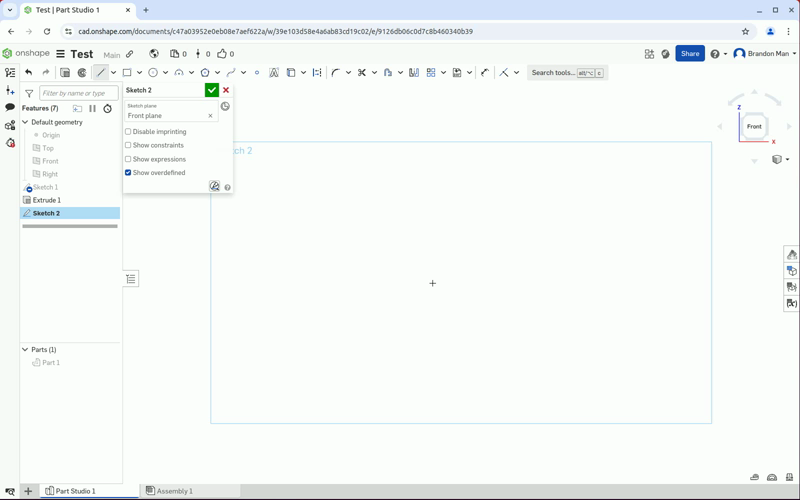
click(432, 282)
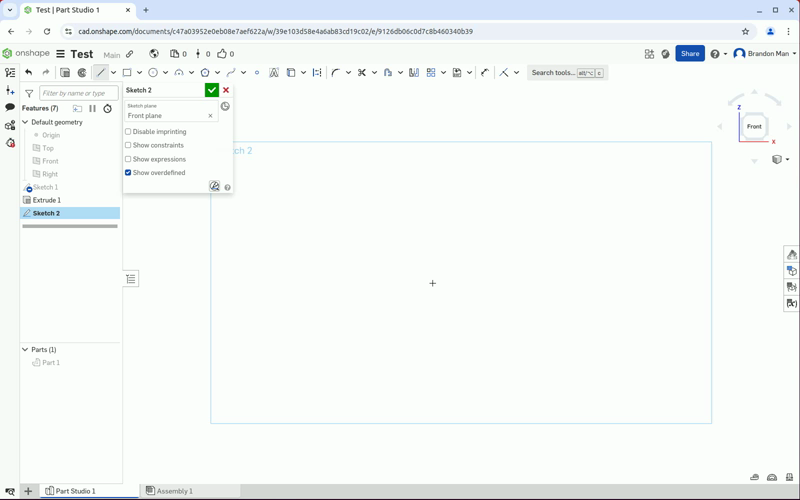
key_up(shift)
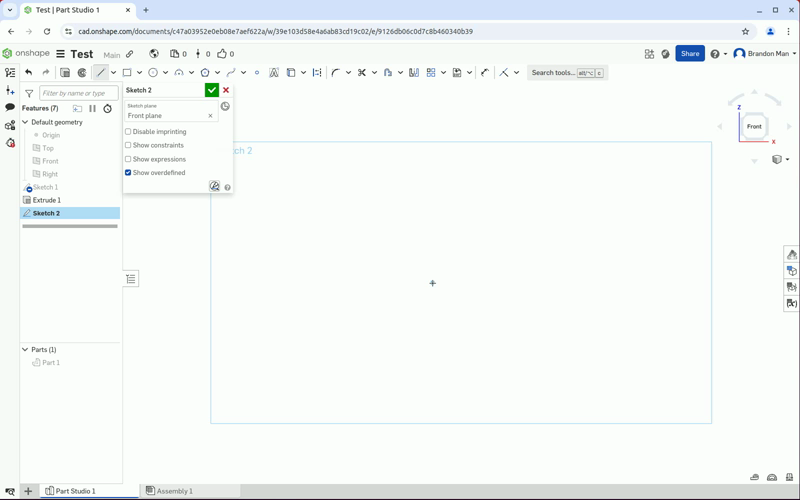
key_down(shift)
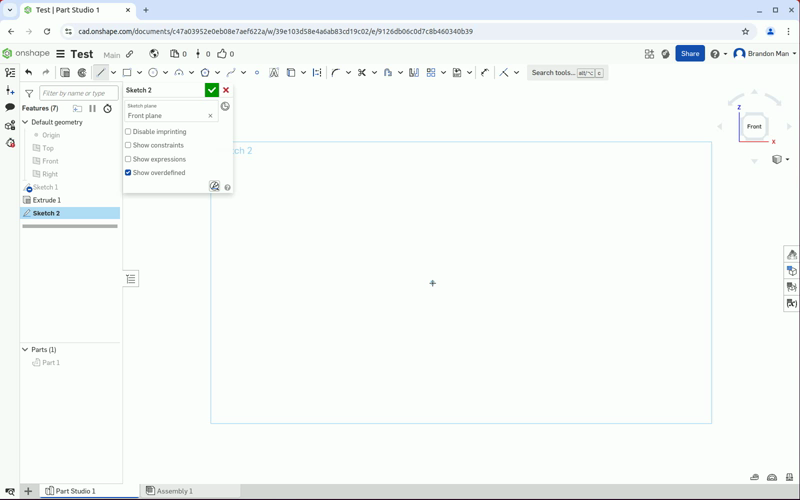
mouse_move(462, 282)
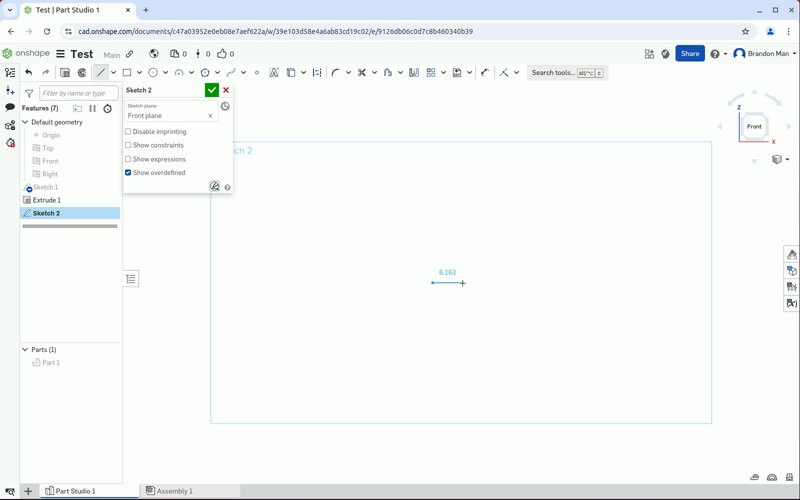
mouse_move(460, 282)
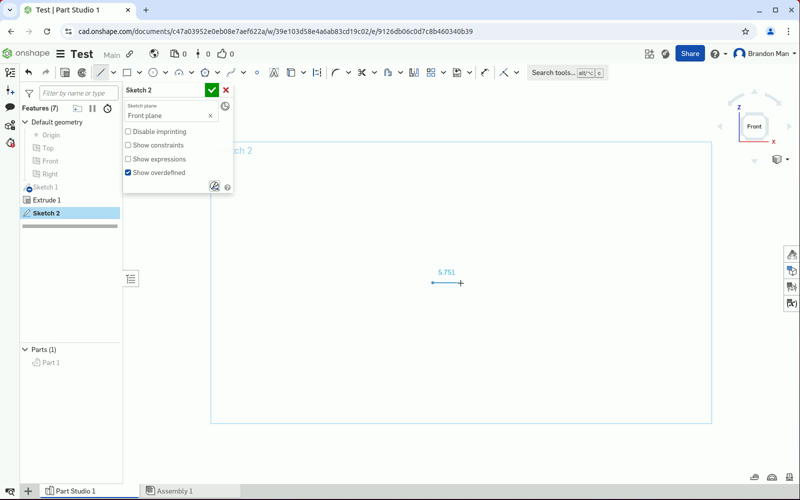
click(460, 282)
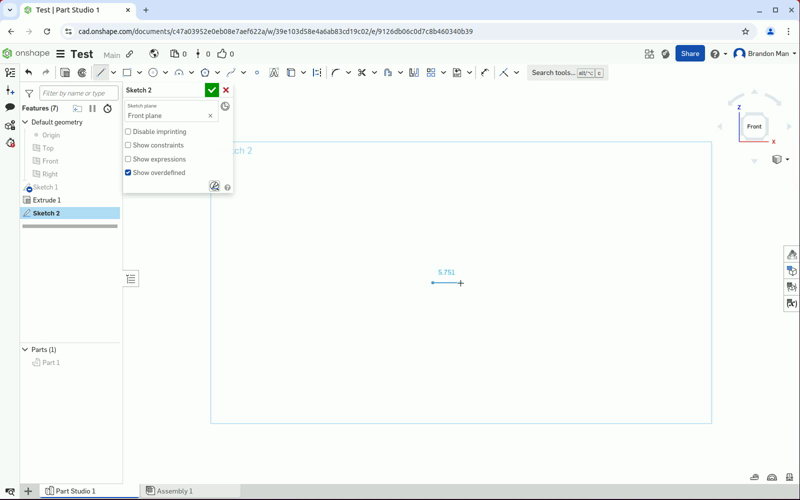
key_up(shift)
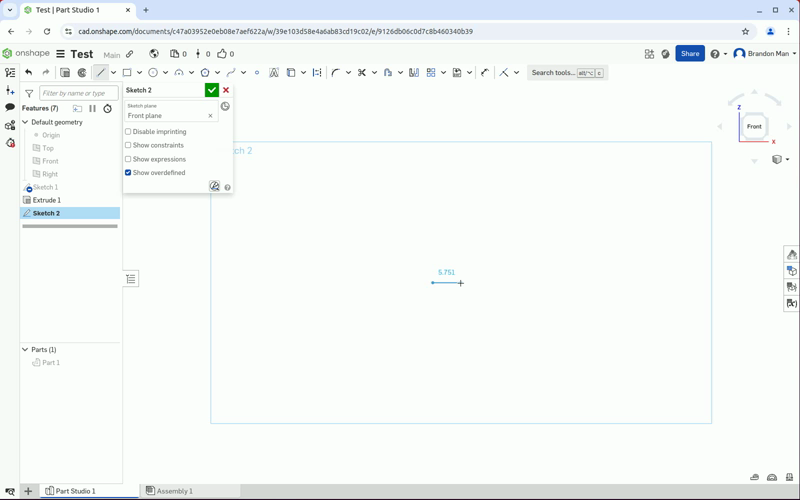
key_down(shift)
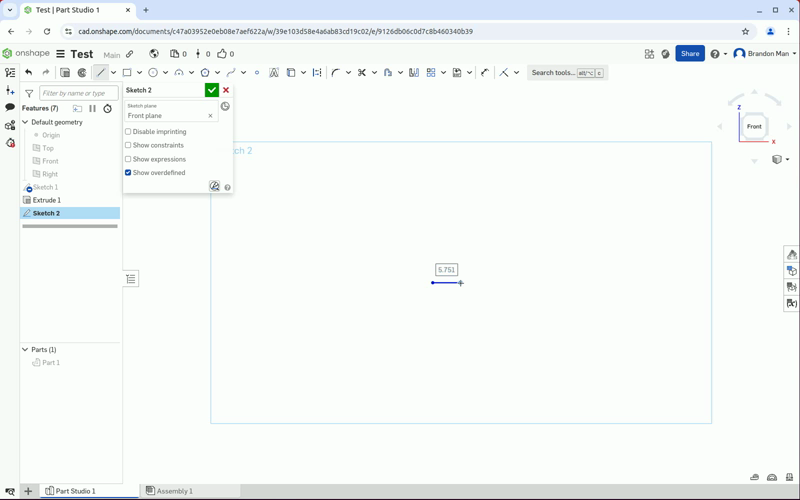
mouse_move(460, 212)
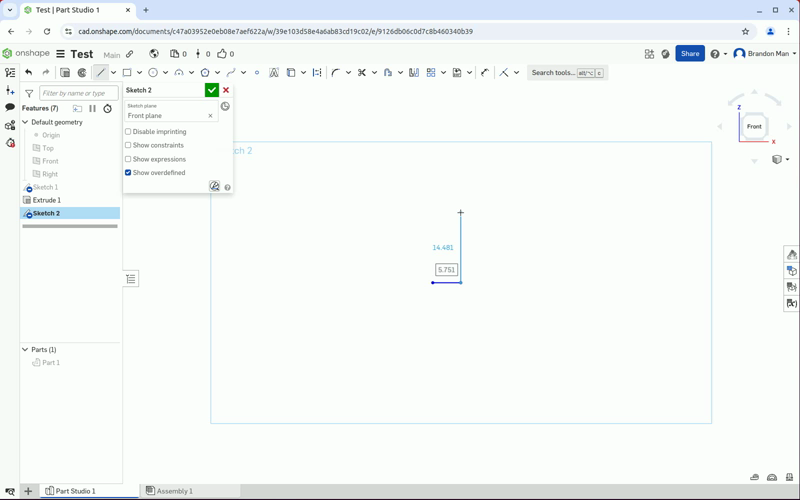
click(460, 212)
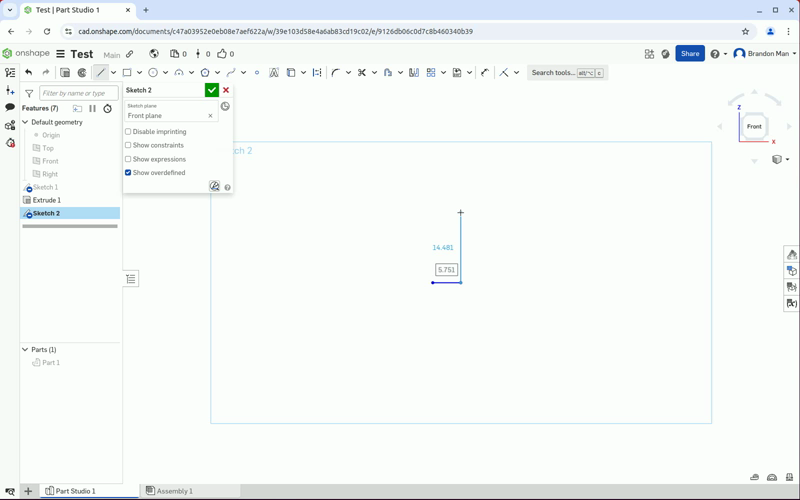
key_up(shift)
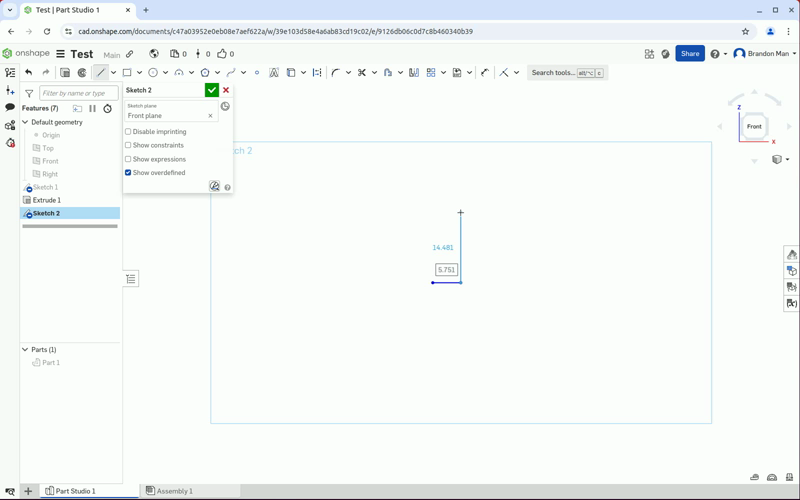
key_down(shift)
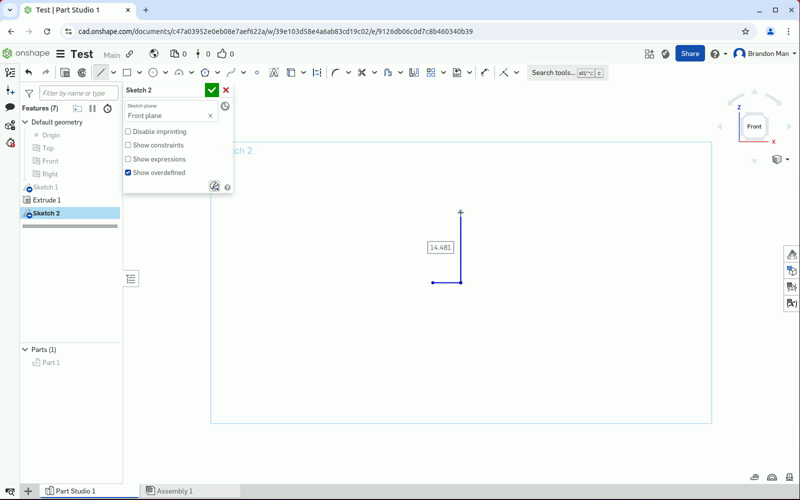
mouse_move(490, 212)
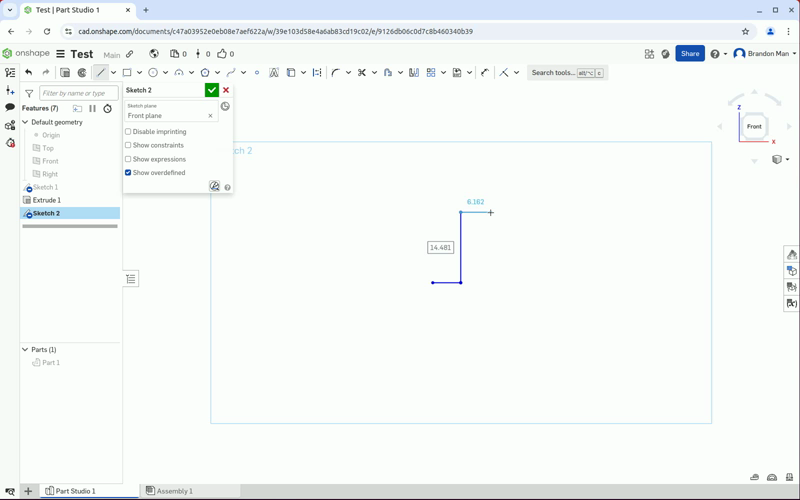
mouse_move(432, 212)
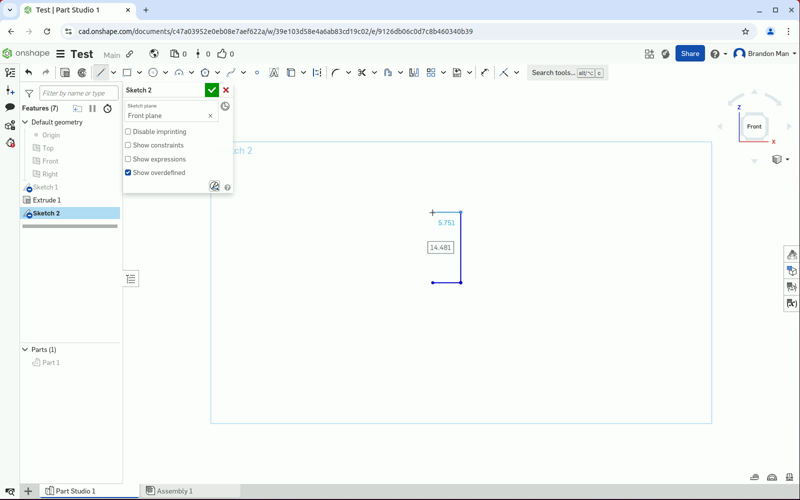
click(432, 212)
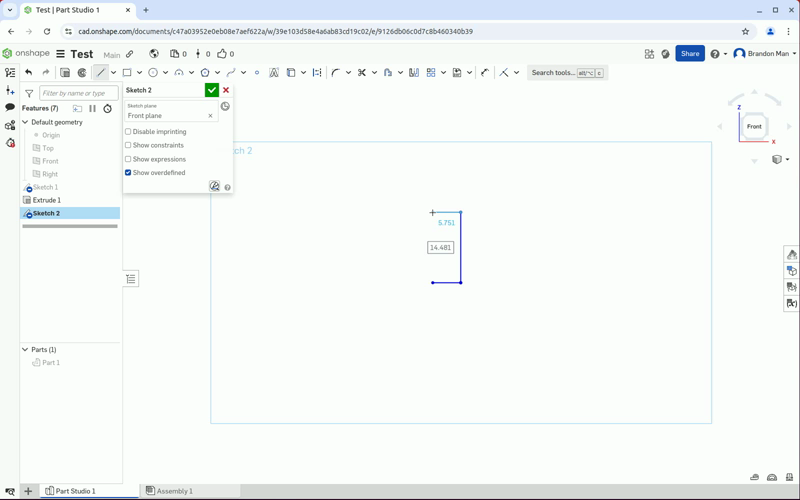
key_up(shift)
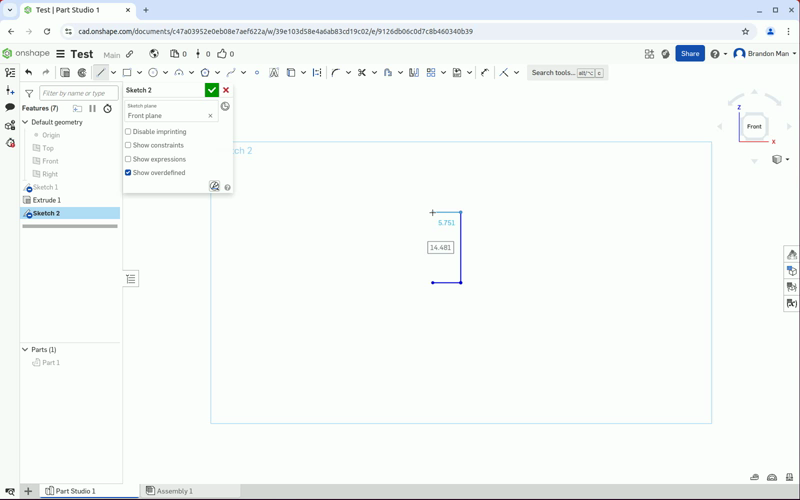
key_down(shift)
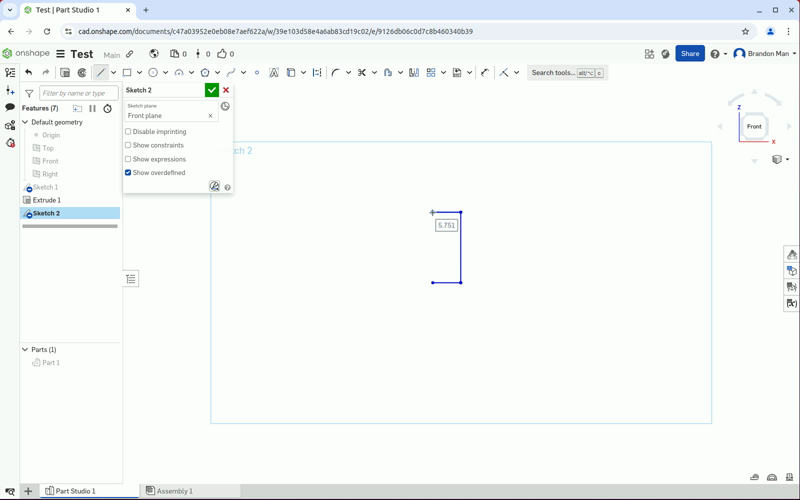
mouse_move(432, 282)
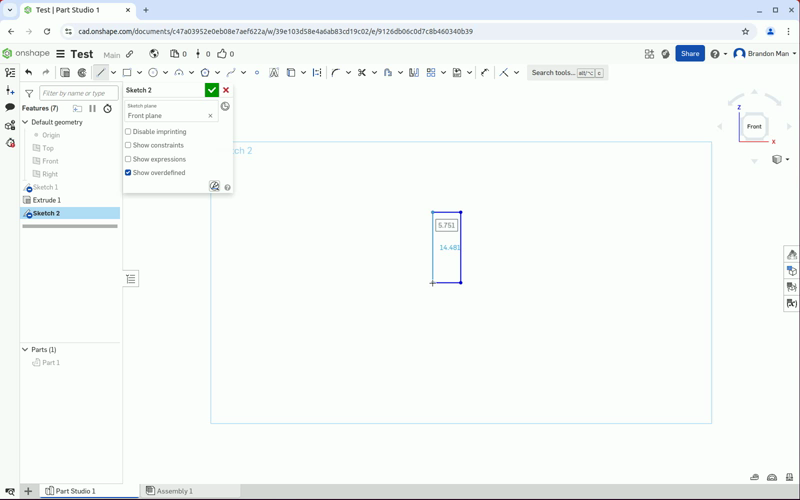
key_up(shift)
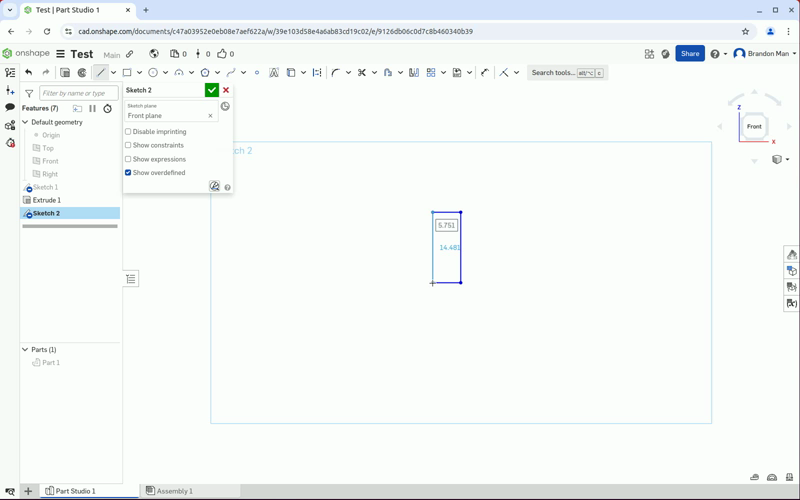
click(432, 282)
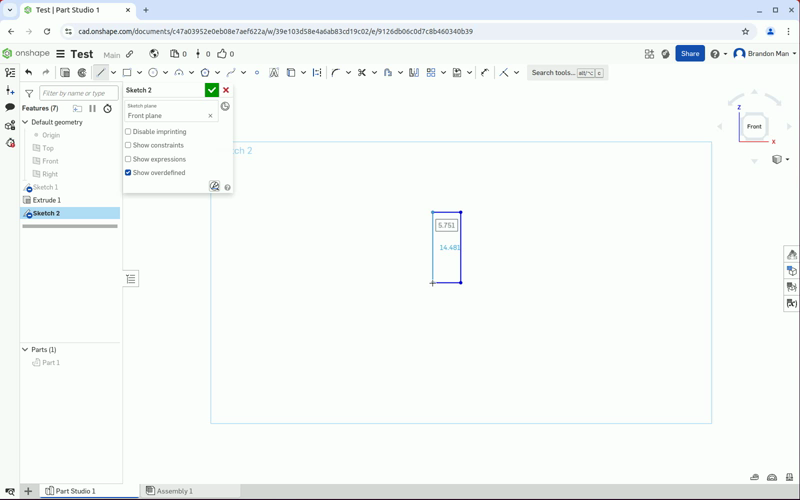
key(esc)
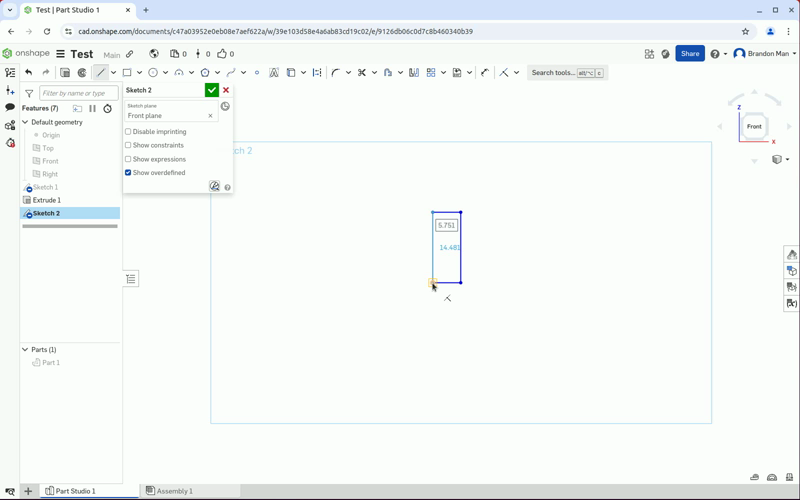
mouse_move(450, 220)
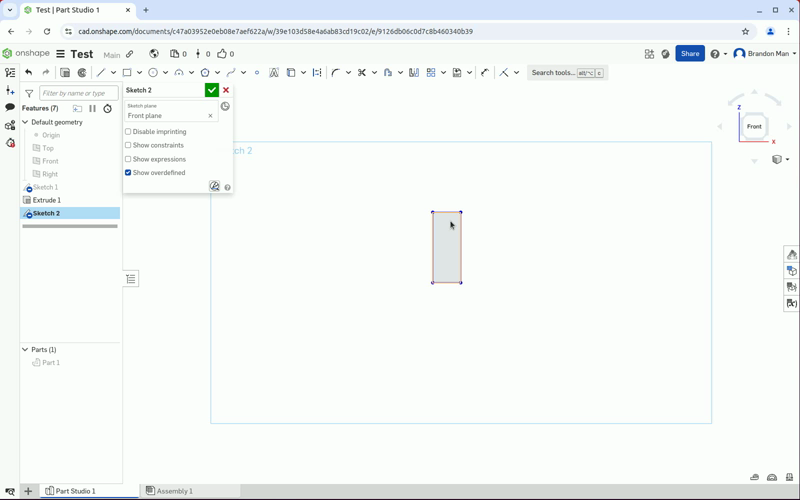
click(450, 220)
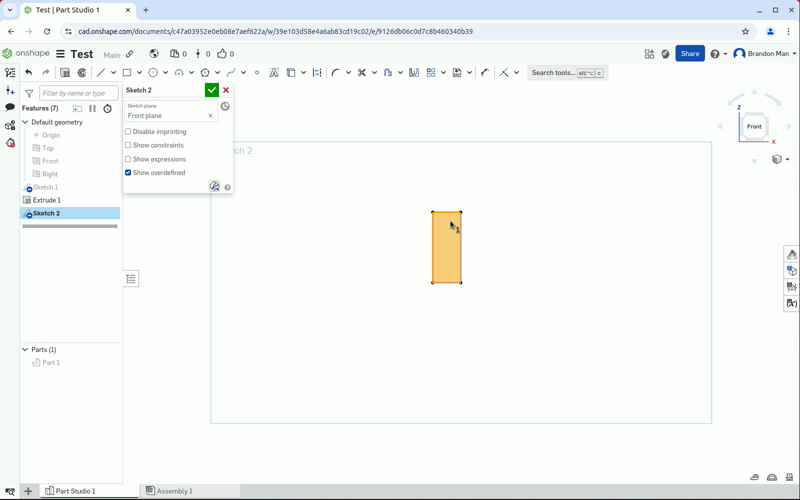
mouse_move(73, 352)
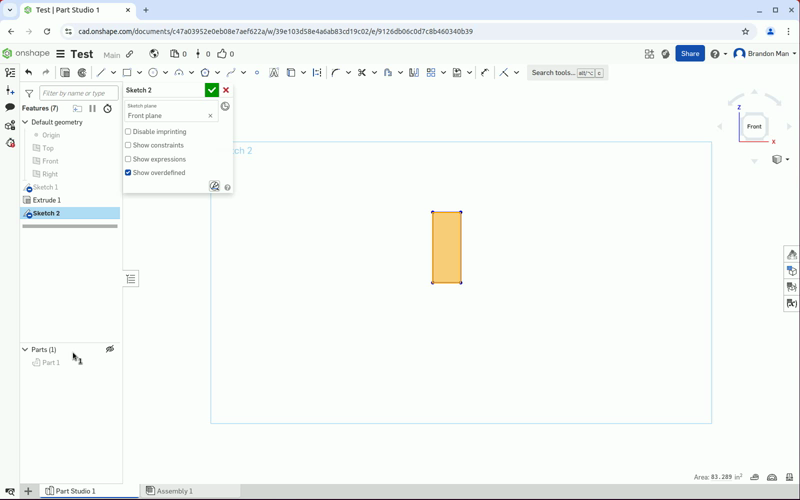
key(shift+y)
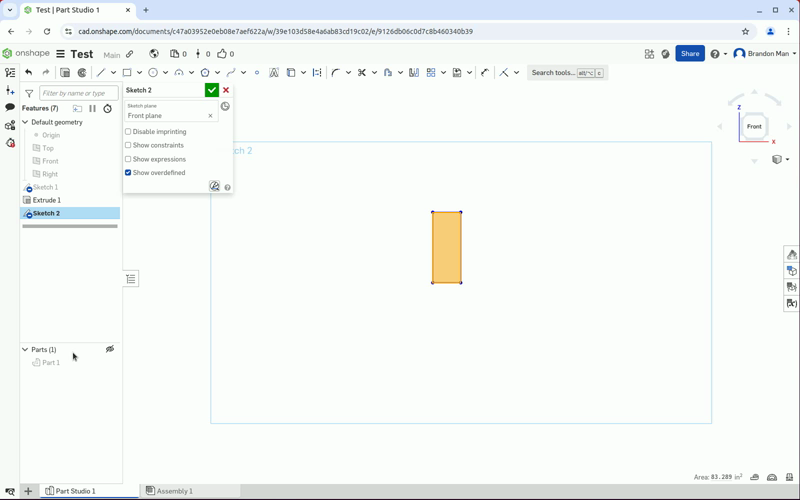
key(shift+e)
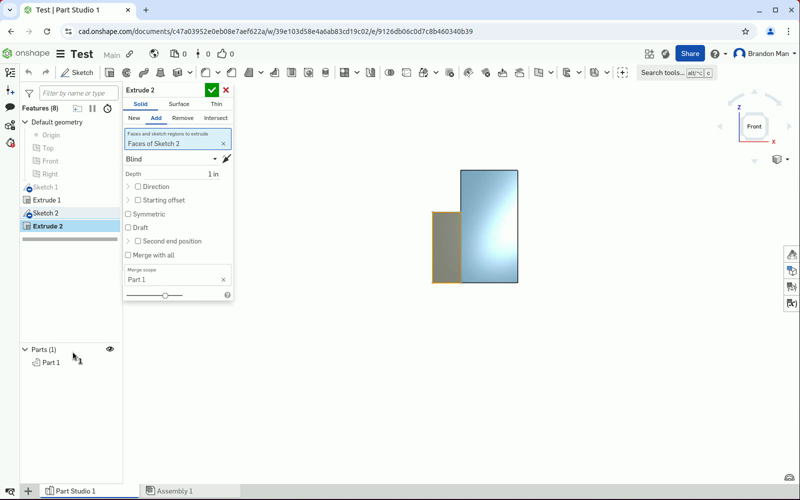
mouse_move(143, 106)
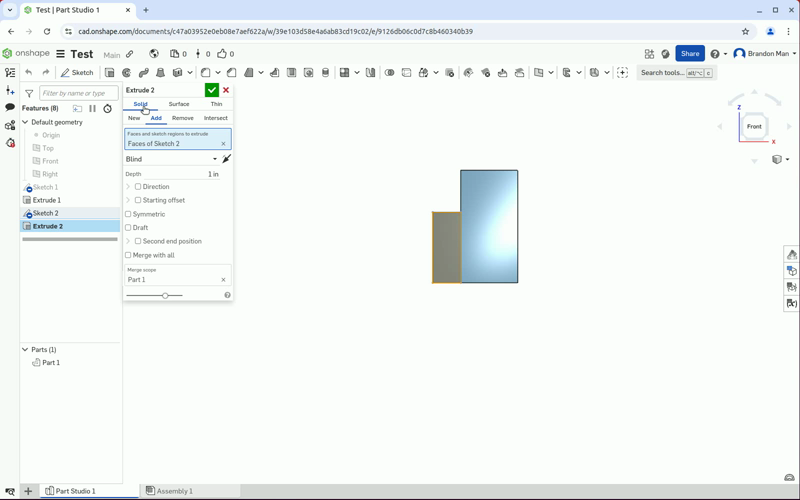
click(143, 106)
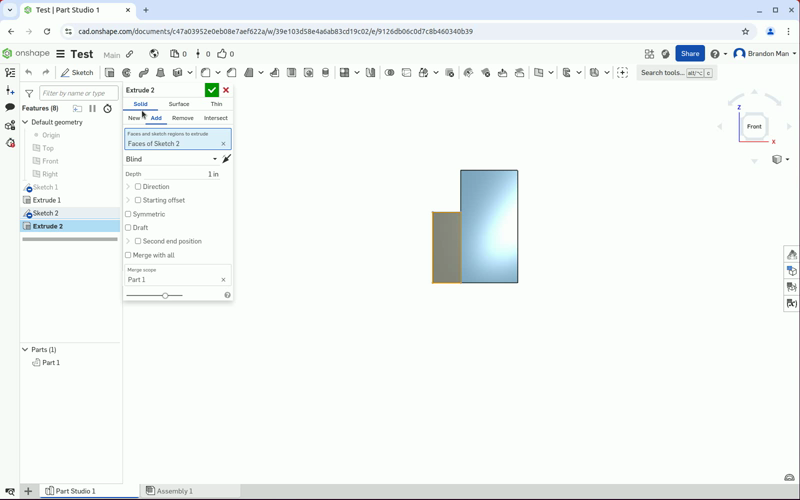
mouse_move(137, 120)
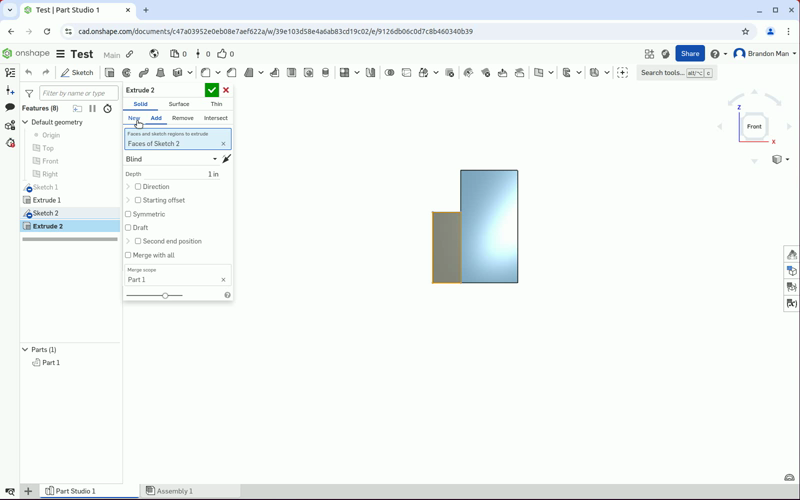
click(137, 120)
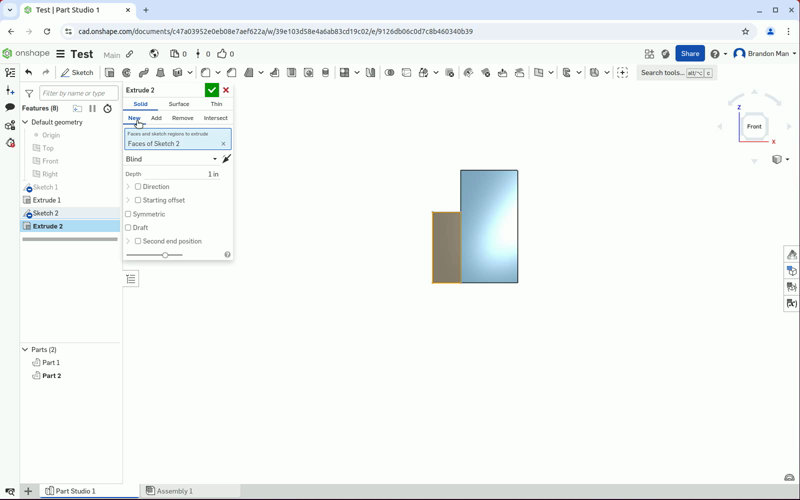
key(tab, 4)
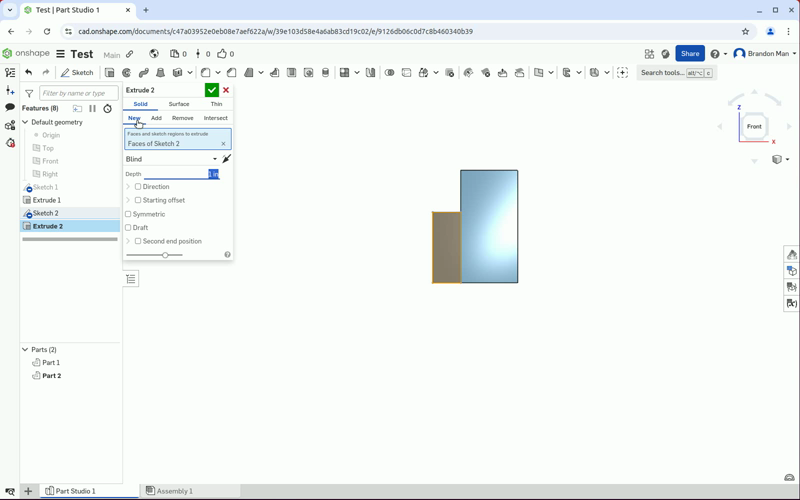
text(11.554)
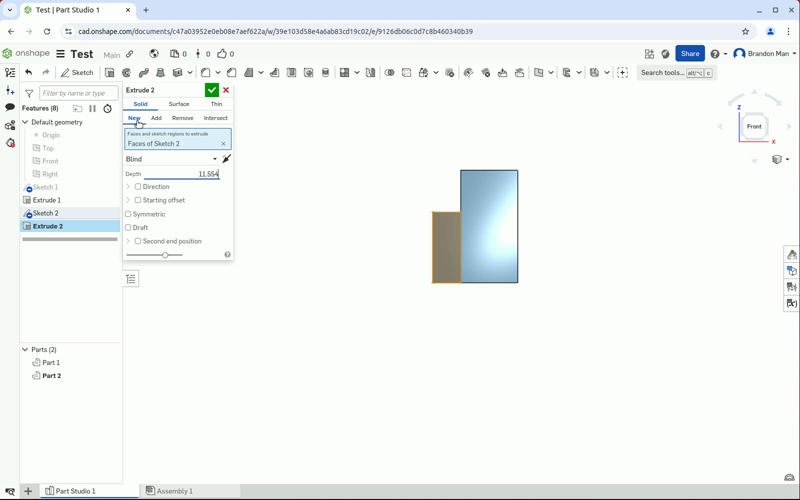
key(enter)
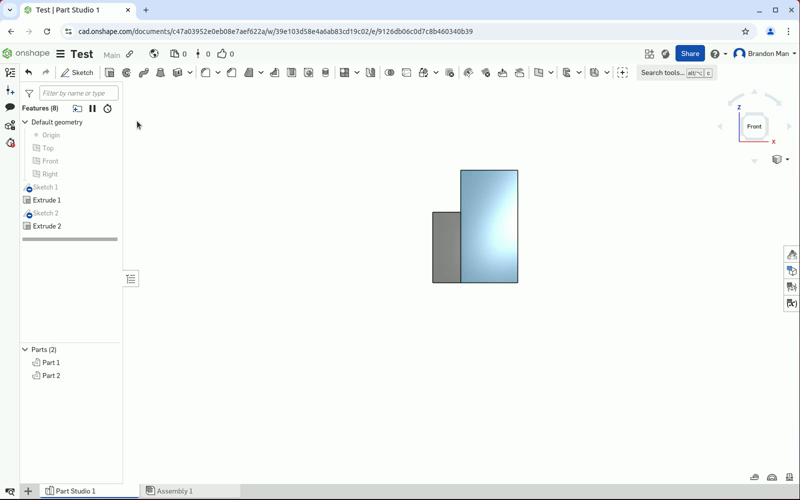
key(shift+h)
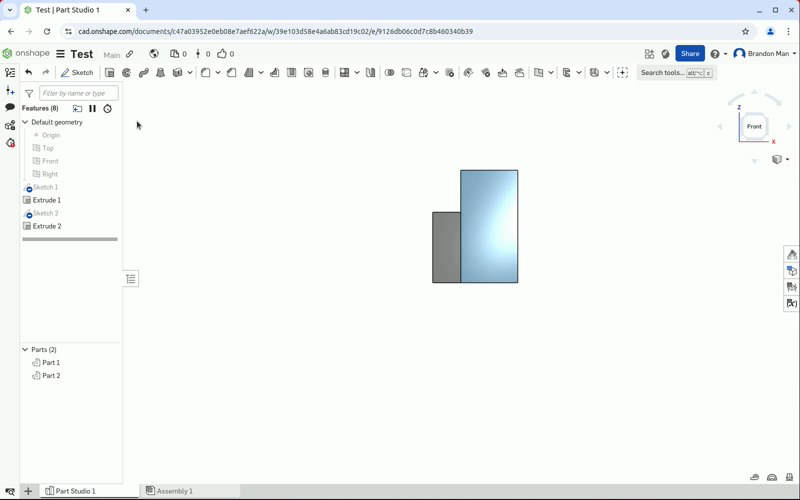
key(shift+h)
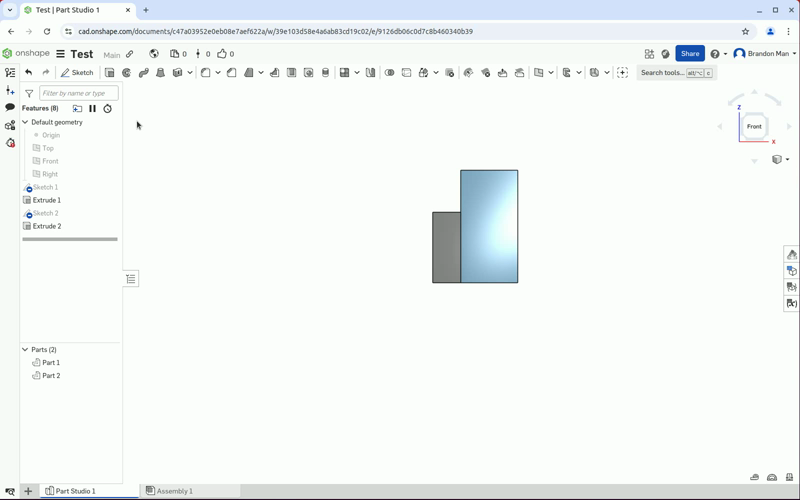
mouse_move(73, 189)
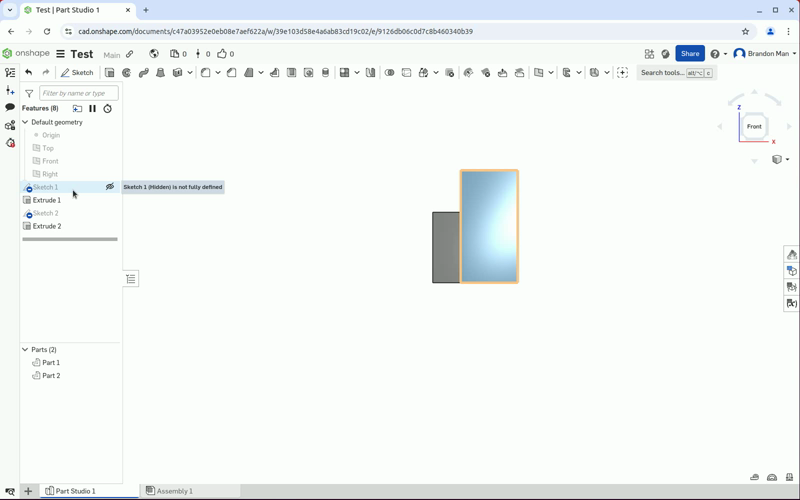
click(73, 189)
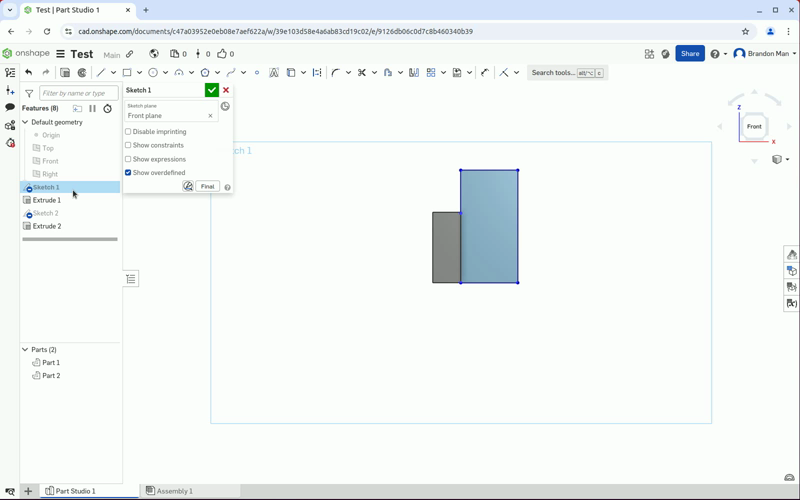
mouse_move(229, 92)
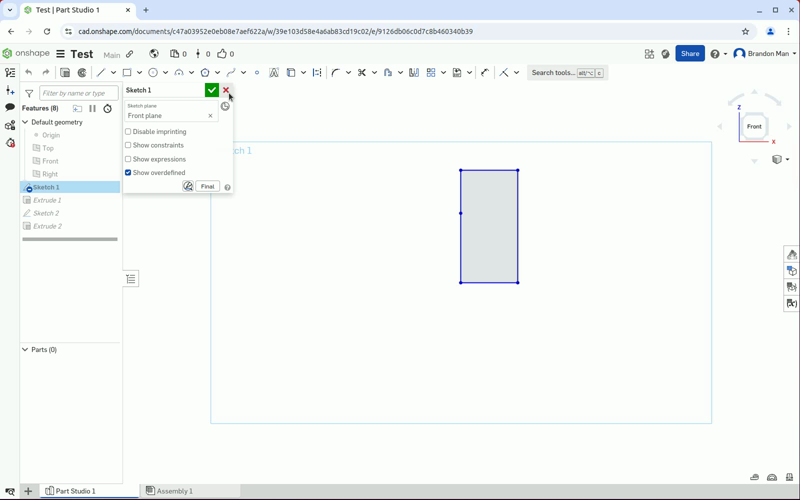
click(229, 92)
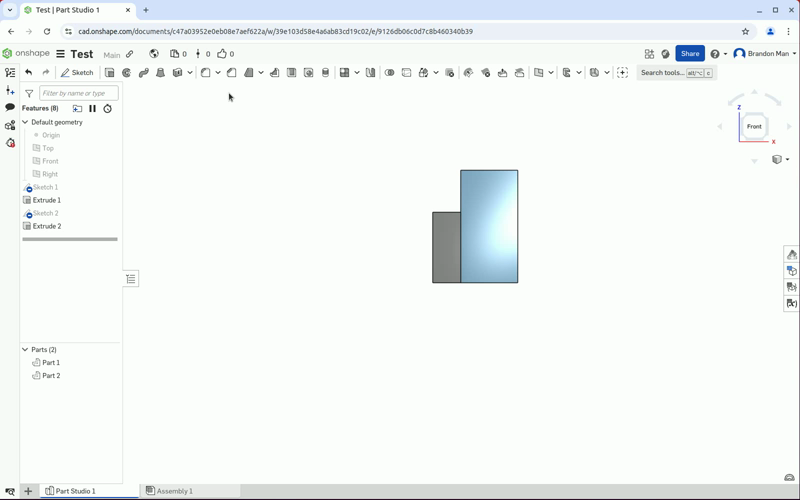
mouse_move(541, 75)
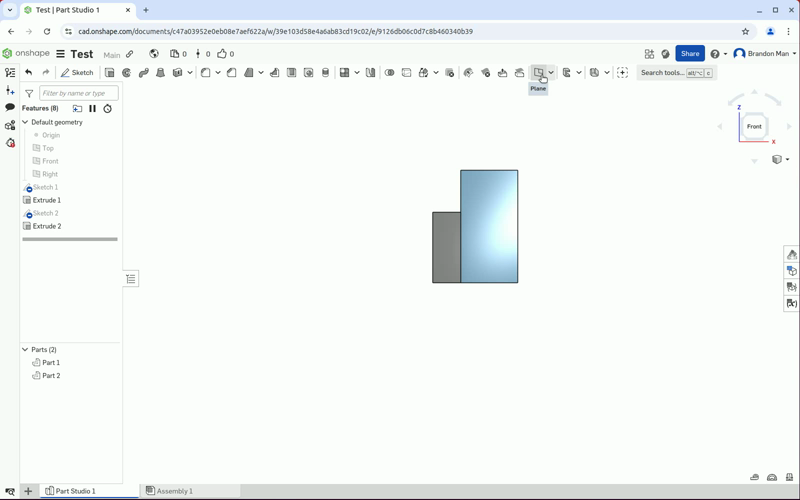
click(541, 75)
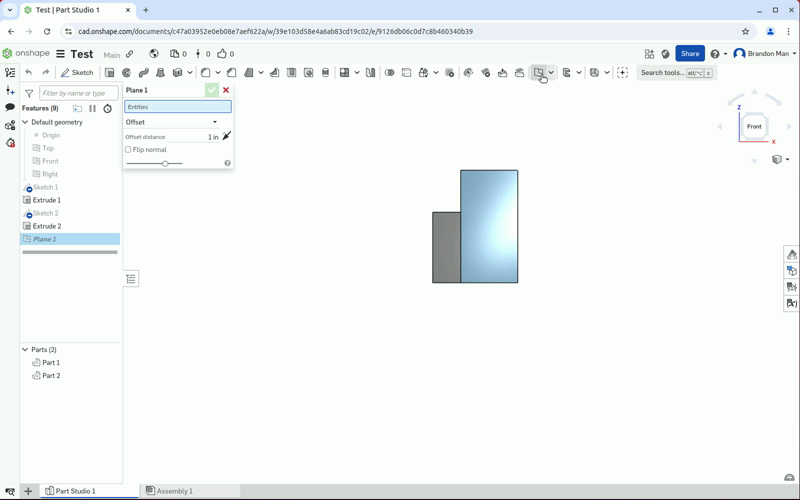
mouse_move(73, 163)
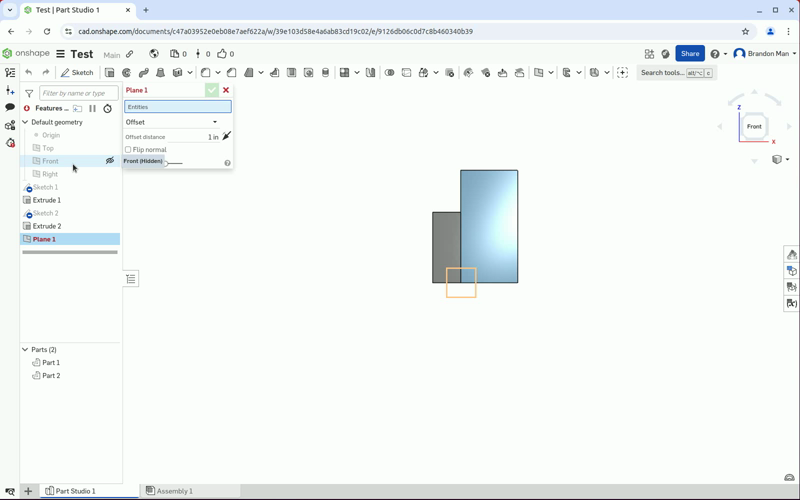
click(73, 163)
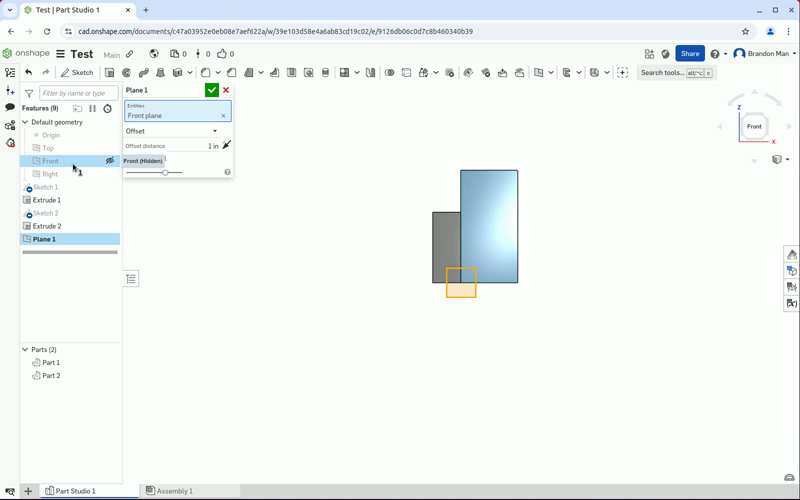
key(tab, 2)
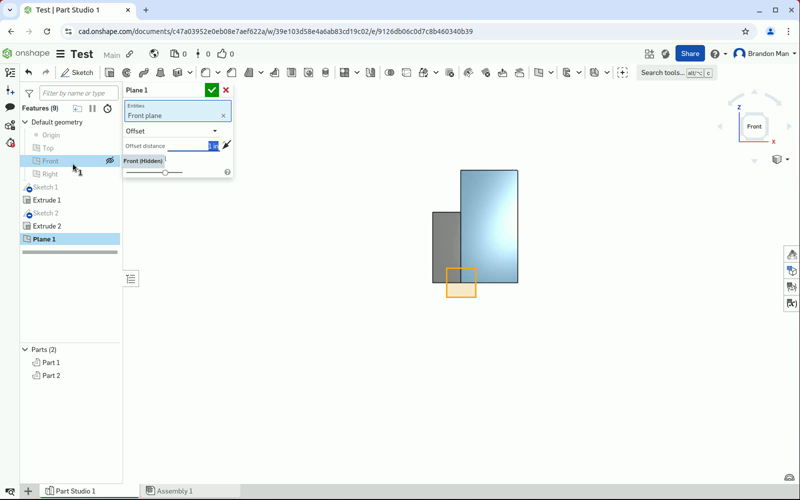
text(8.658)
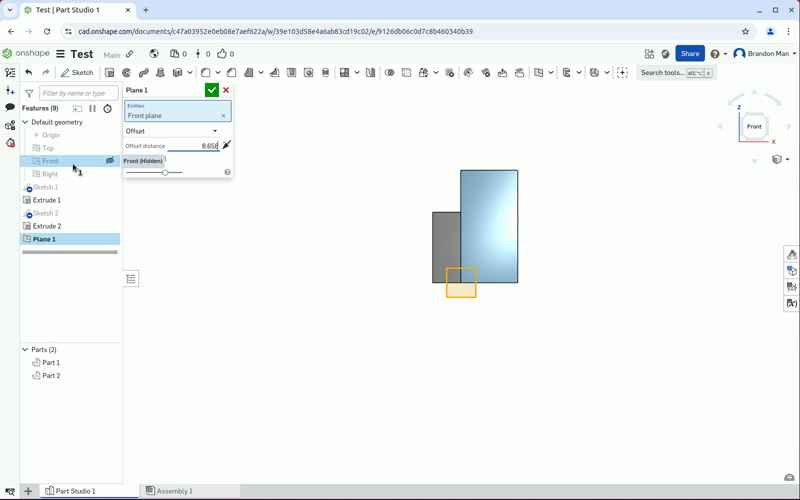
key(enter, 2)
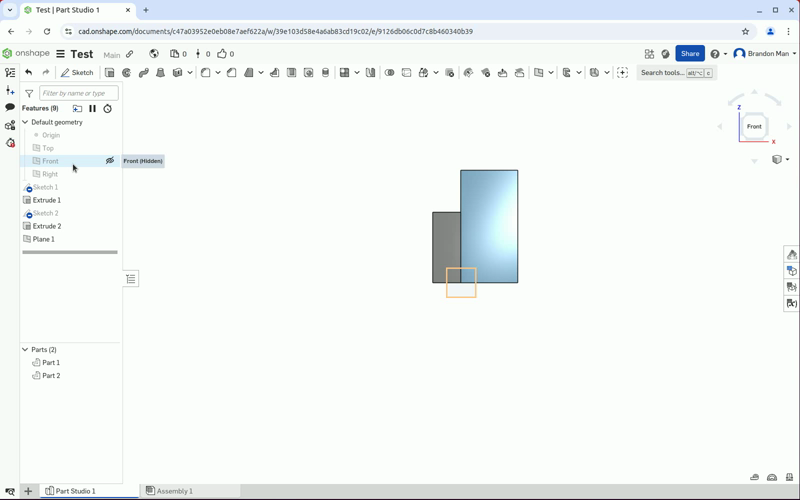
key(shift+s)
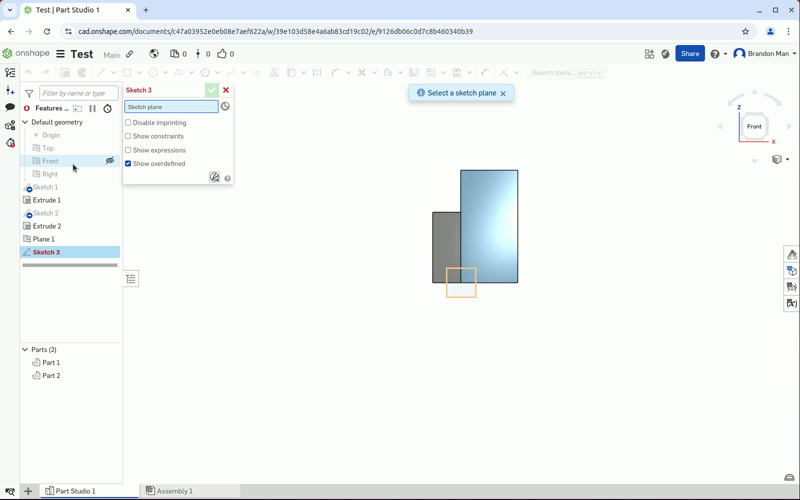
mouse_move(73, 241)
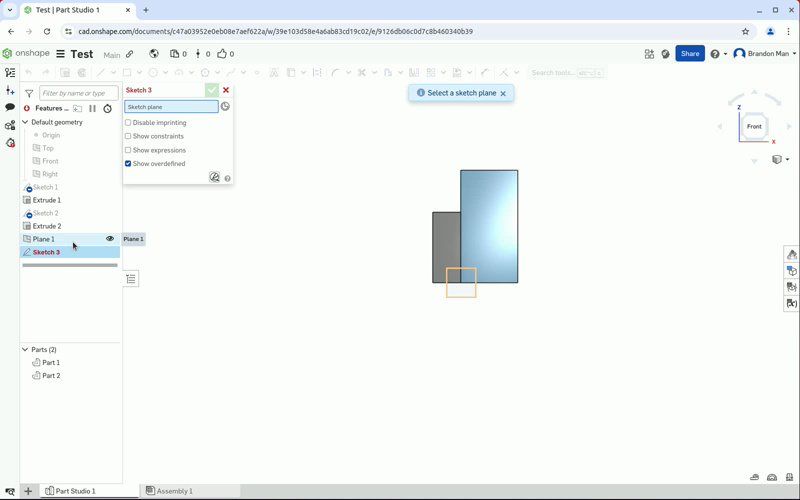
click(73, 241)
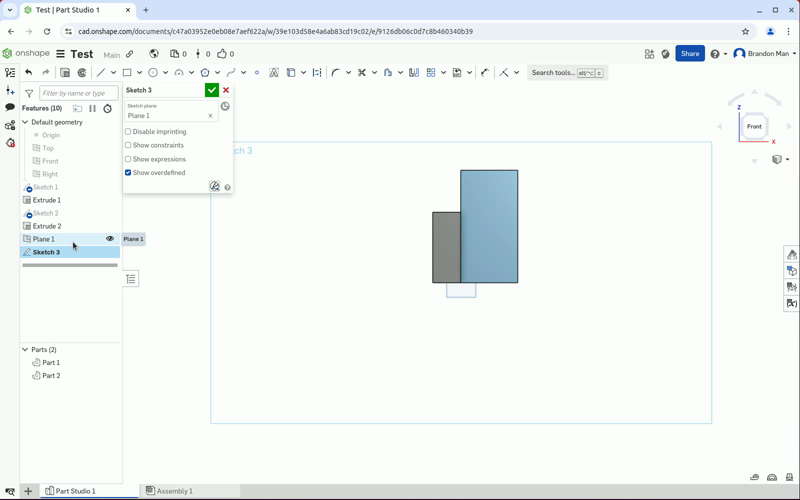
mouse_move(73, 352)
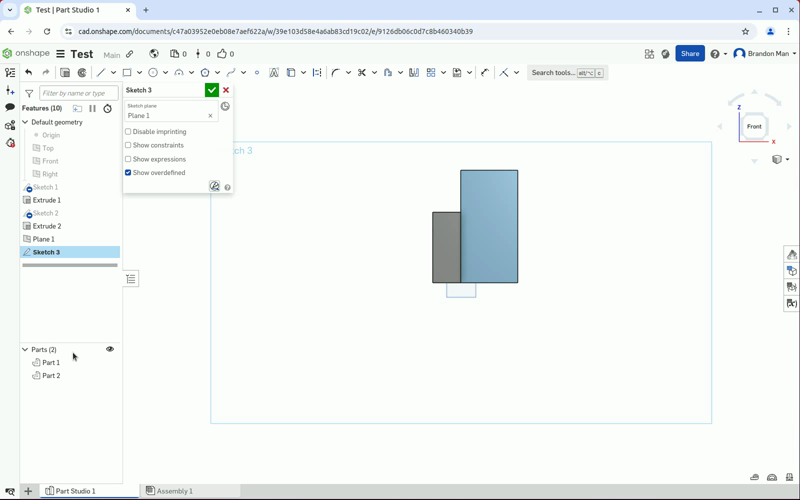
key(y)
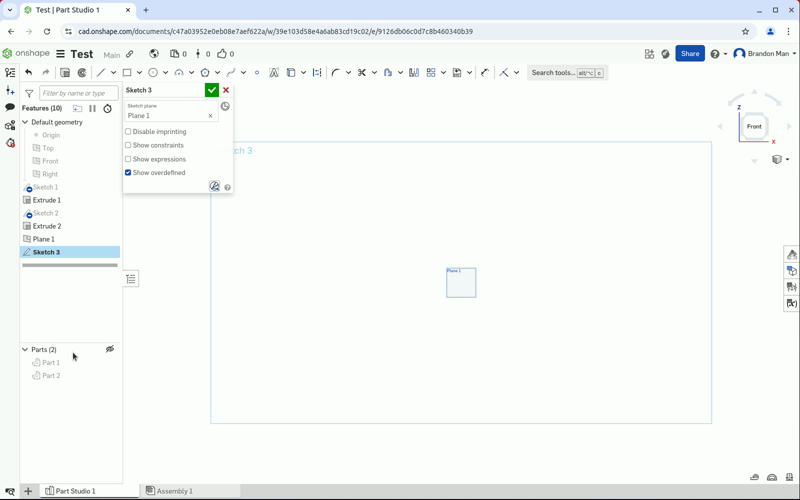
key(c)
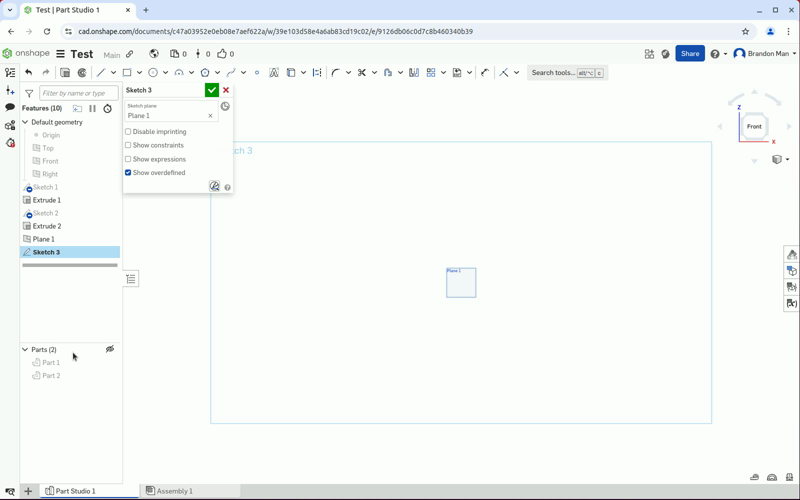
key_down(shift)
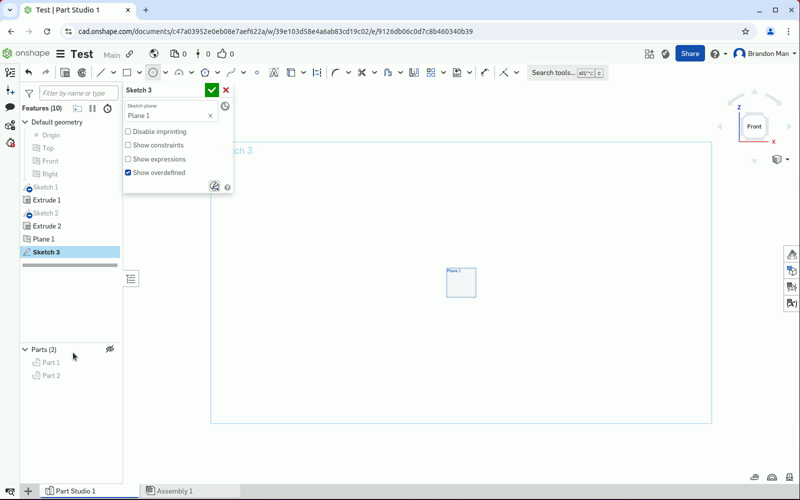
mouse_move(489, 254)
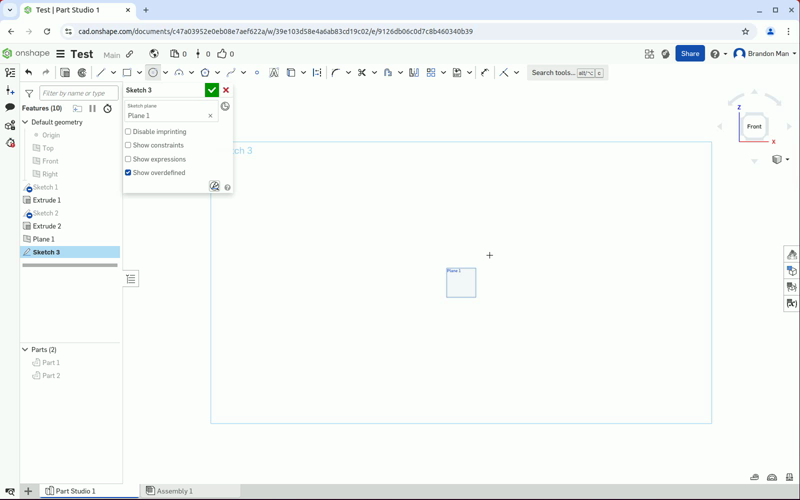
click(489, 254)
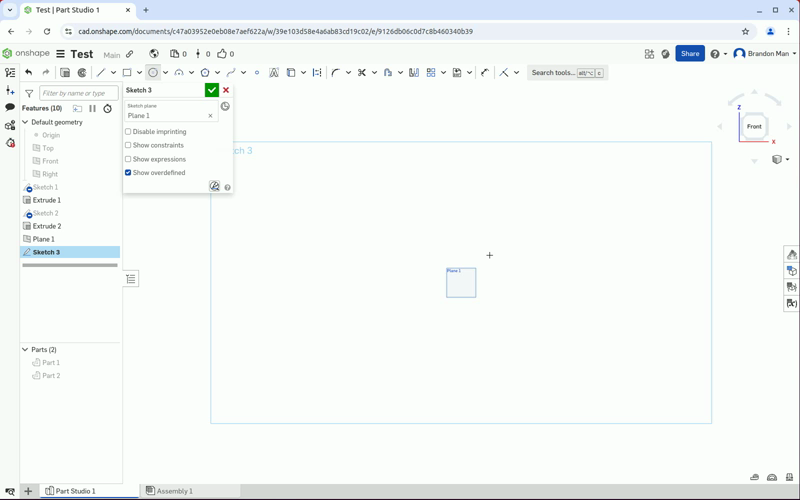
key_up(shift)
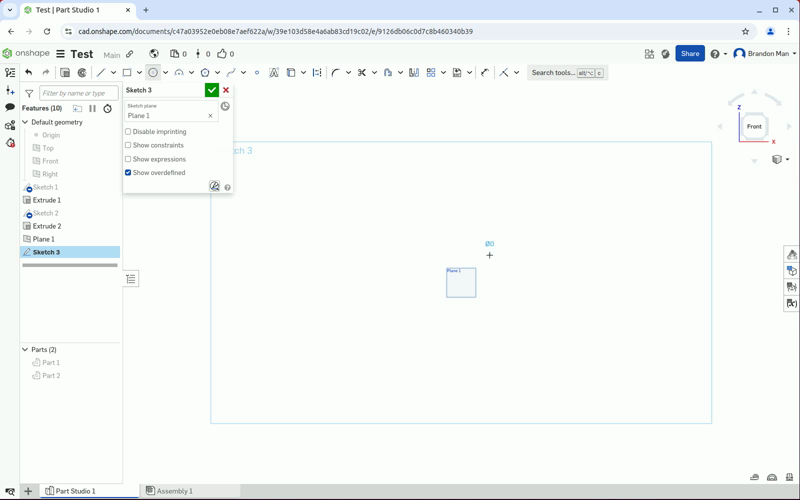
mouse_move(504, 254)
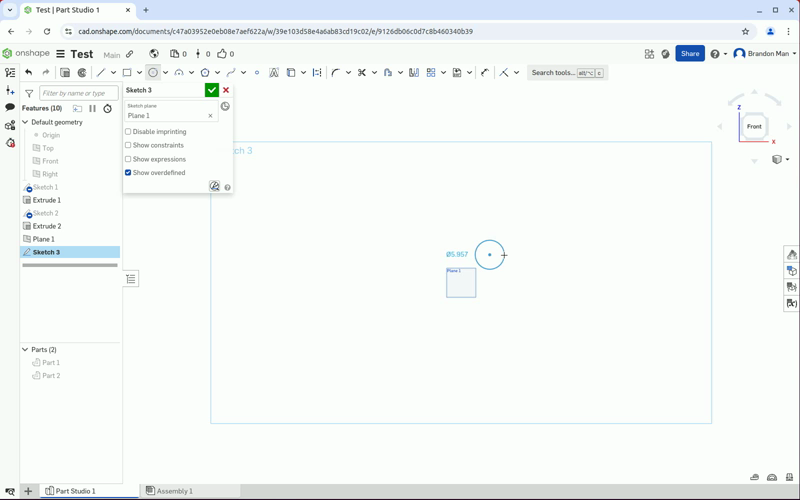
click(504, 254)
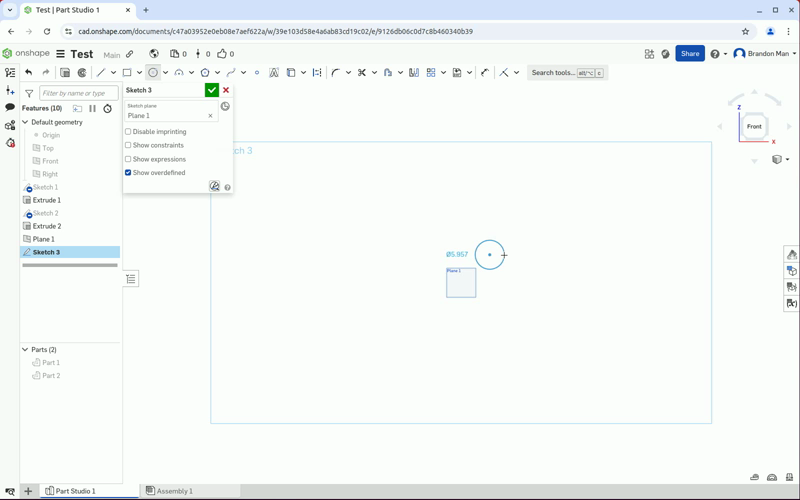
key(esc)
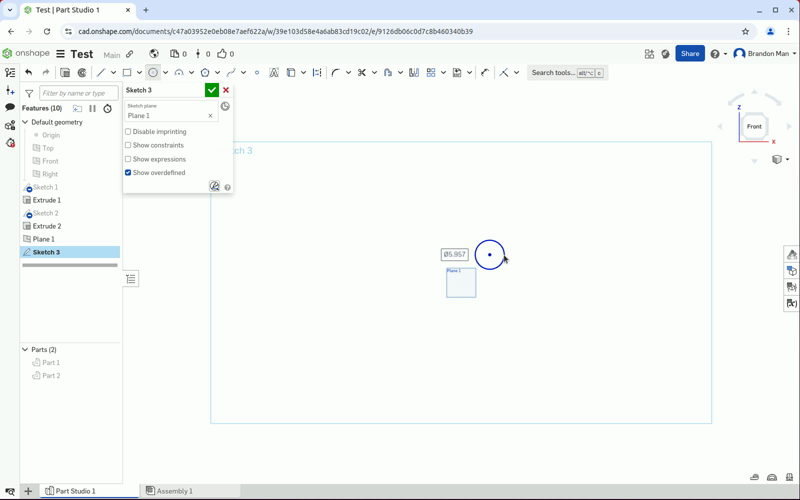
mouse_move(500, 258)
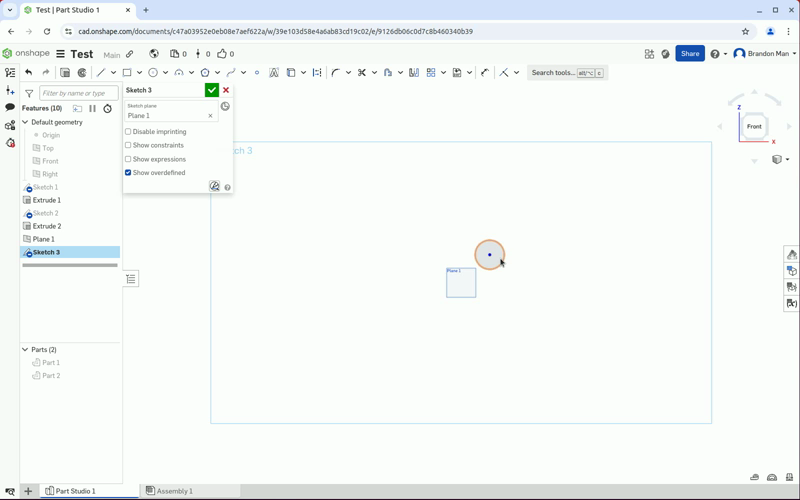
scroll(6)
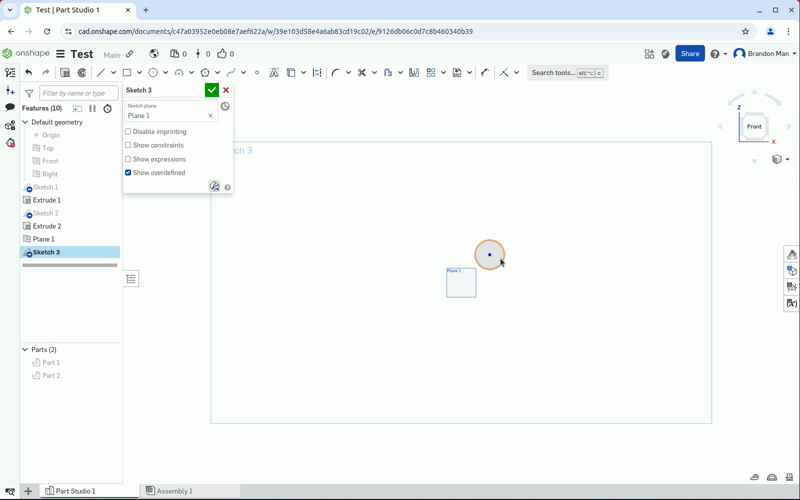
scroll(6)
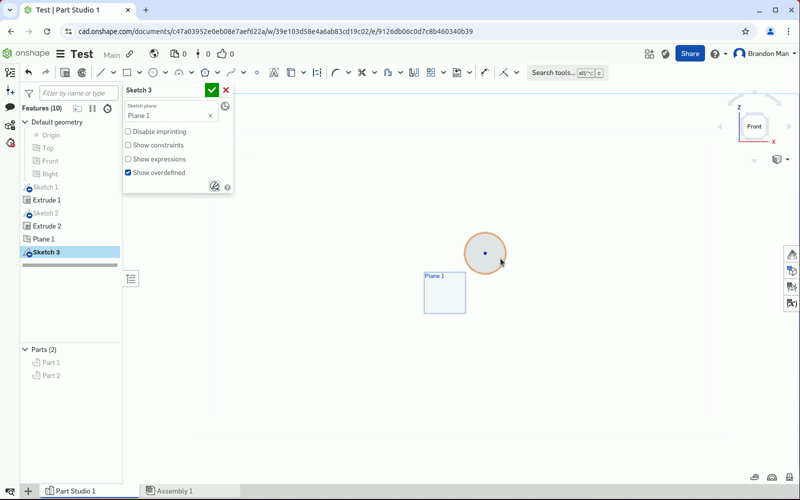
scroll(6)
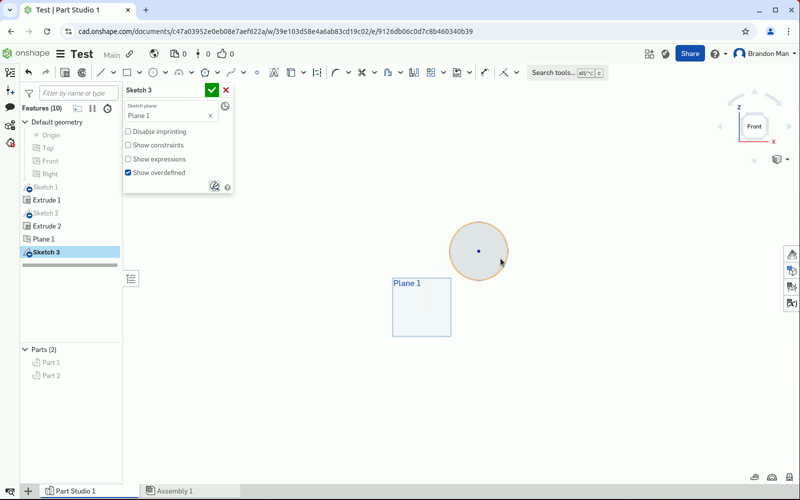
scroll(6)
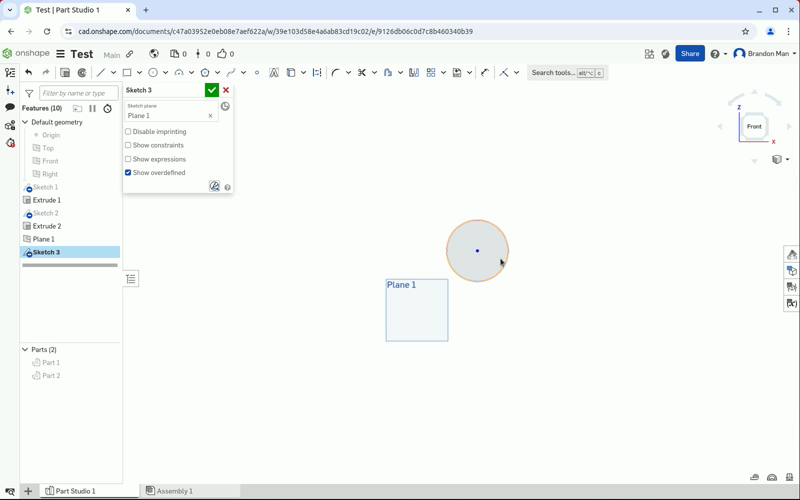
scroll(6)
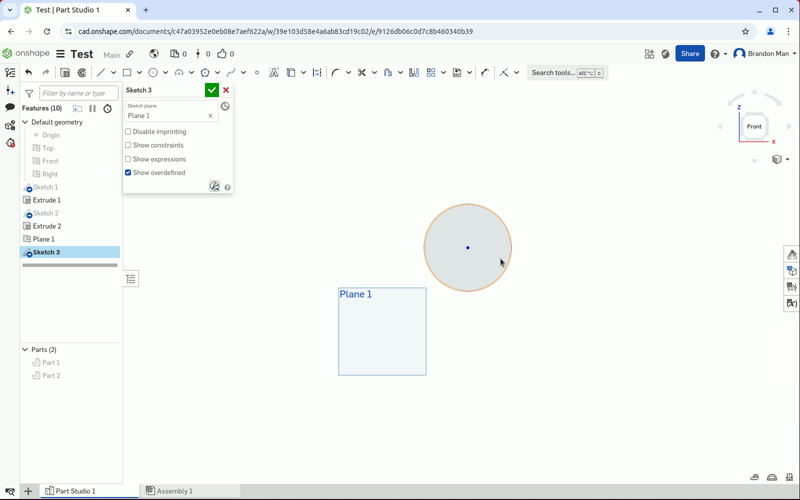
scroll(6)
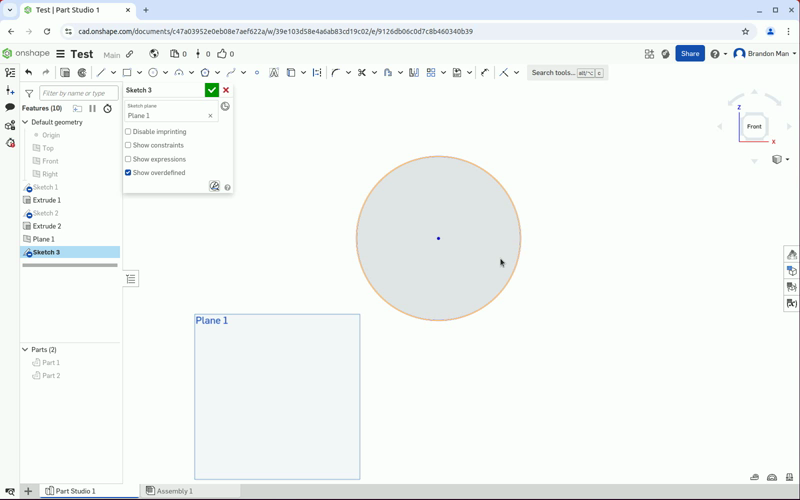
scroll(6)
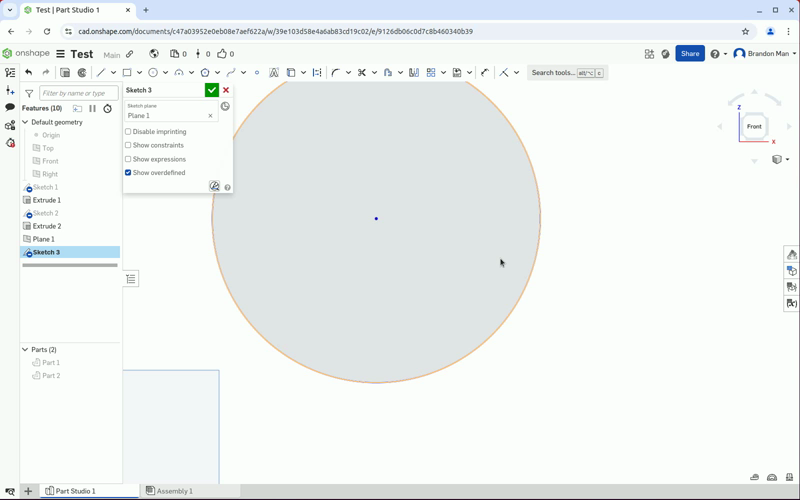
click(500, 258)
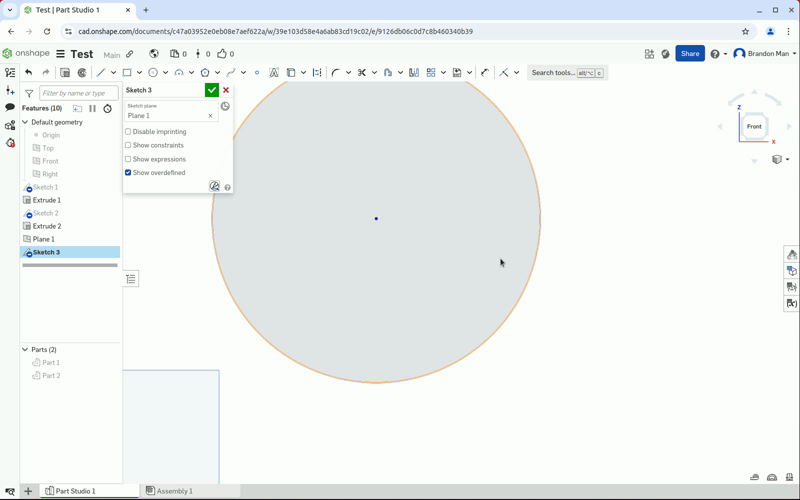
scroll(-6)
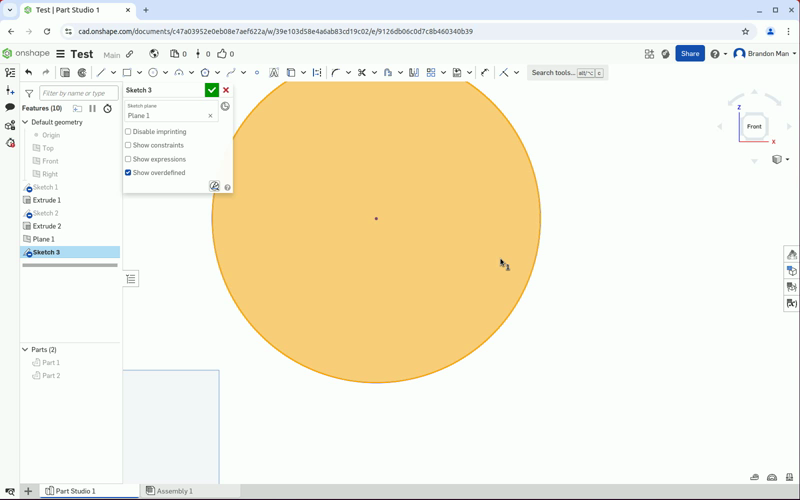
scroll(-6)
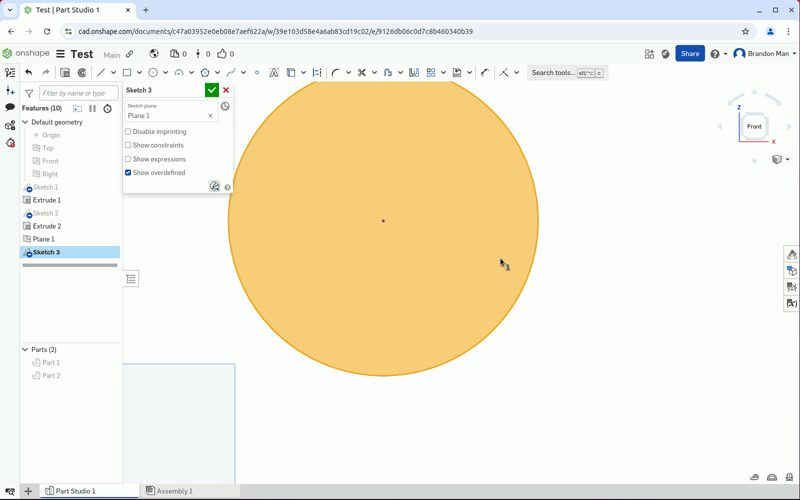
scroll(-6)
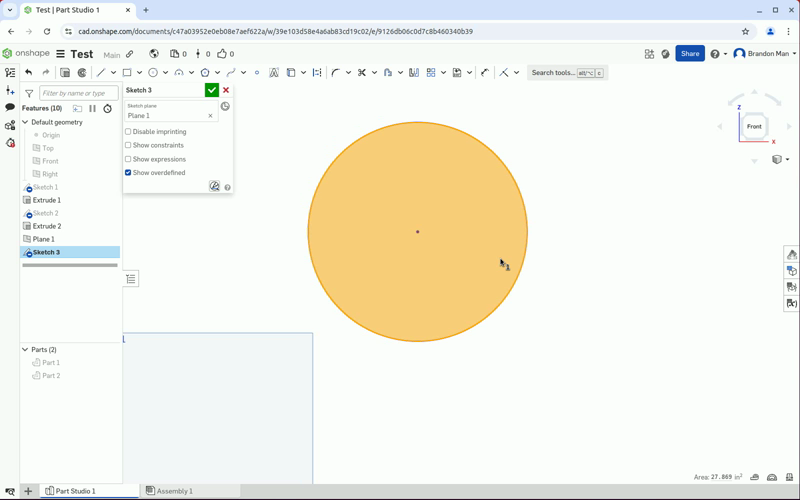
scroll(-6)
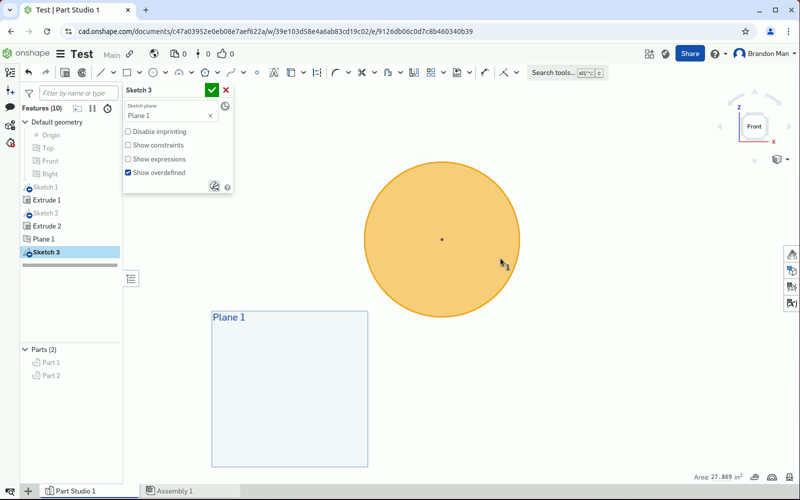
scroll(-6)
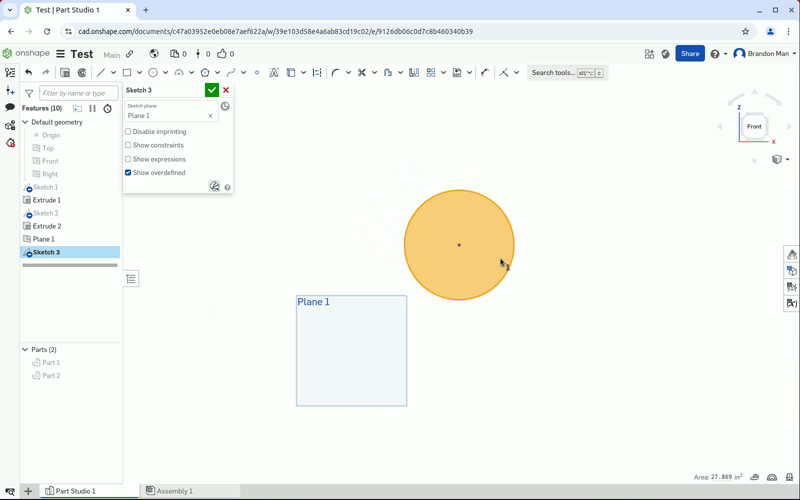
scroll(-6)
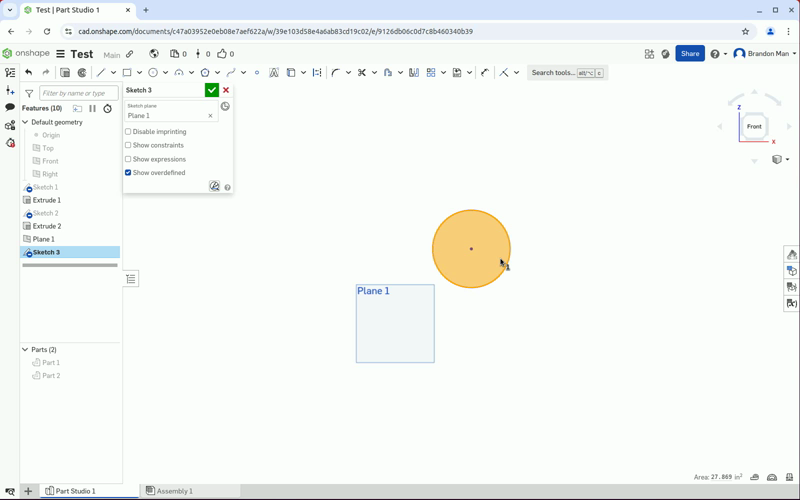
scroll(-6)
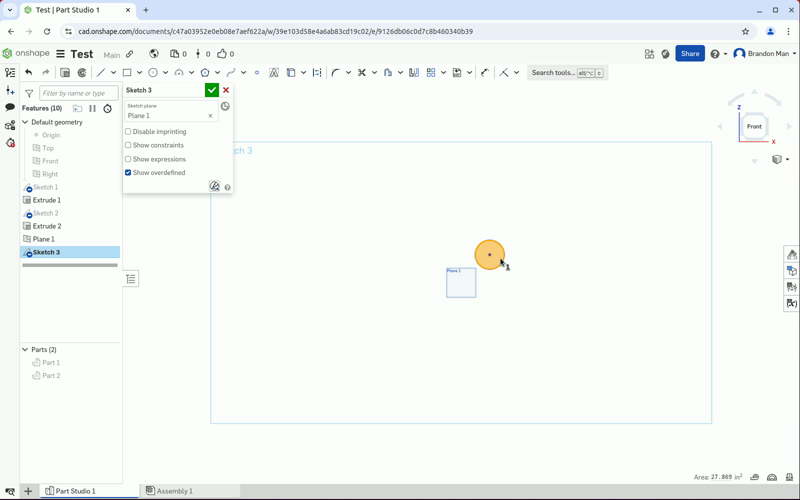
mouse_move(73, 352)
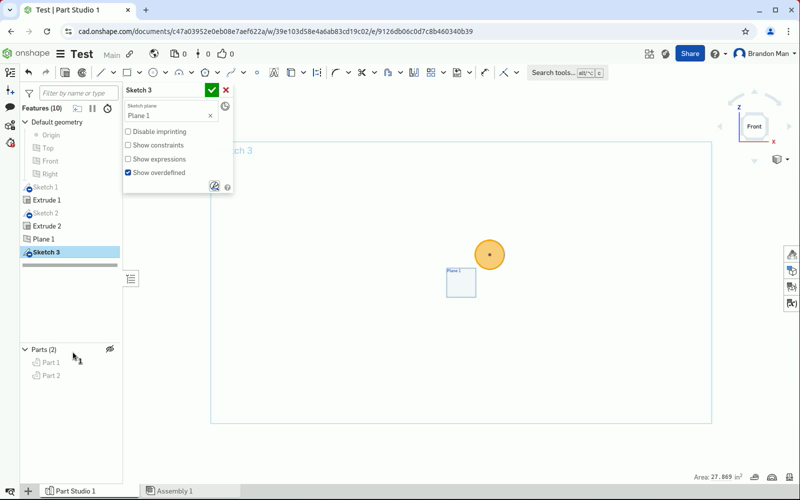
key(shift+y)
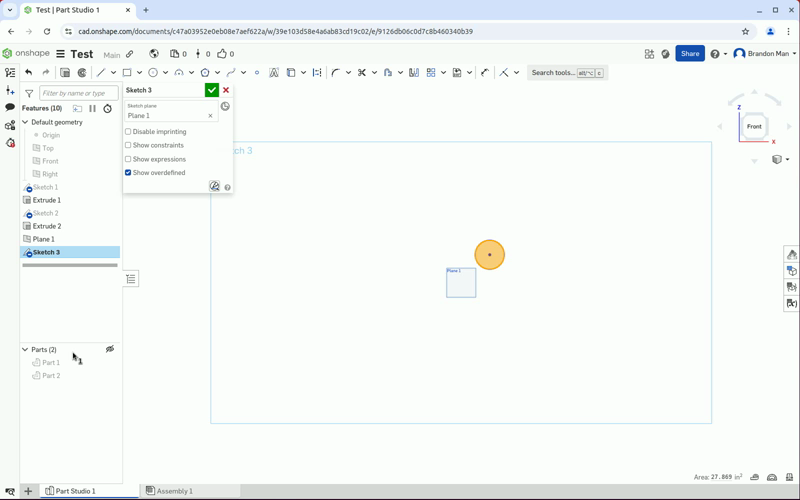
key(shift+e)
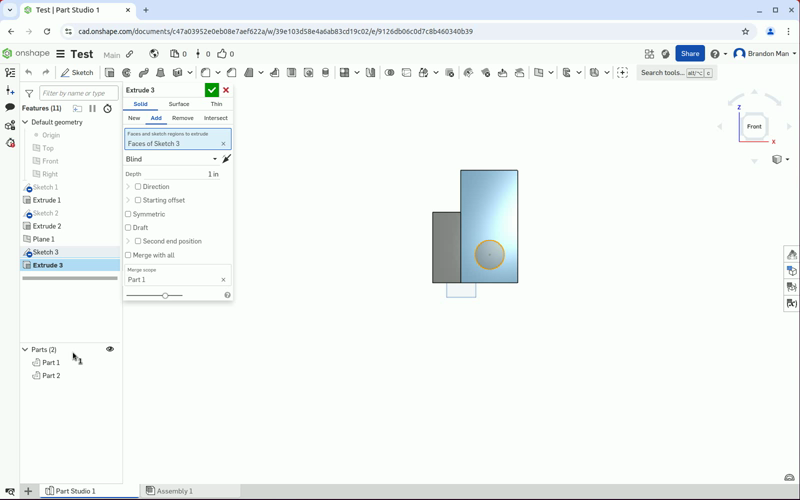
mouse_move(143, 106)
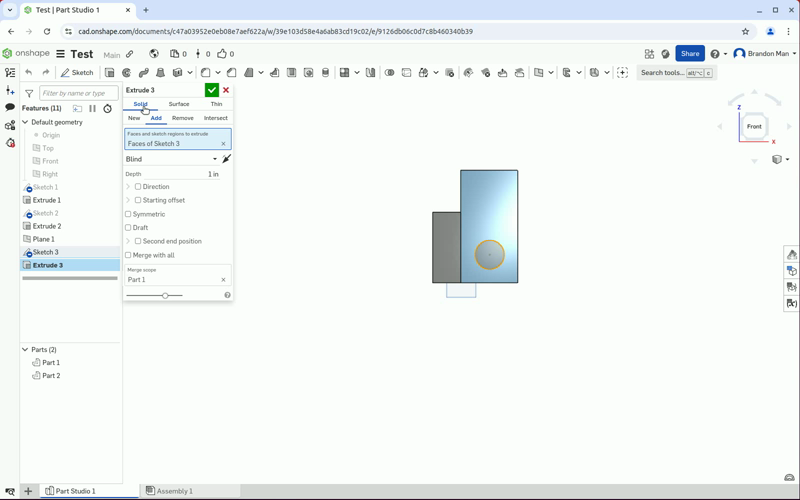
click(143, 106)
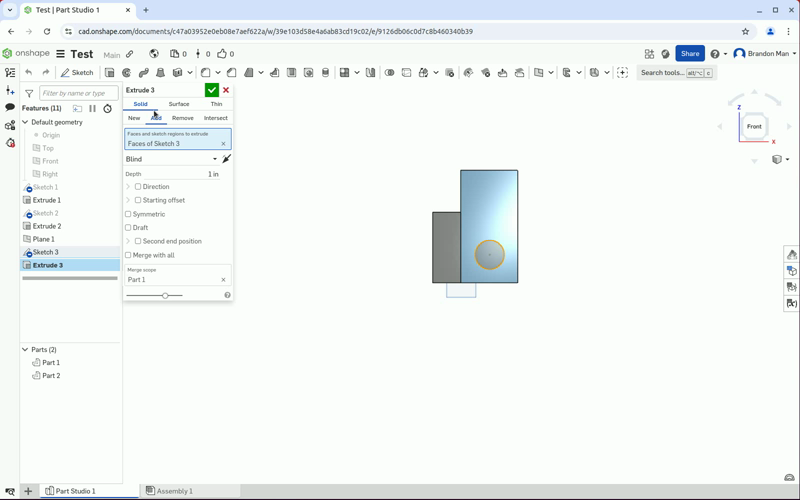
mouse_move(186, 120)
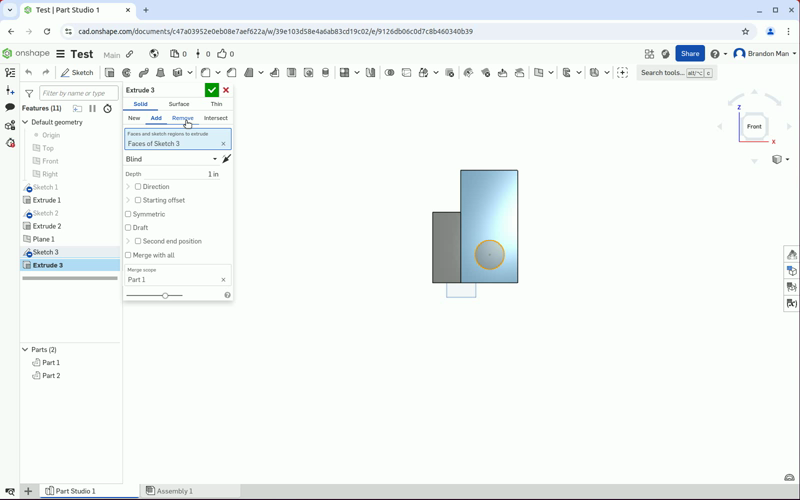
click(186, 120)
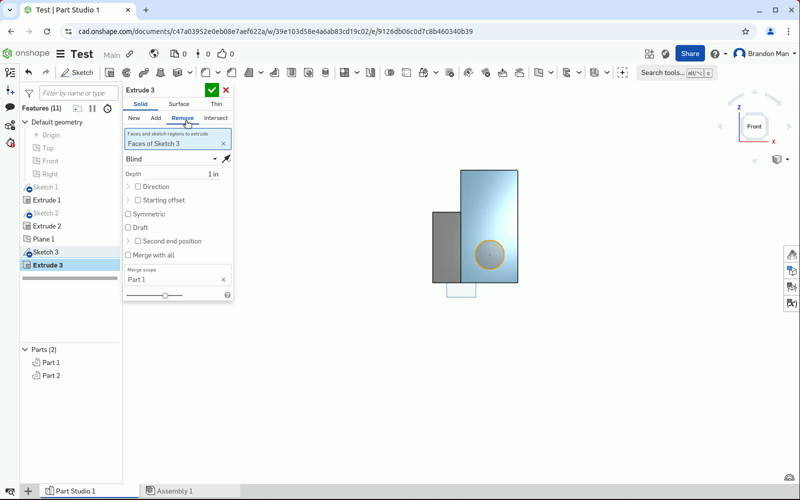
key(tab, 4)
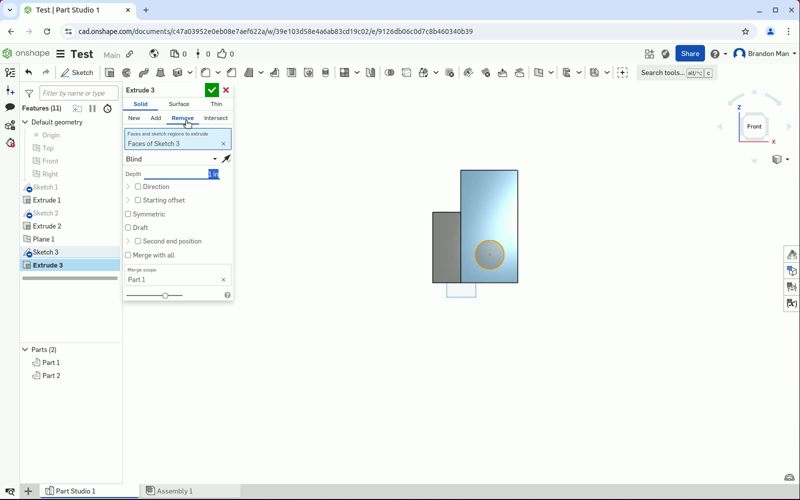
text(8.666)
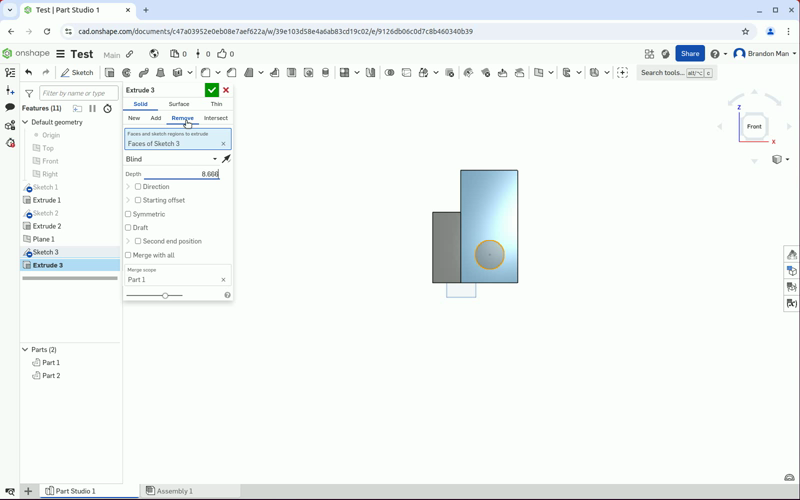
key(tab, 6)
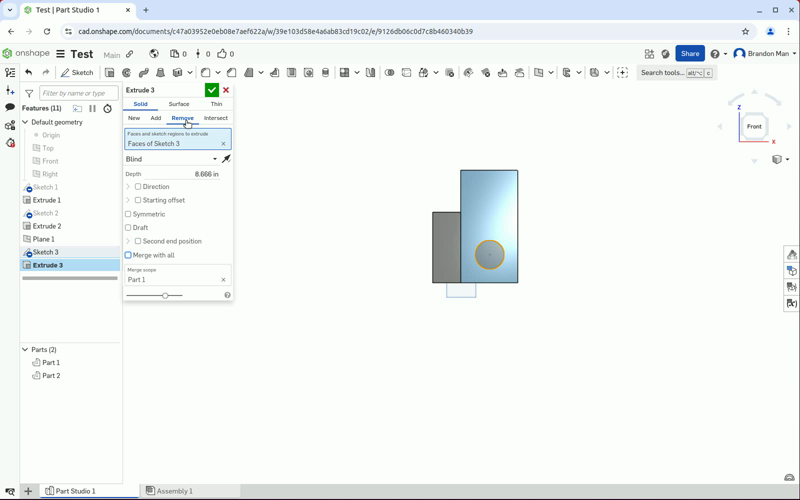
key(space)
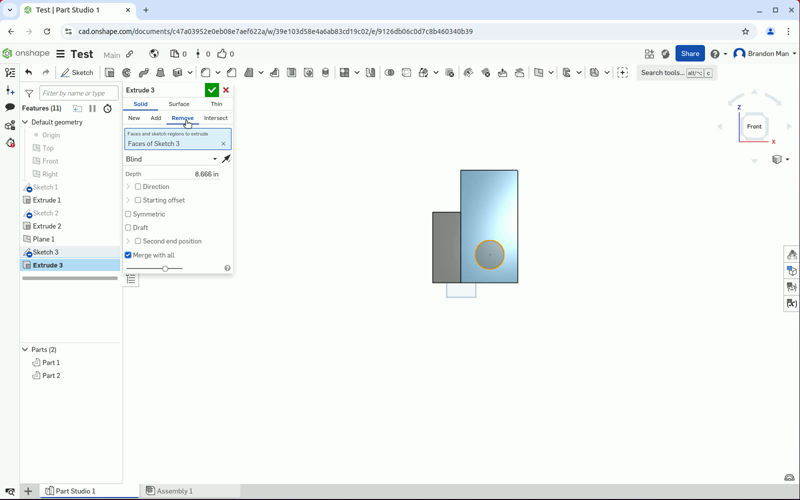
key(enter)
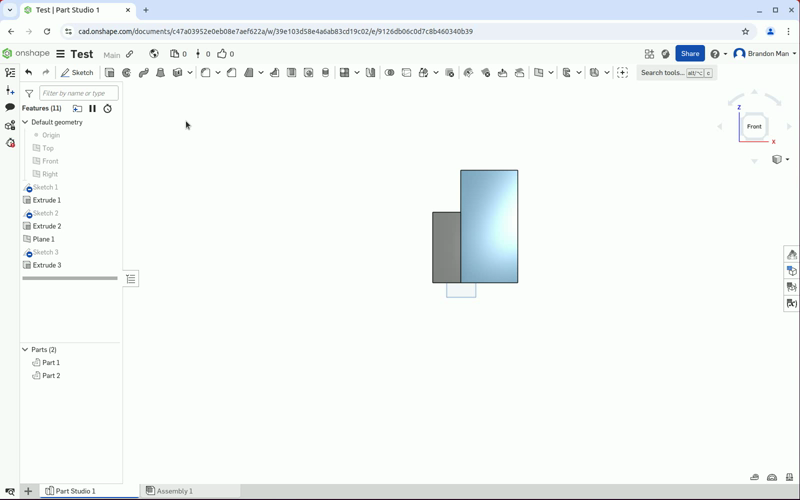
key(shift+h)
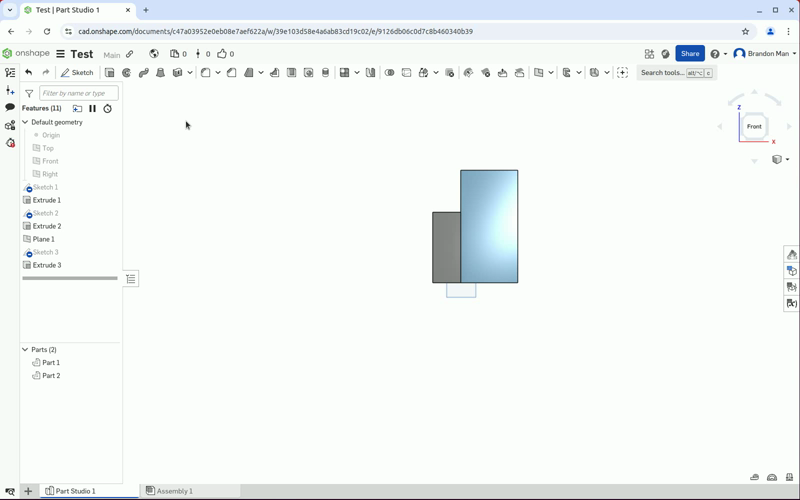
key(shift+h)
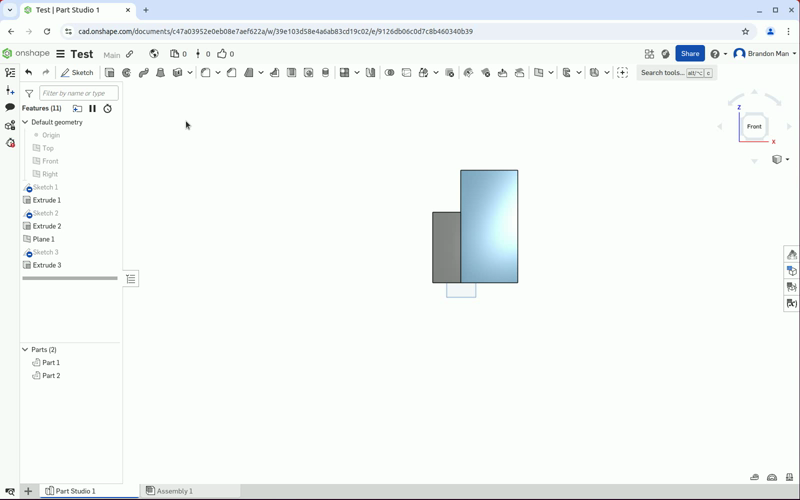
mouse_move(73, 189)
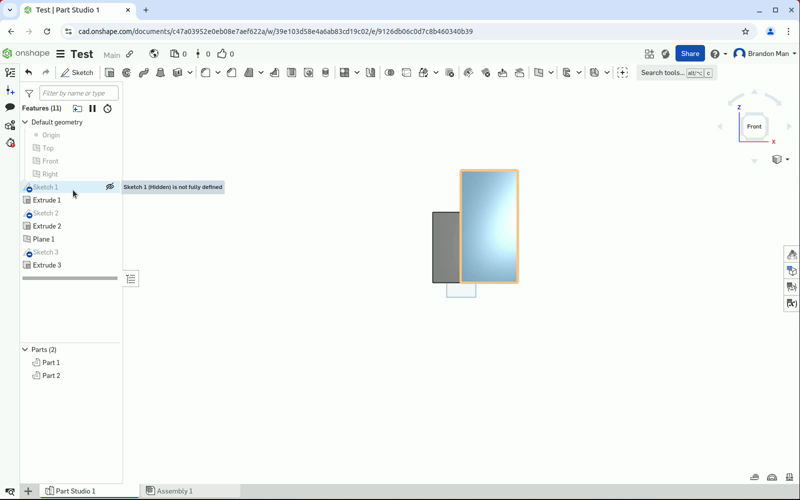
click(73, 189)
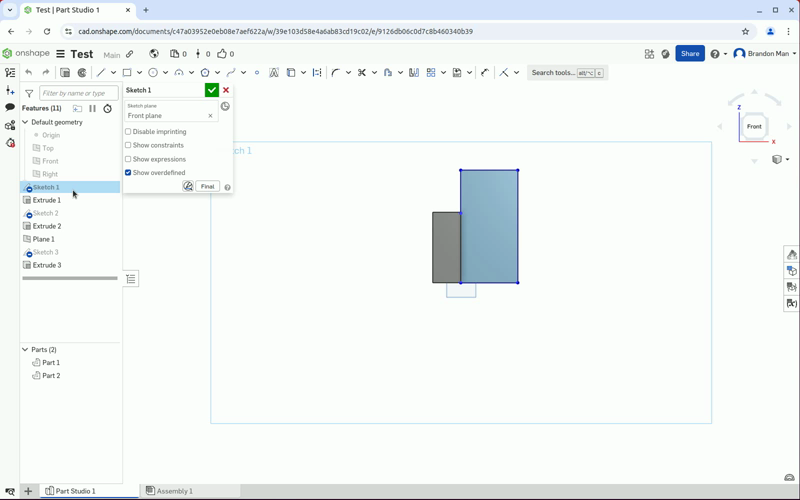
mouse_move(229, 92)
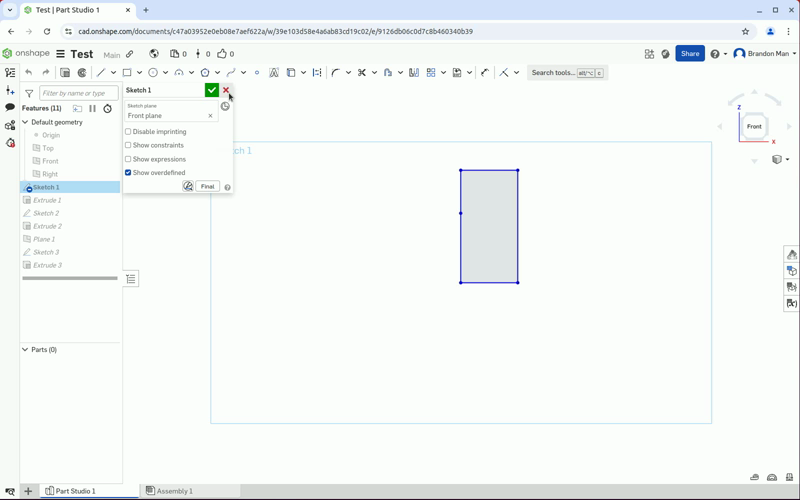
click(229, 92)
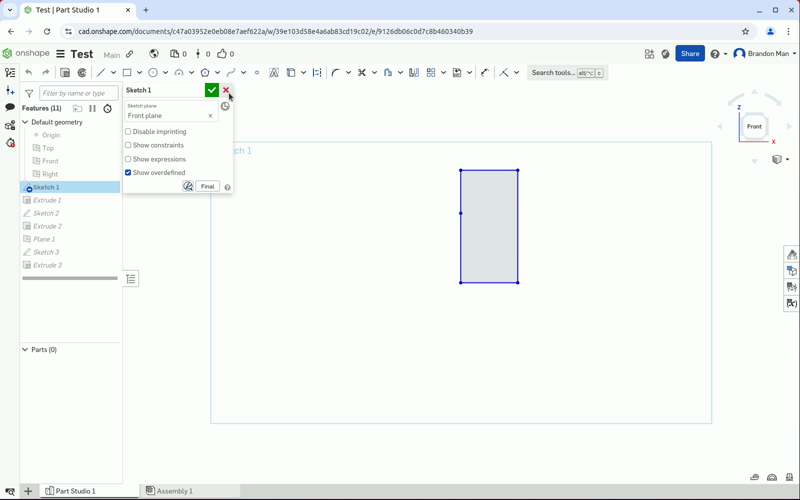
key(shift+s)
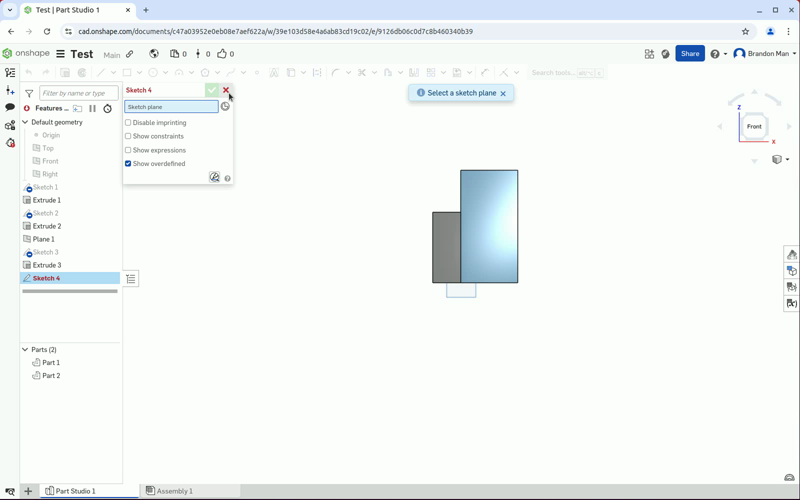
mouse_move(73, 241)
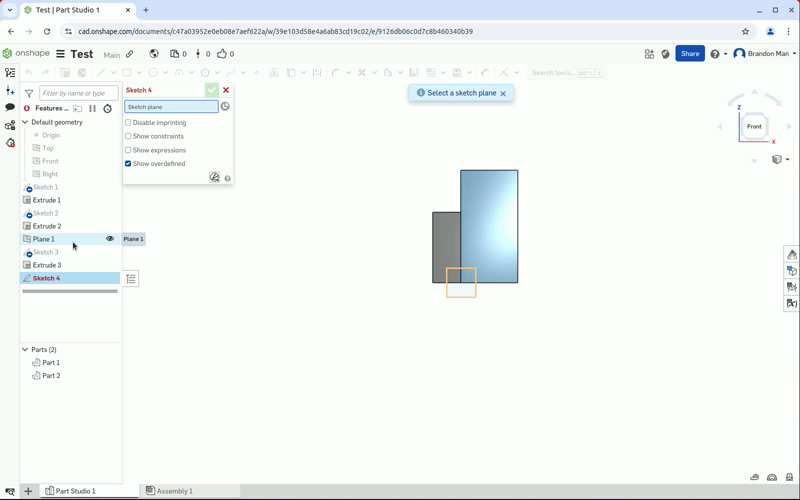
click(73, 241)
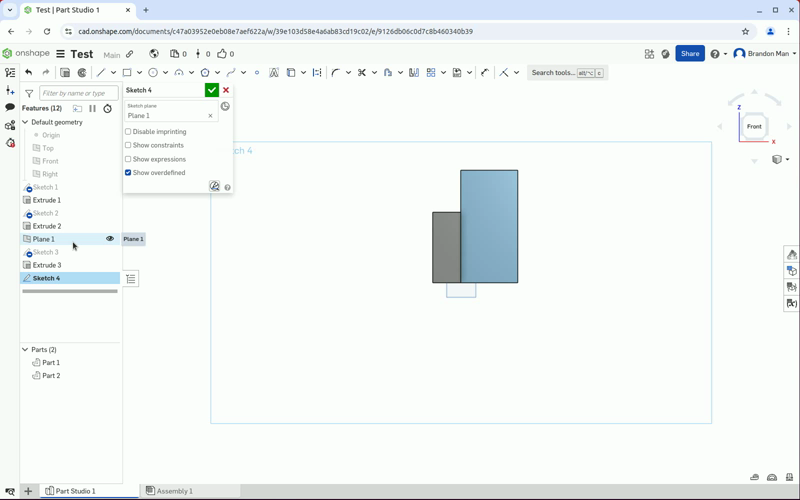
mouse_move(73, 352)
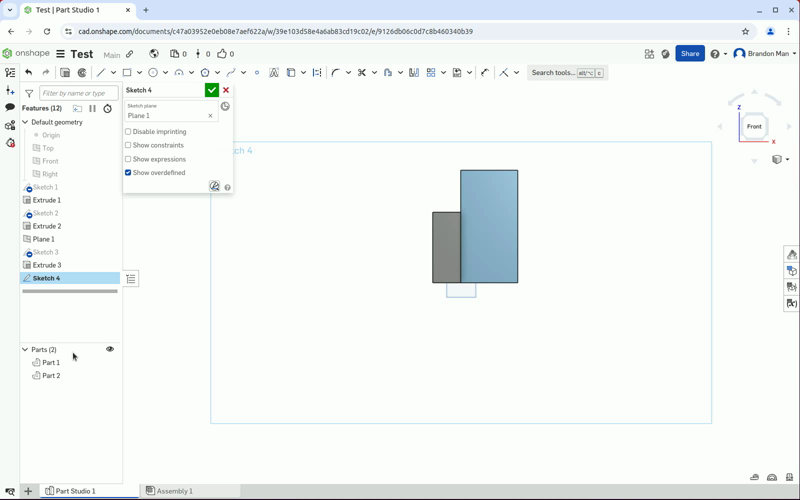
key(y)
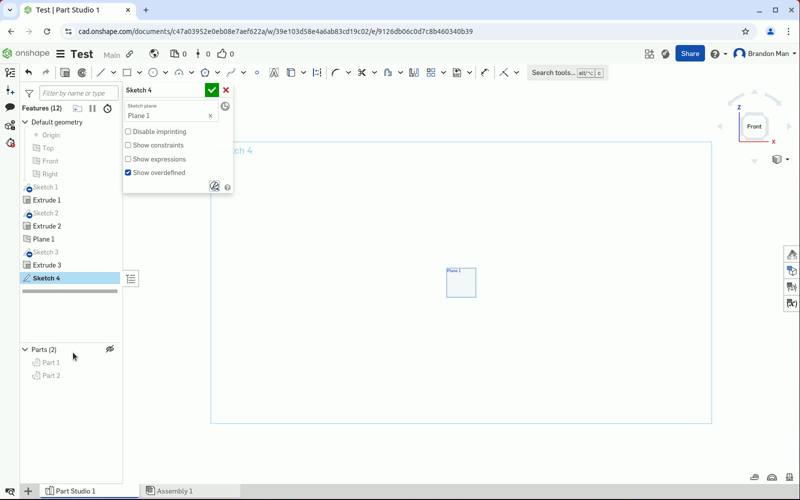
key(c)
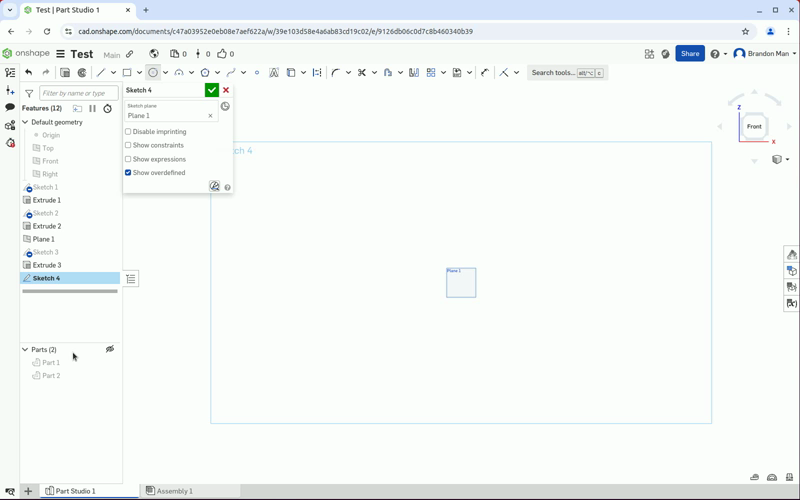
key_down(shift)
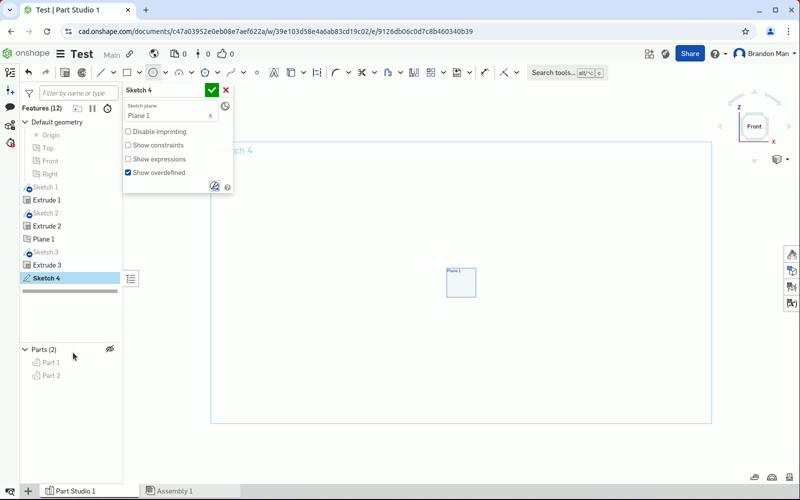
mouse_move(489, 198)
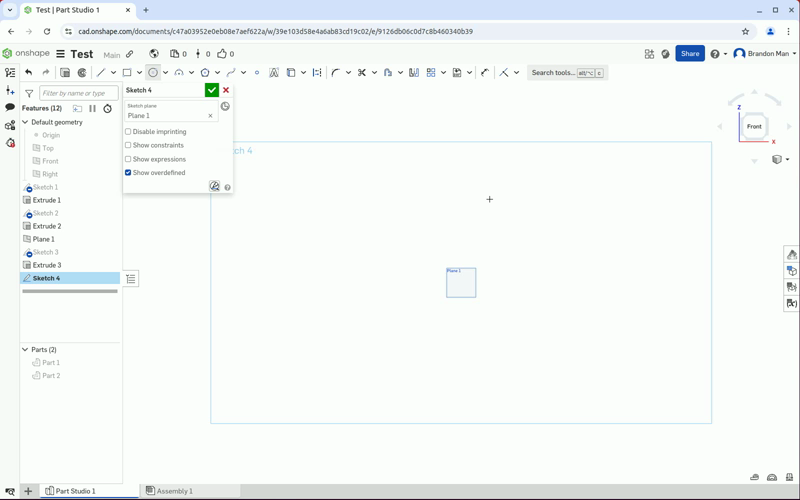
click(489, 198)
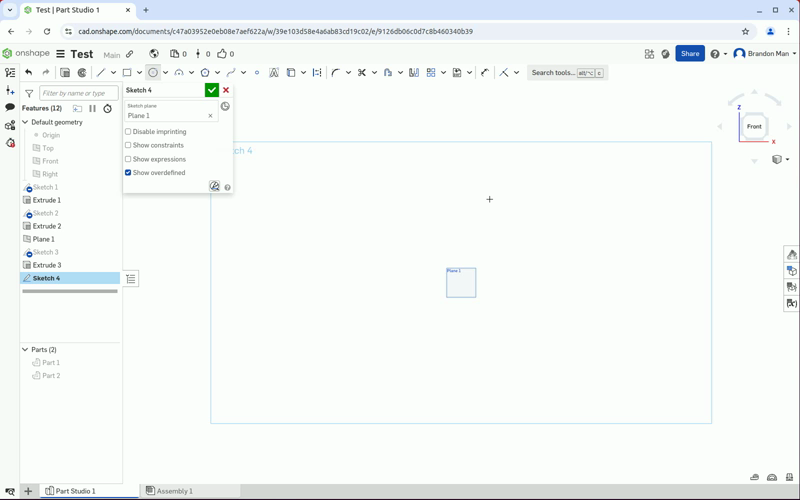
key_up(shift)
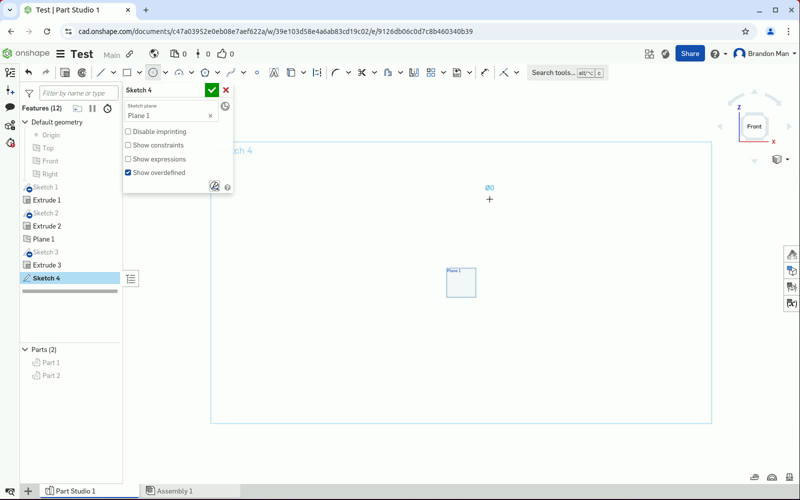
mouse_move(504, 198)
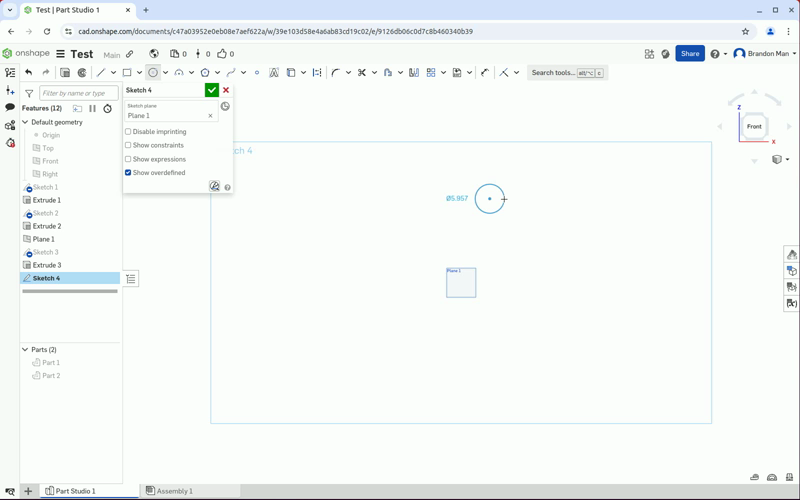
click(504, 198)
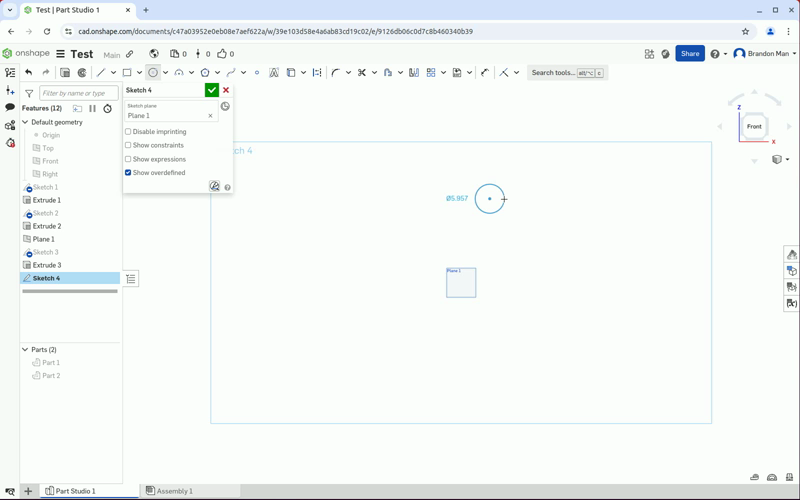
key(esc)
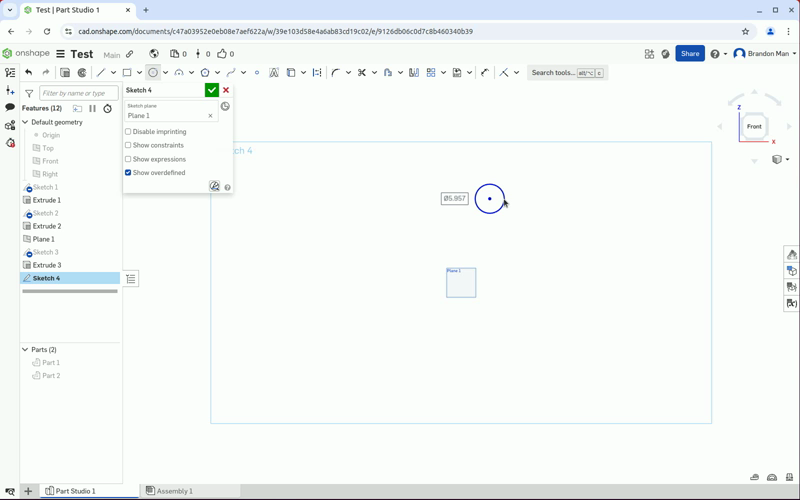
mouse_move(491, 192)
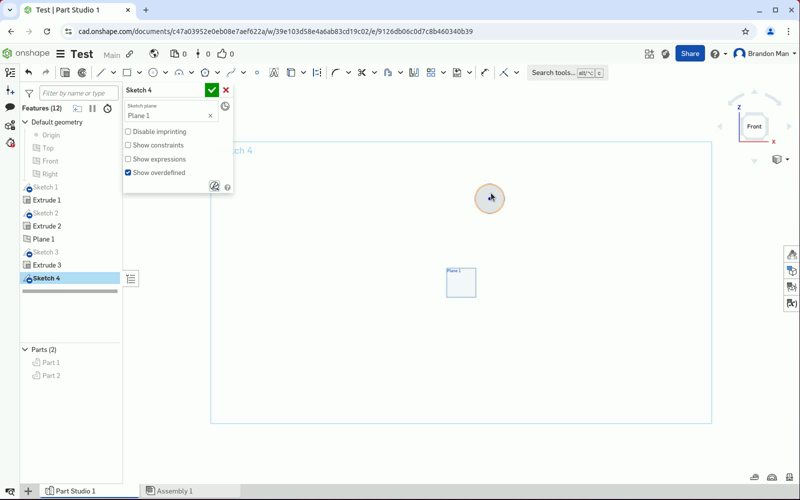
scroll(6)
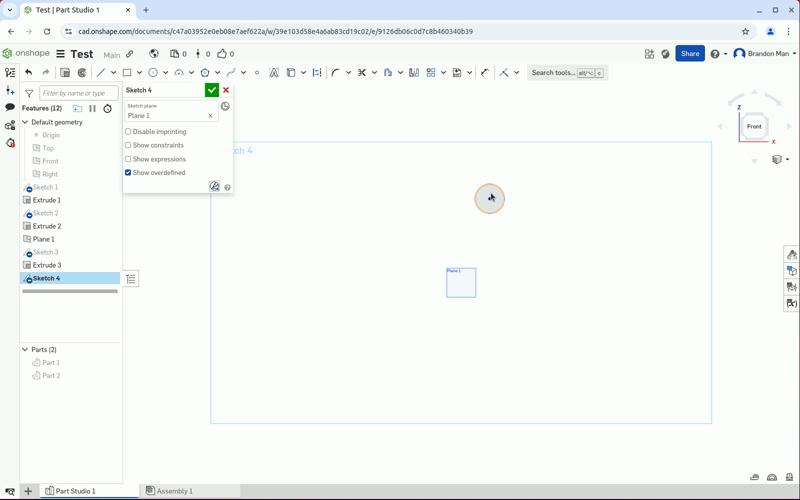
scroll(6)
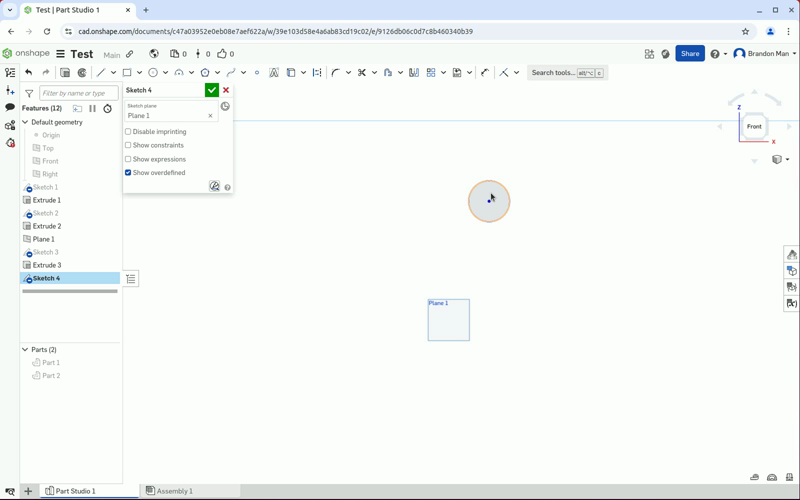
scroll(6)
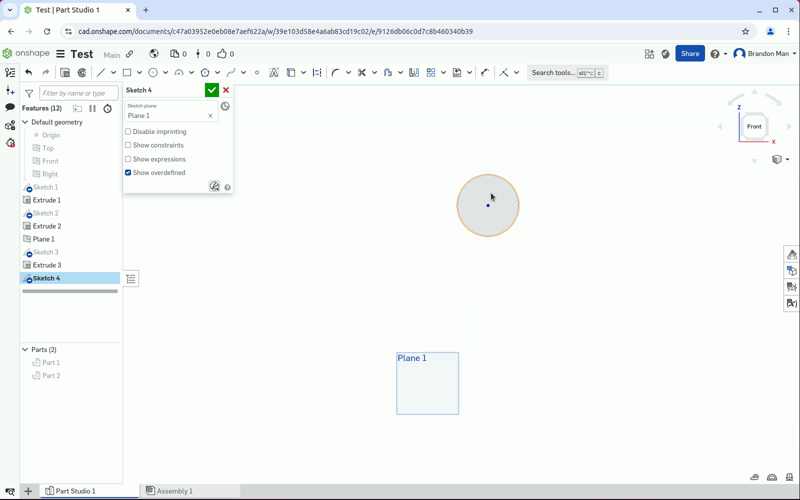
scroll(6)
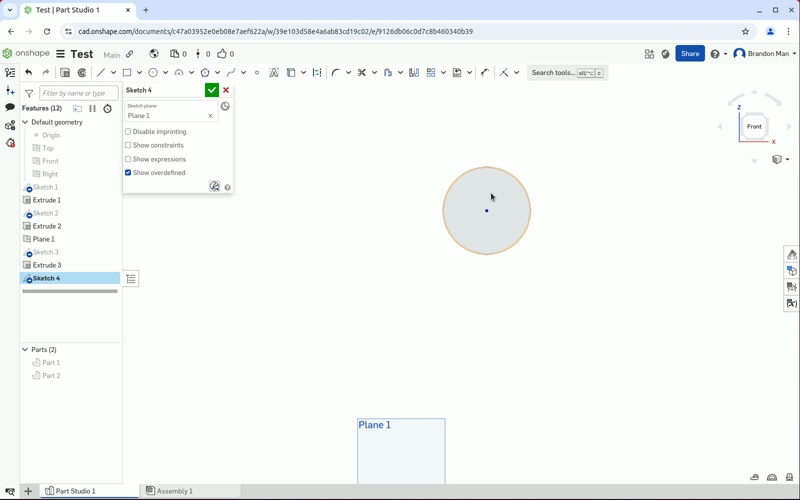
scroll(6)
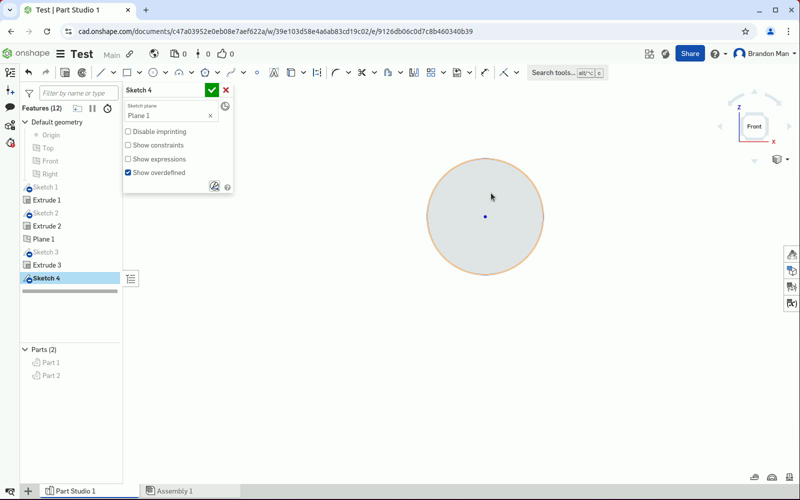
scroll(6)
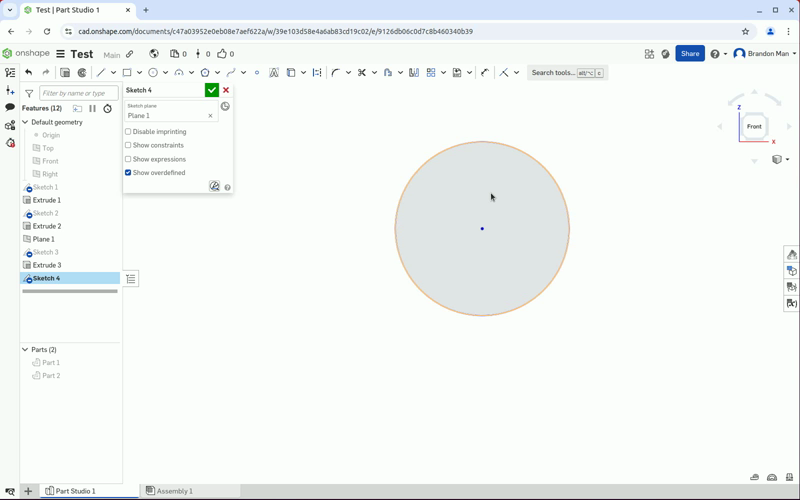
scroll(6)
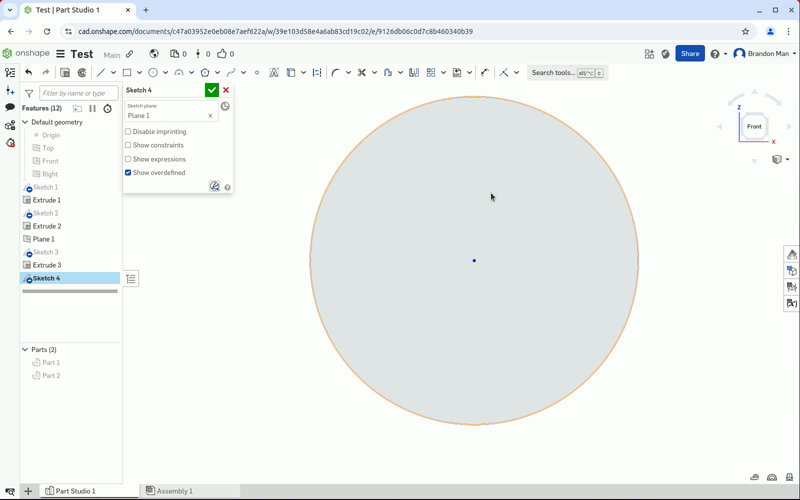
click(491, 192)
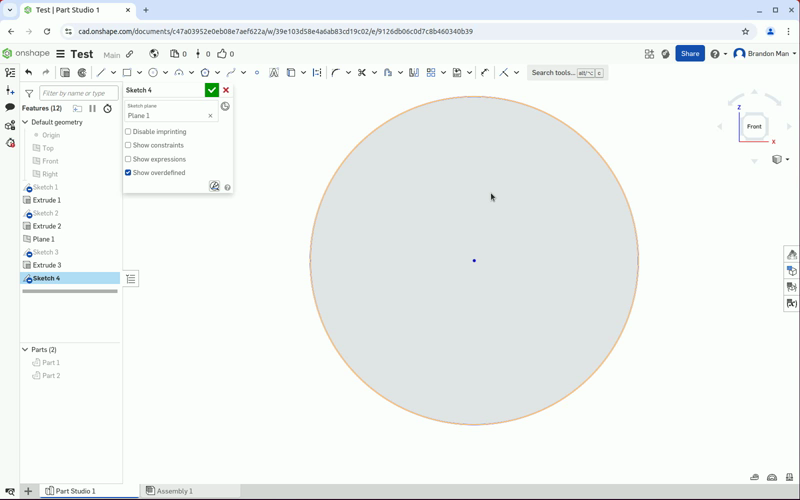
scroll(-6)
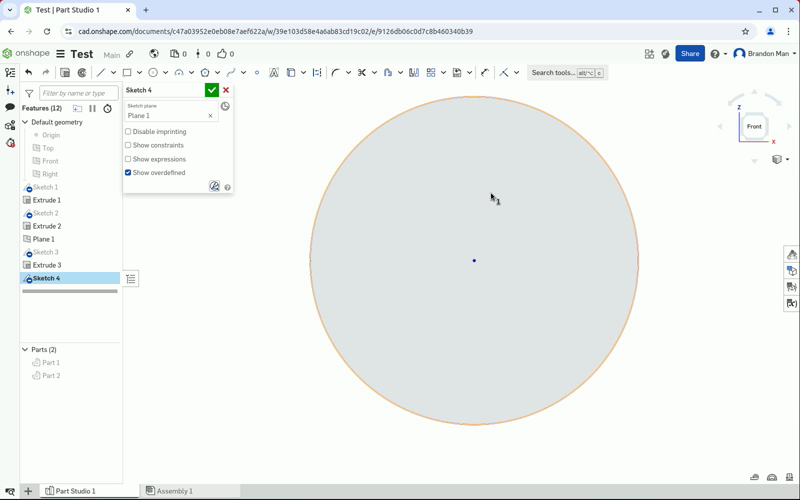
scroll(-6)
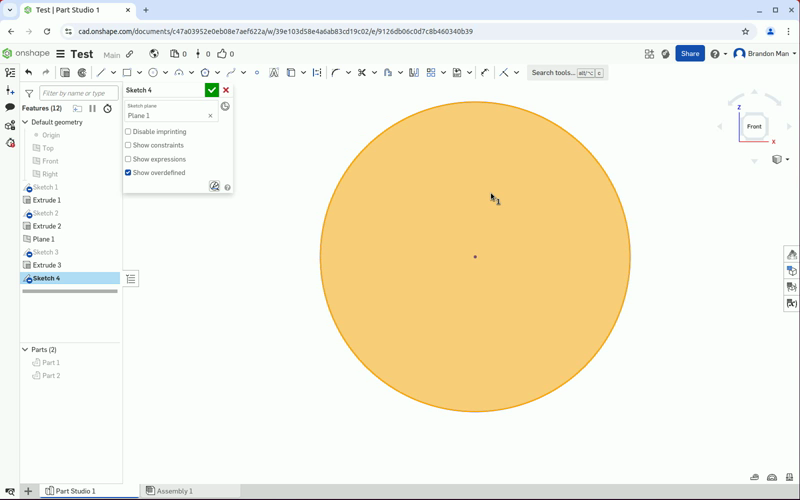
scroll(-6)
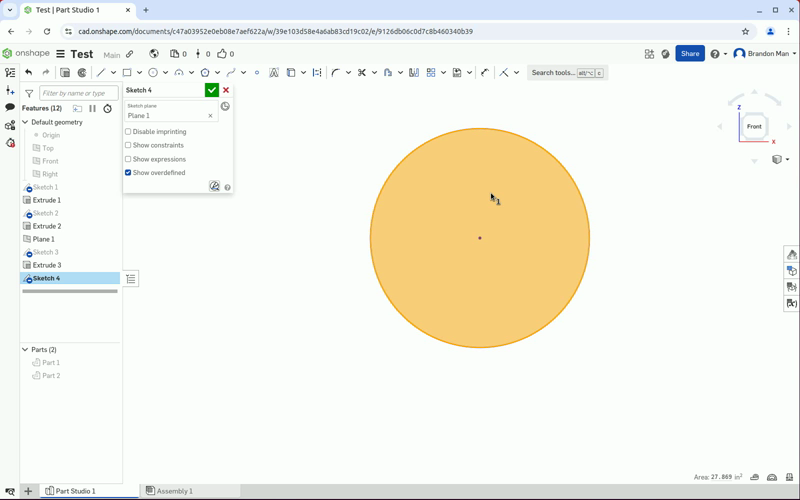
scroll(-6)
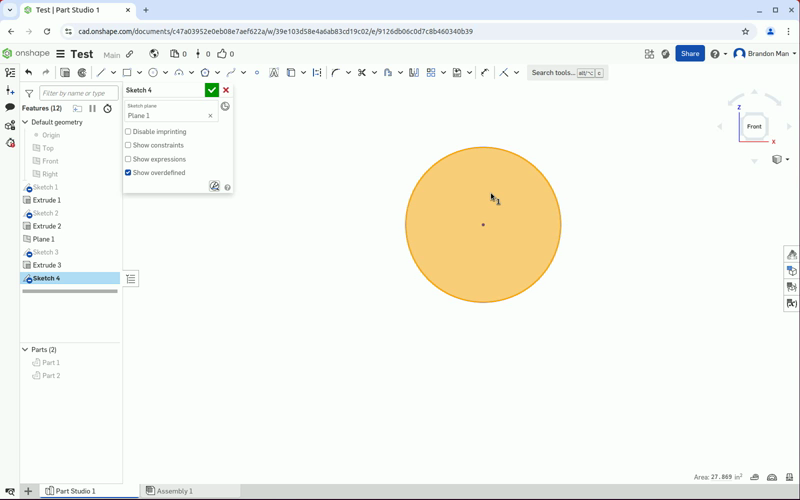
scroll(-6)
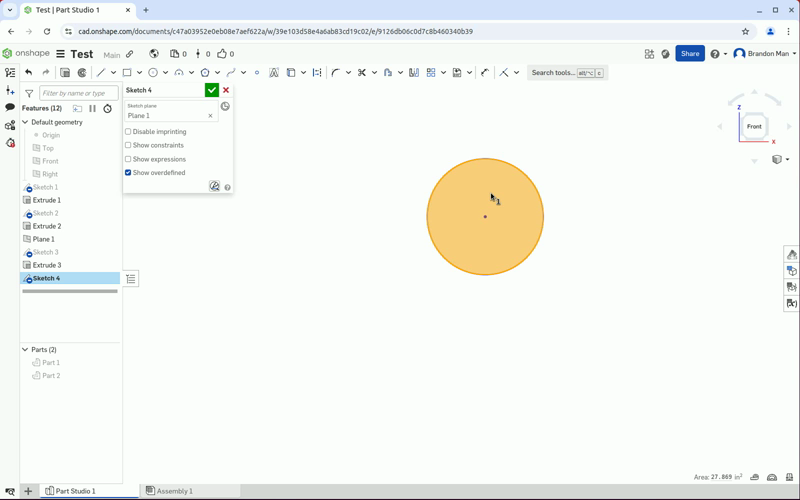
scroll(-6)
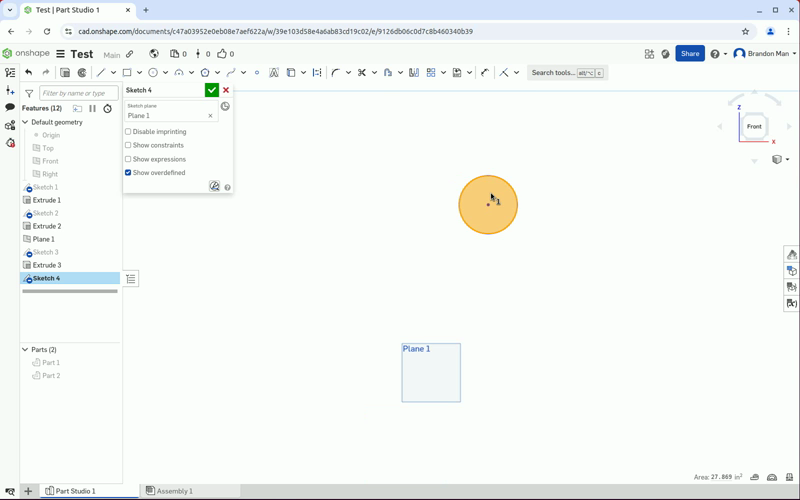
scroll(-6)
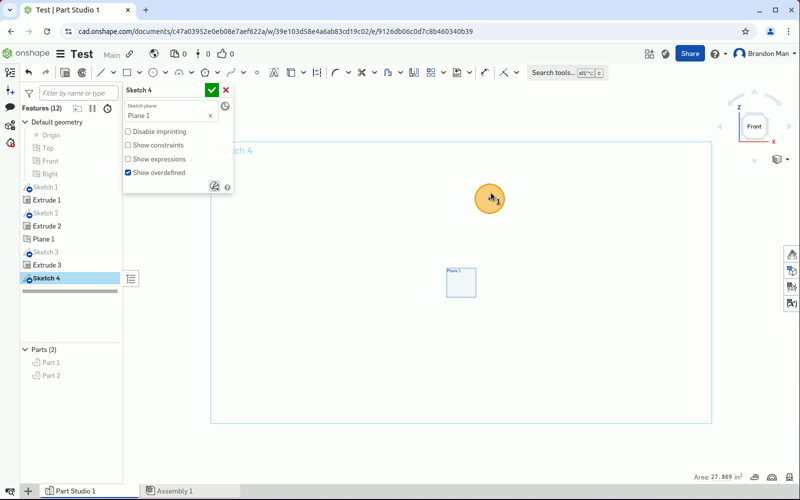
mouse_move(73, 352)
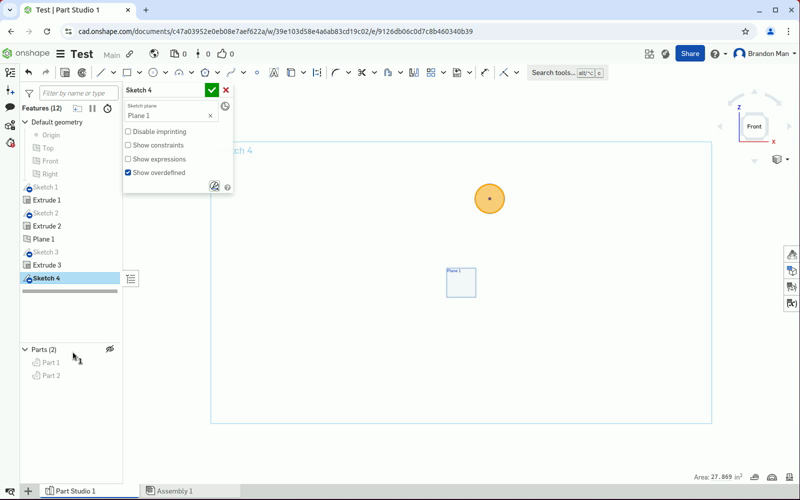
key(shift+y)
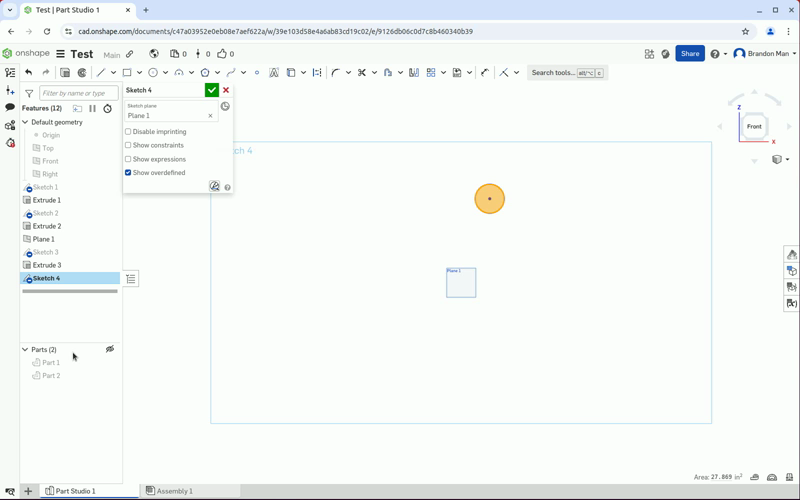
key(shift+e)
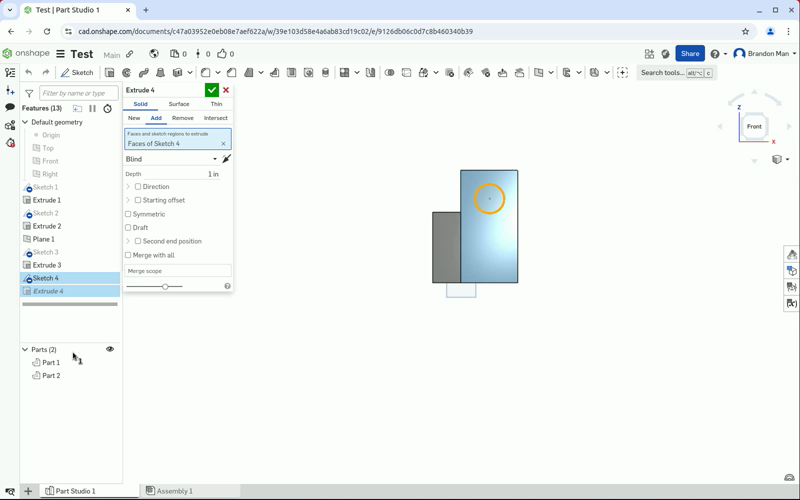
mouse_move(143, 106)
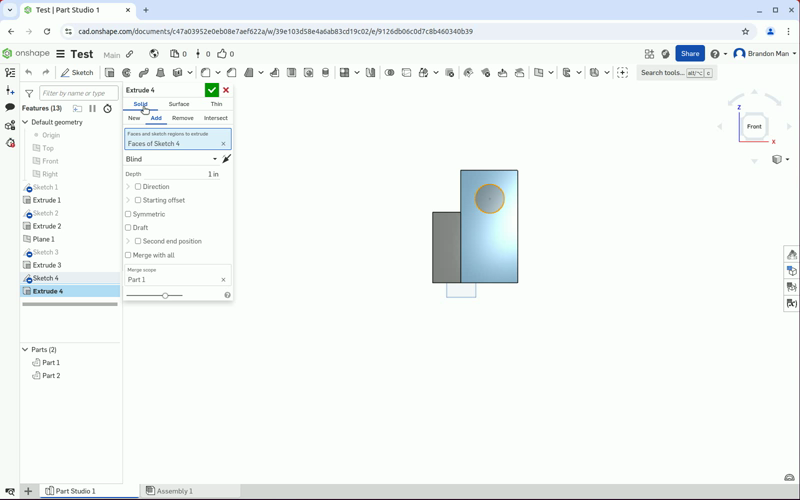
click(143, 106)
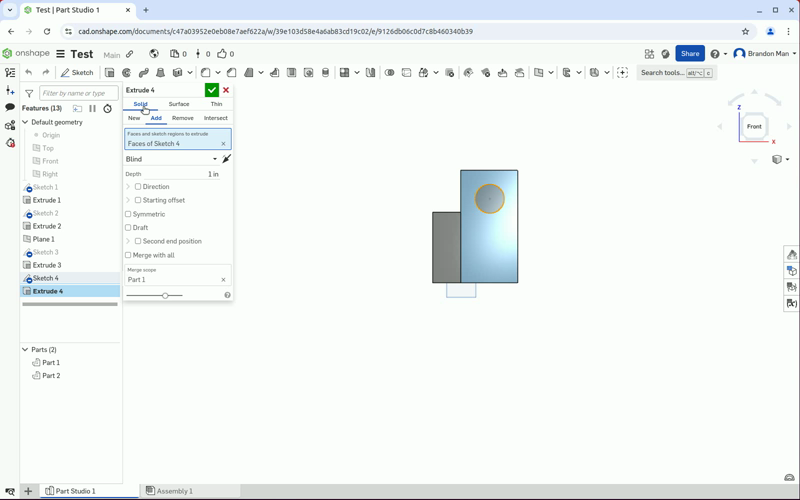
mouse_move(186, 120)
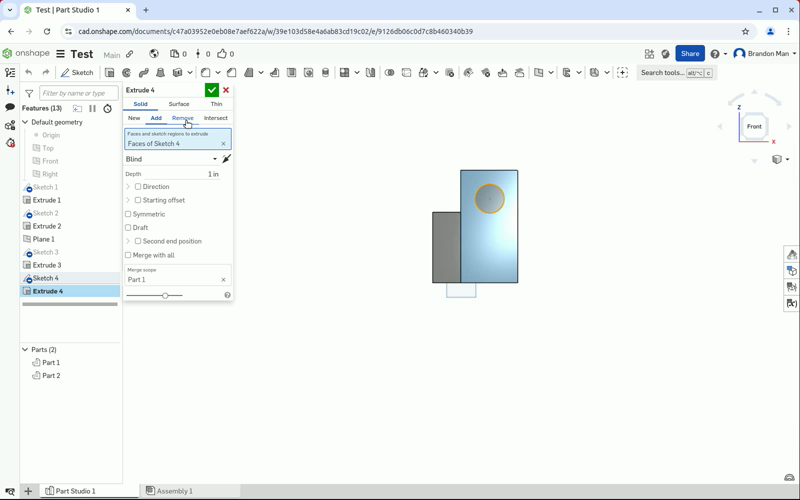
click(186, 120)
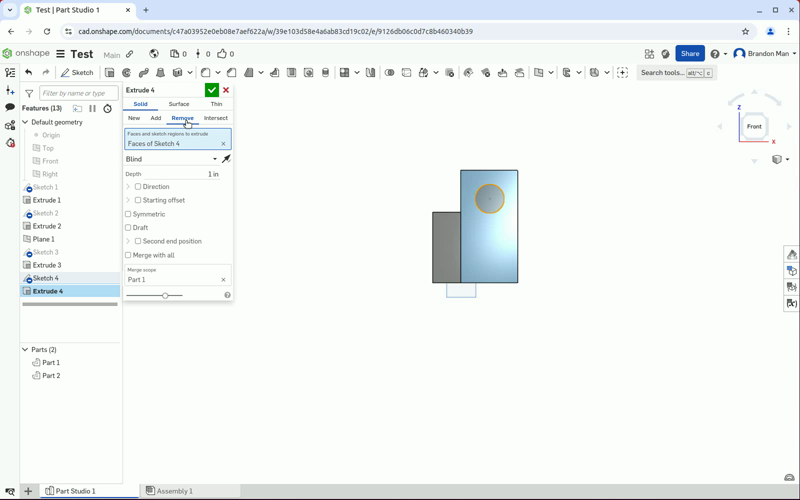
key(tab, 4)
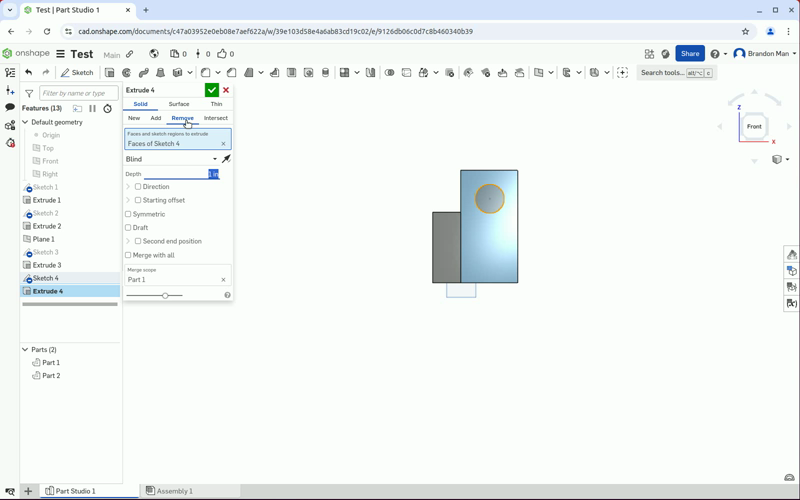
text(8.666)
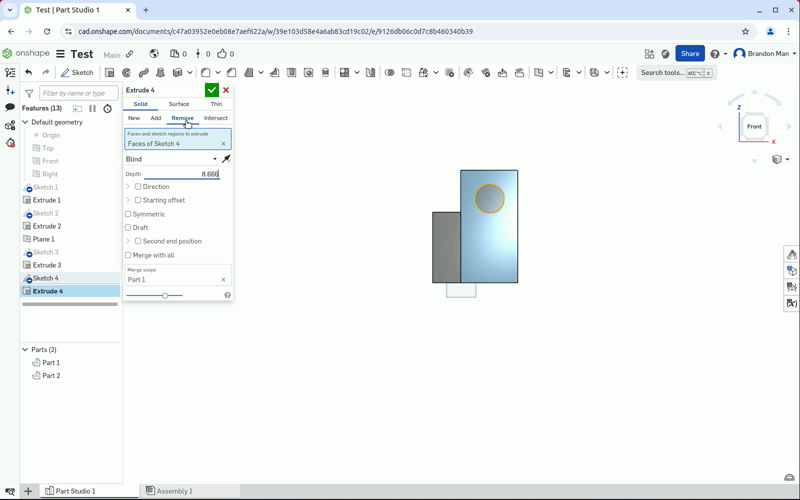
key(tab, 6)
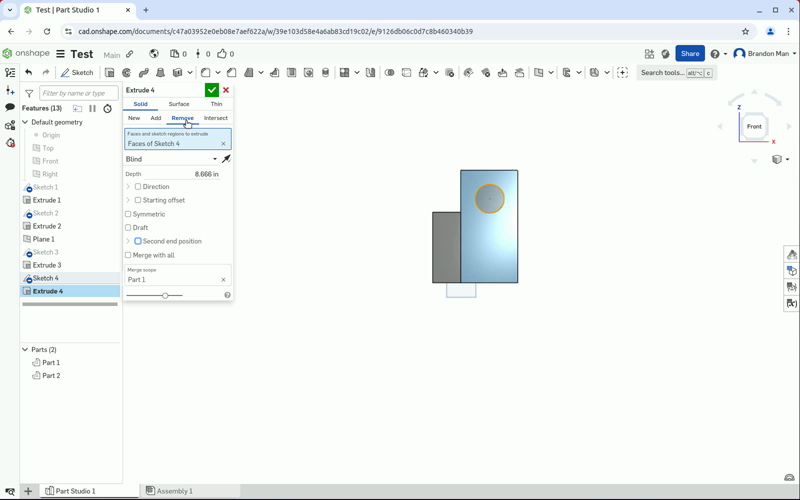
key(space)
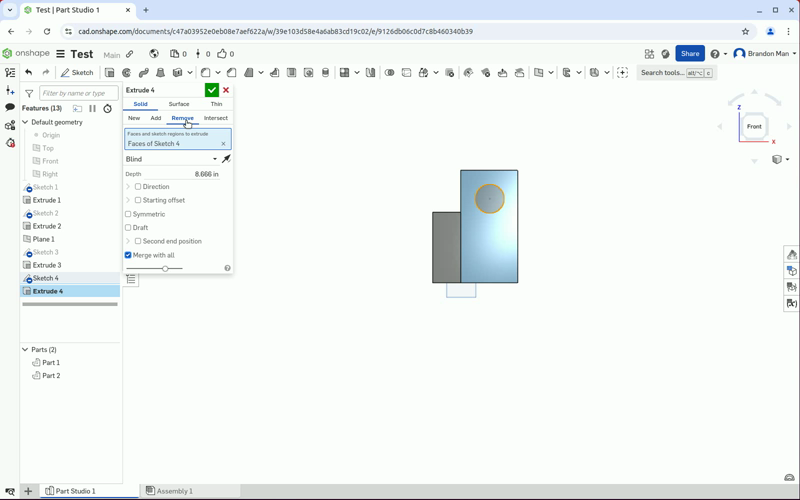
key(enter)
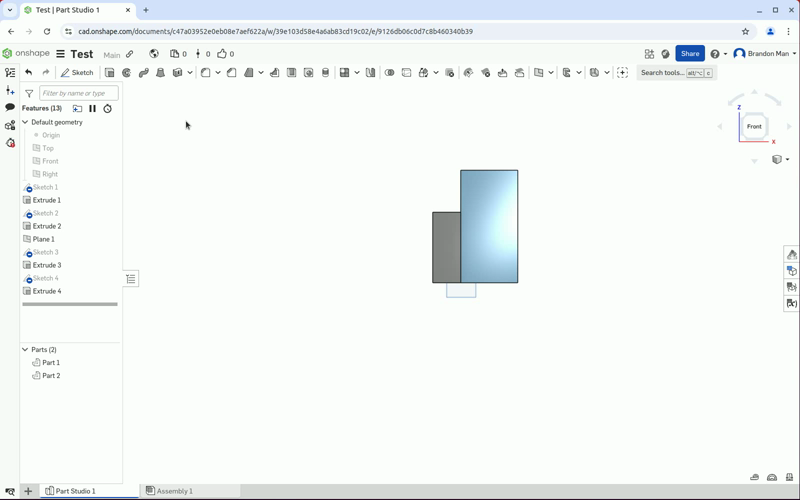
key(shift+h)
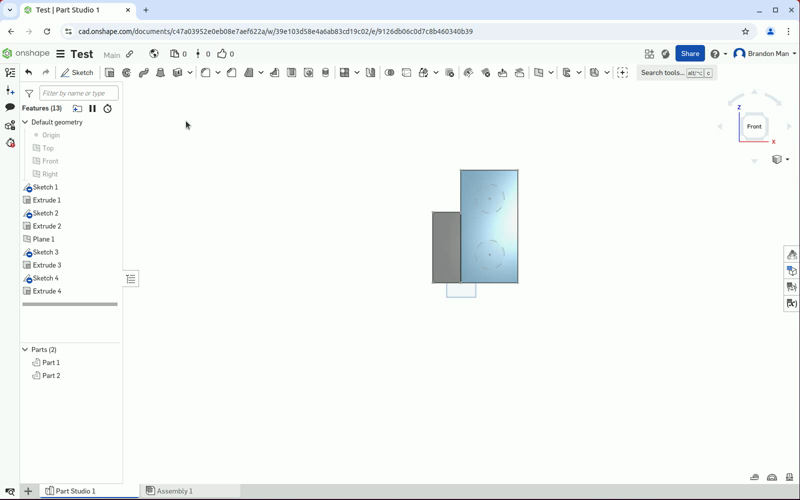
key(shift+h)
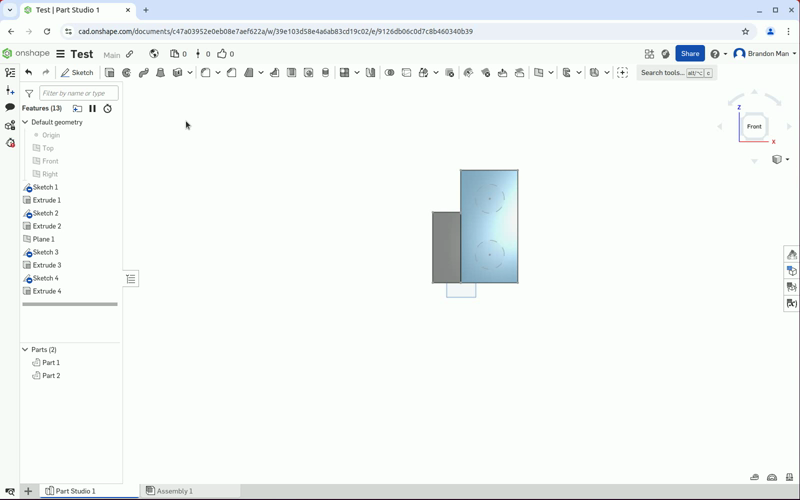
key(shift+7)
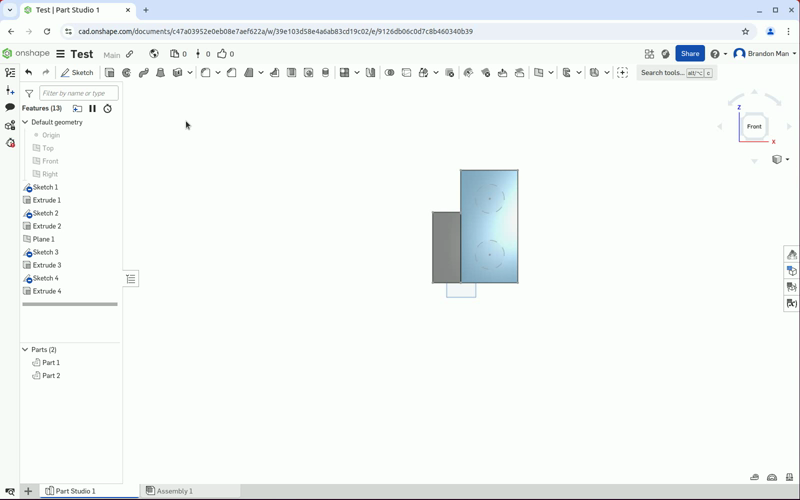
key(left, 2)
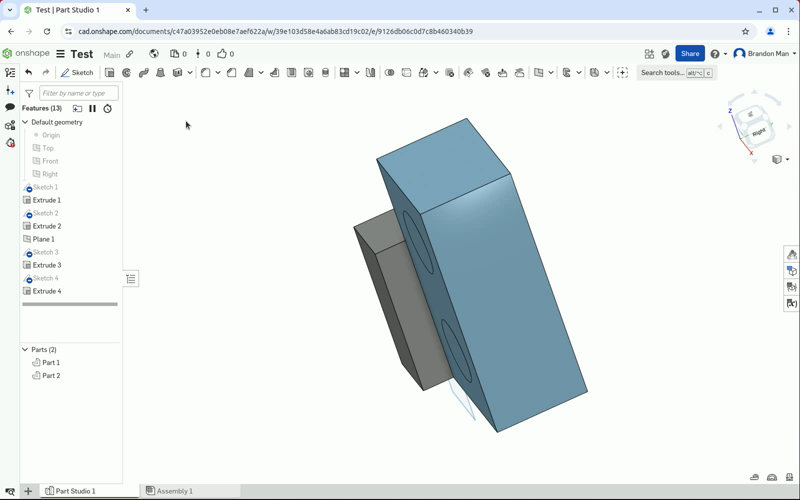
key(down, 2)
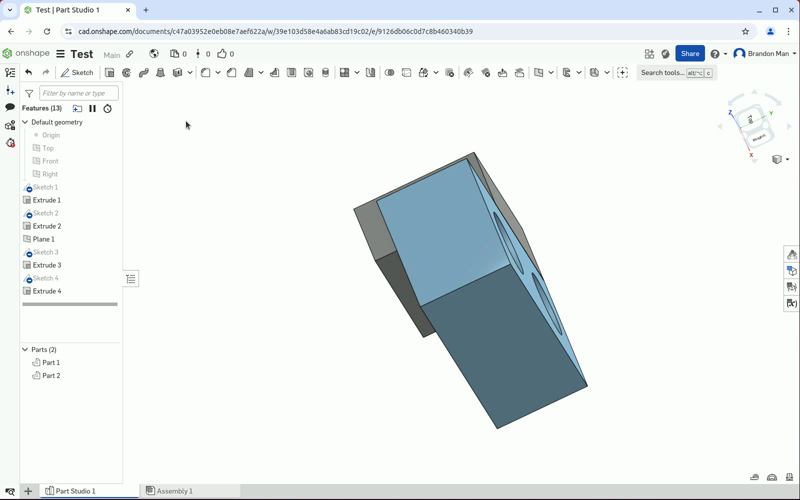
key(up, 2)
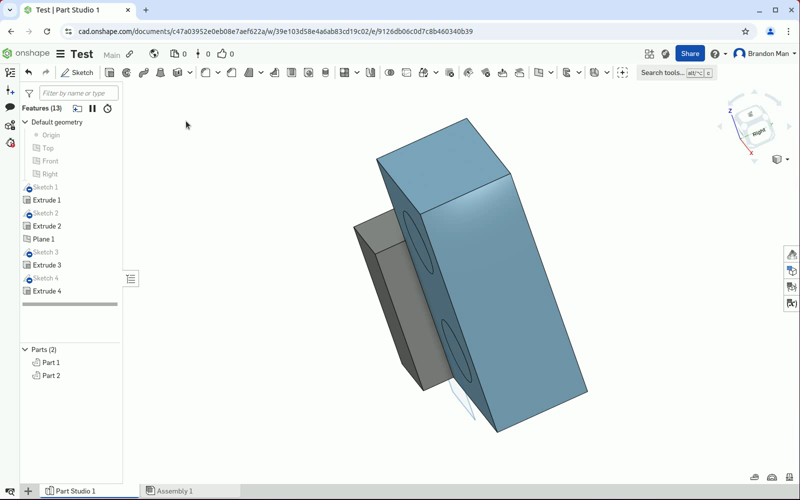
key(right, 2)
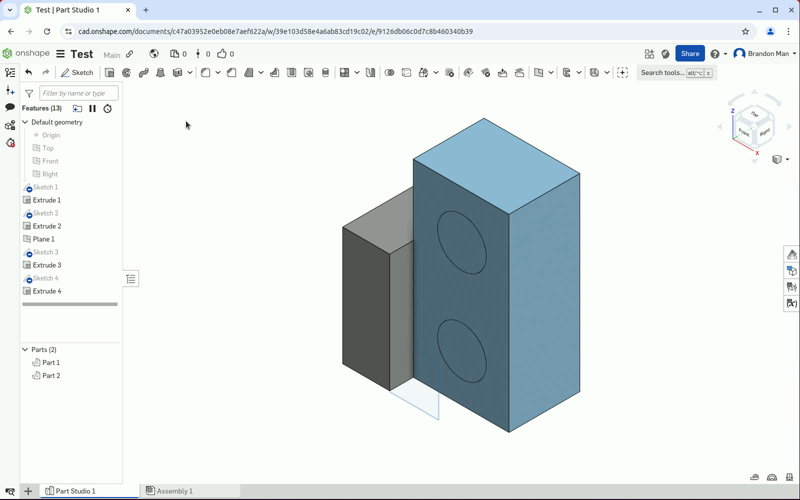
mouse_move(73, 189)
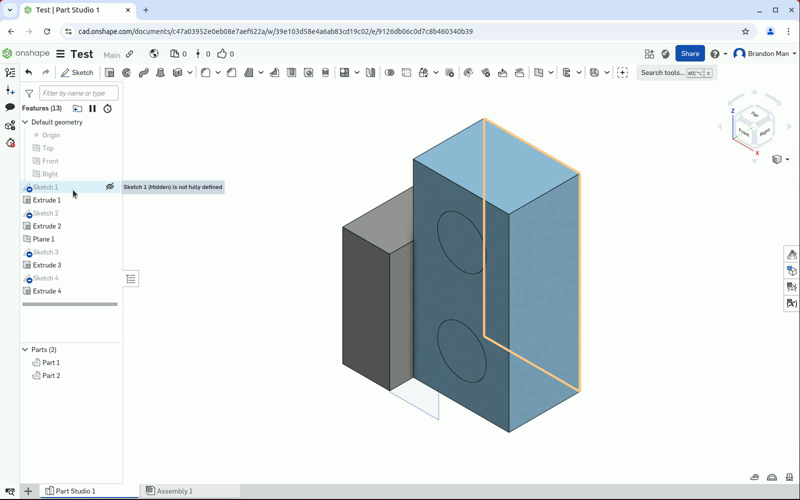
click(73, 189)